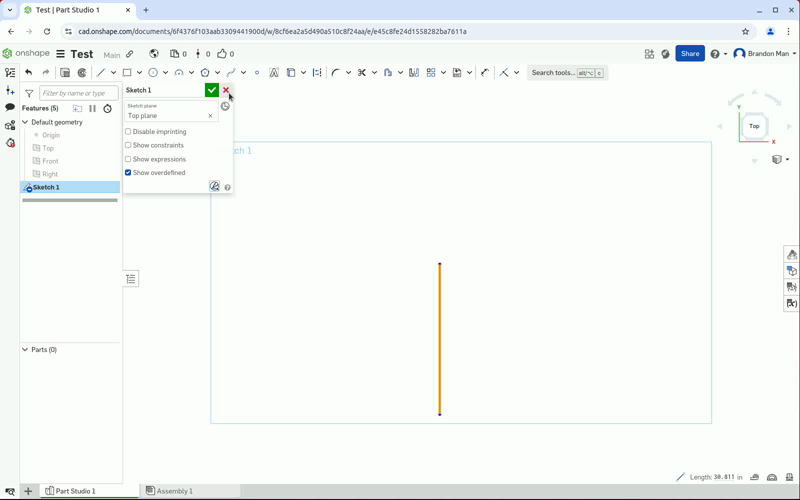
key(shift+h)
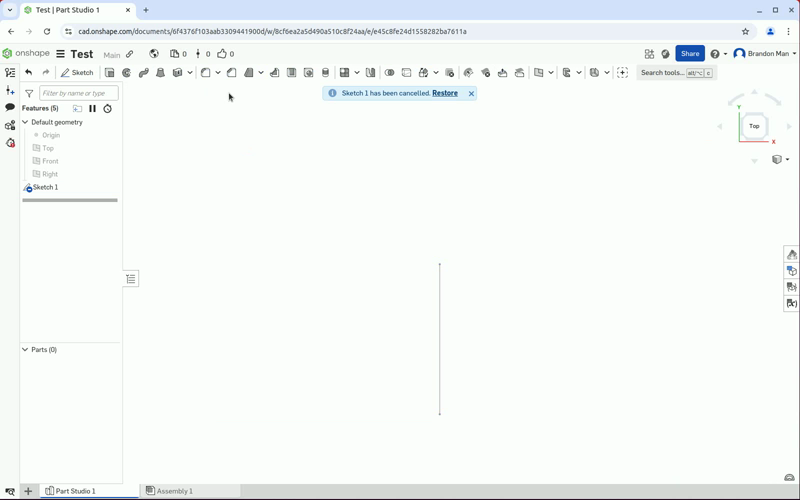
key(shift+s)
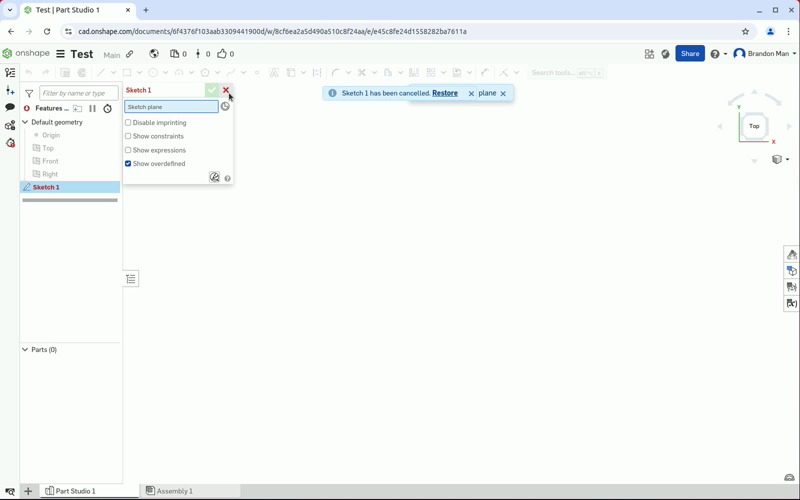
mouse_move(73, 150)
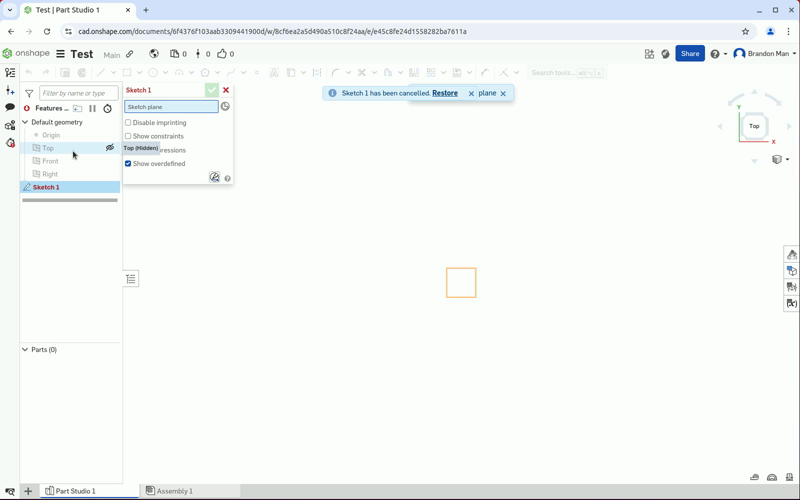
click(73, 150)
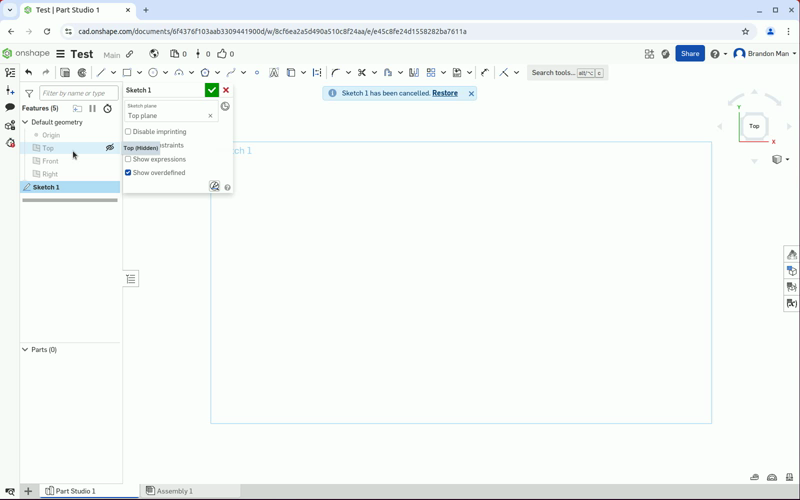
mouse_move(73, 352)
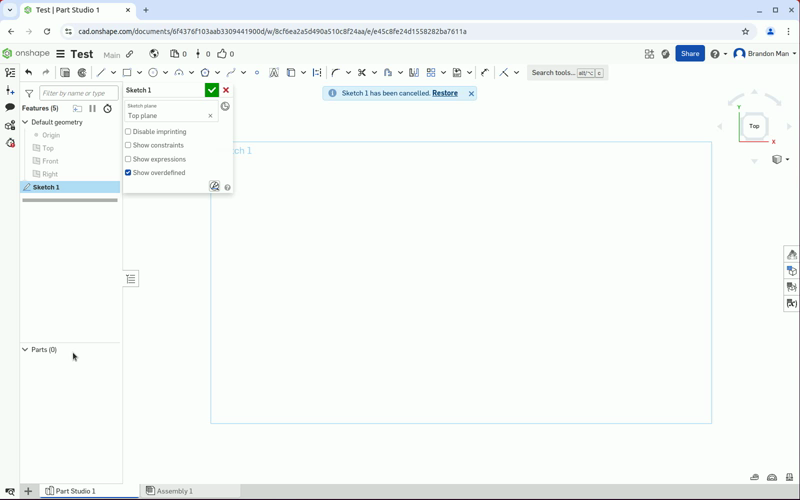
key(y)
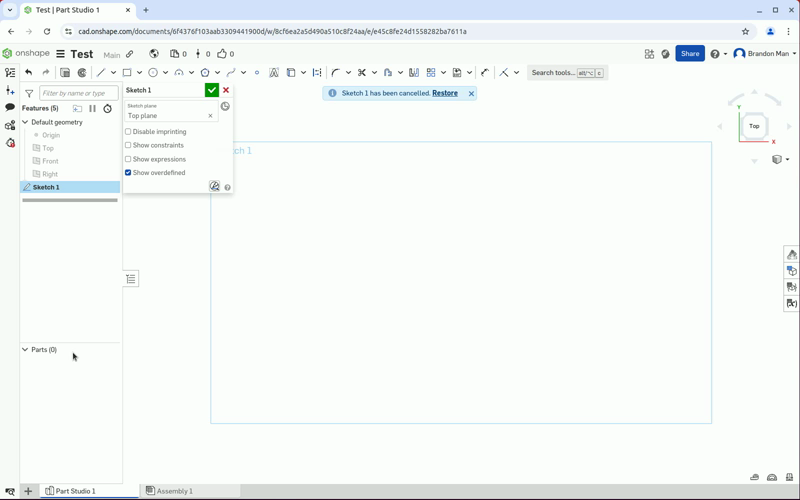
key(c)
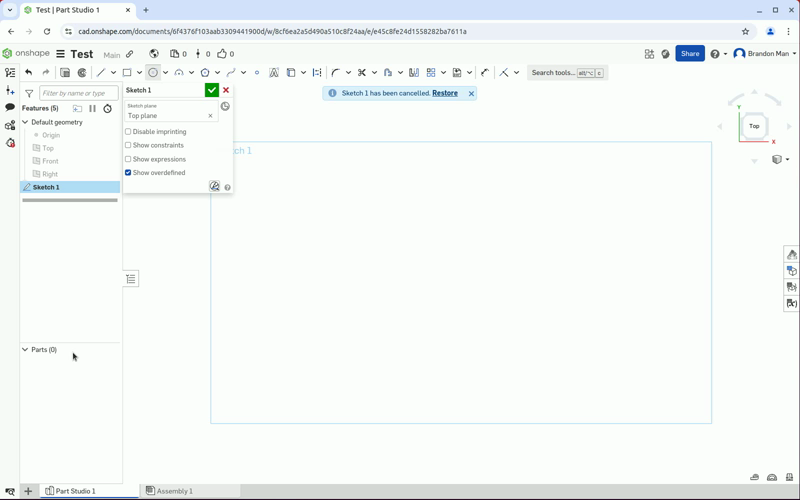
key_down(shift)
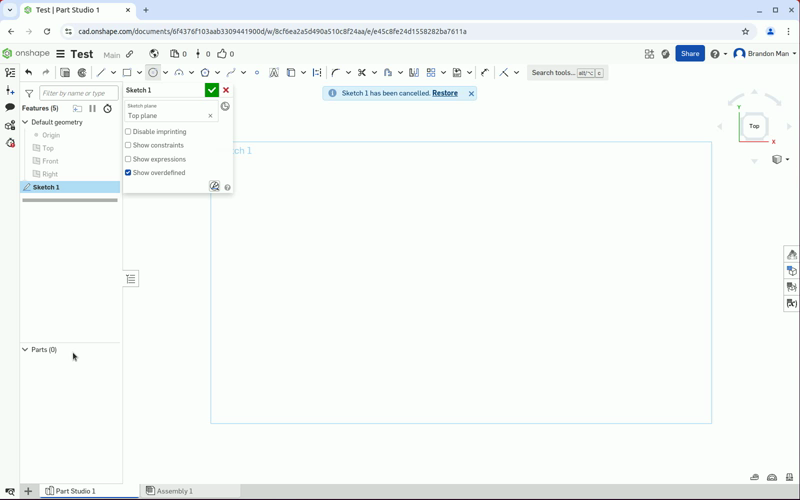
mouse_move(461, 282)
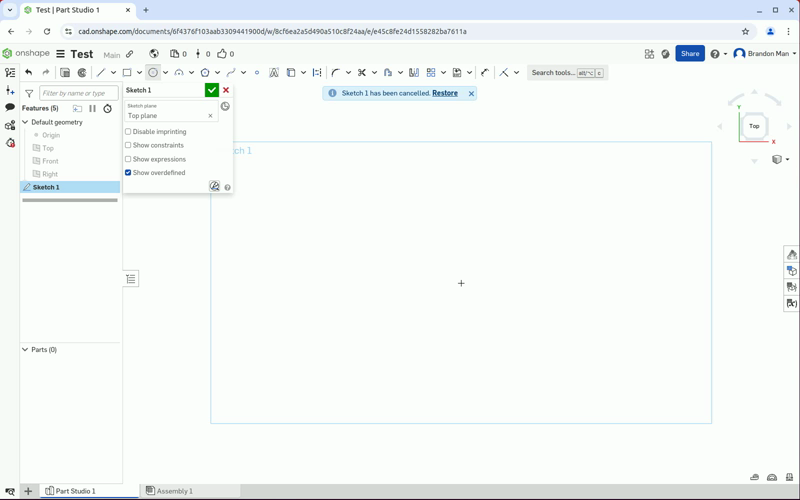
click(461, 282)
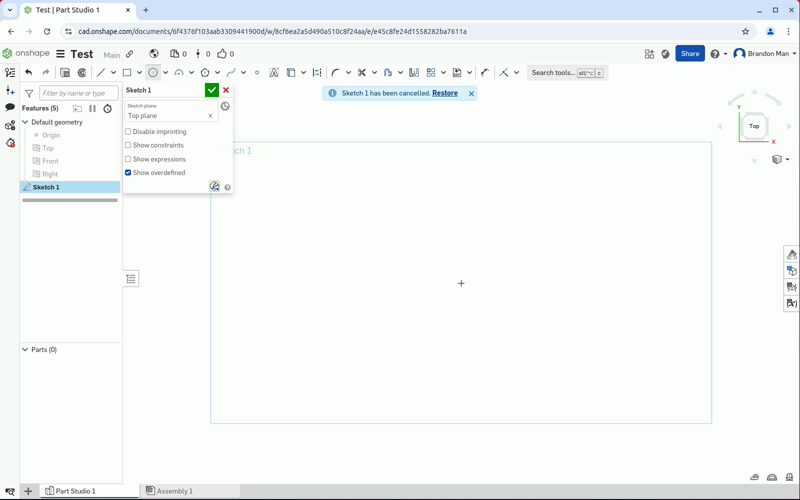
key_up(shift)
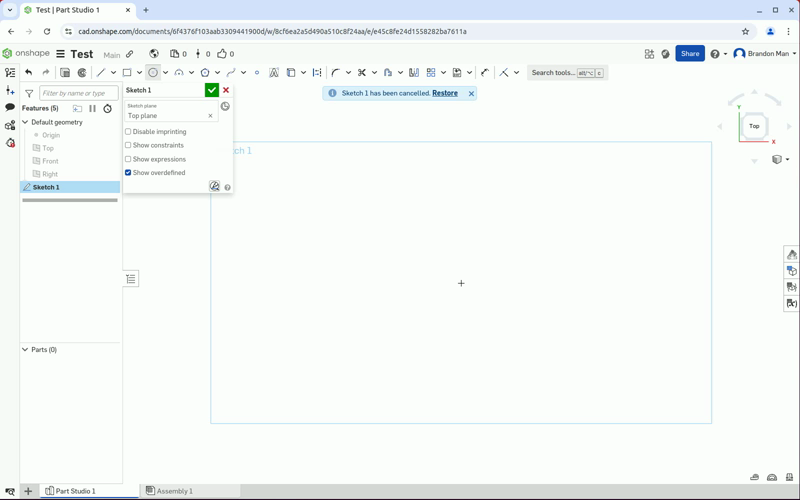
mouse_move(560, 282)
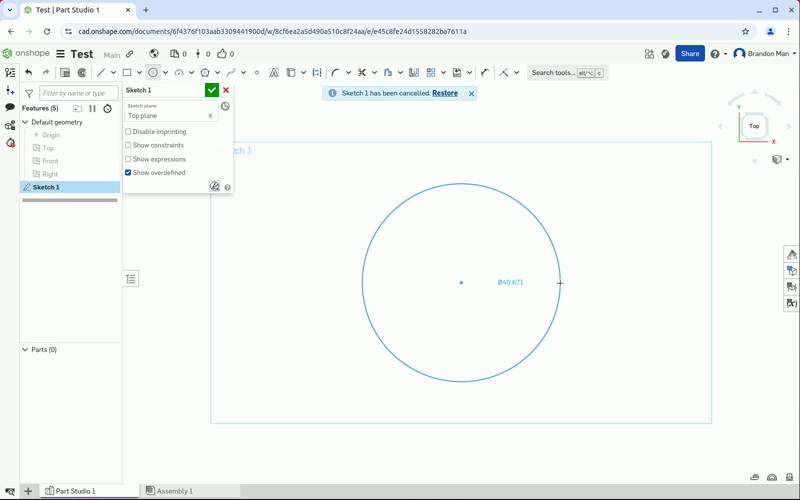
click(560, 282)
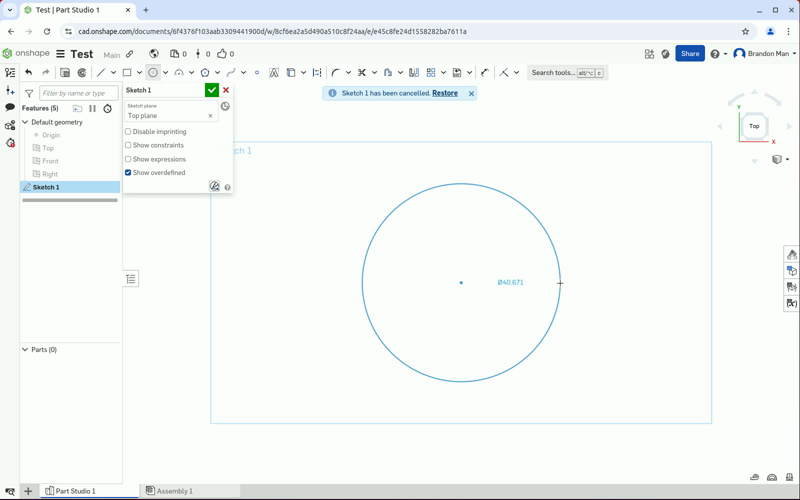
key(esc)
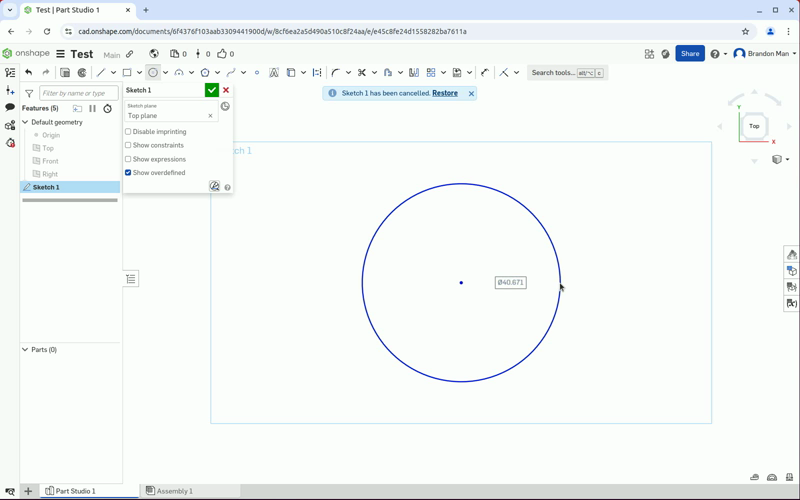
mouse_move(419, 316)
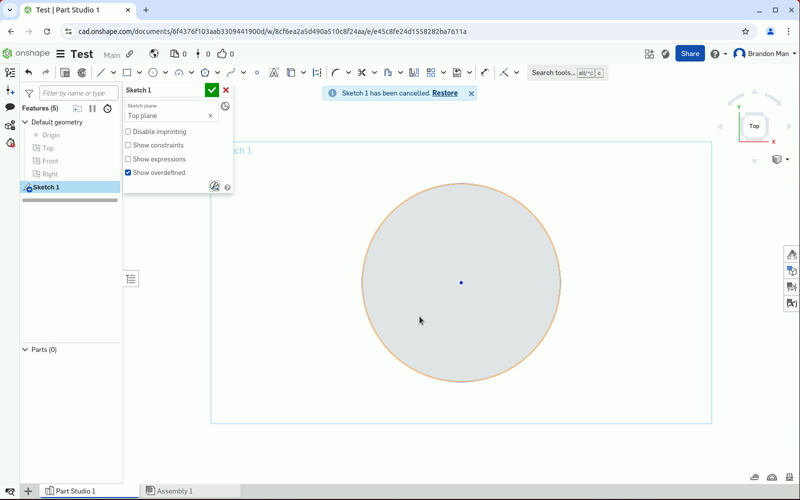
click(419, 316)
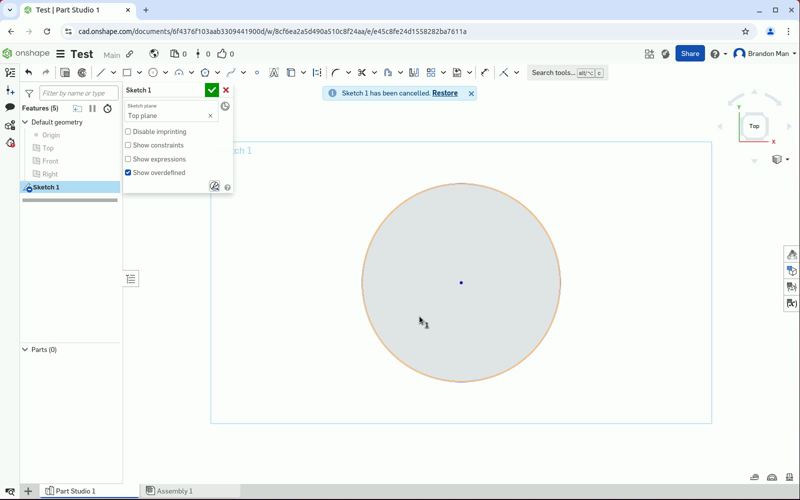
mouse_move(73, 352)
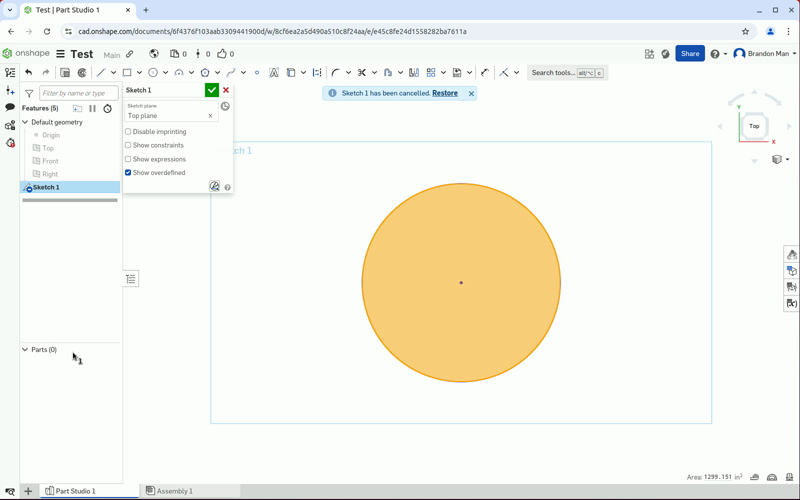
key(shift+y)
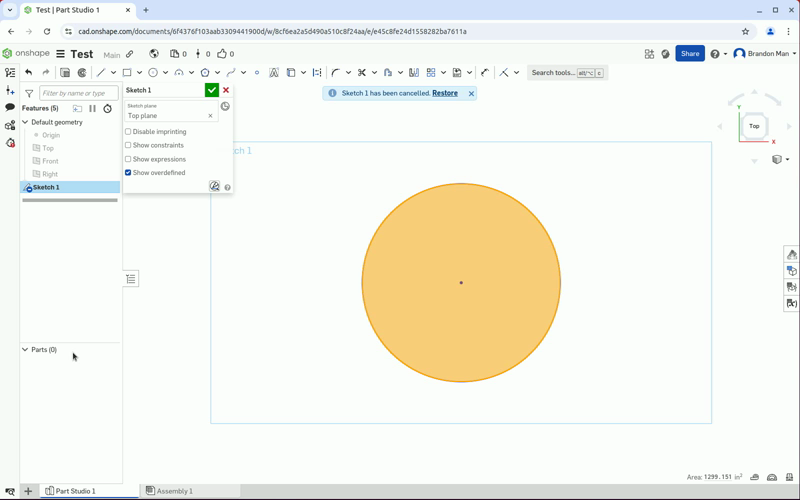
key(shift+e)
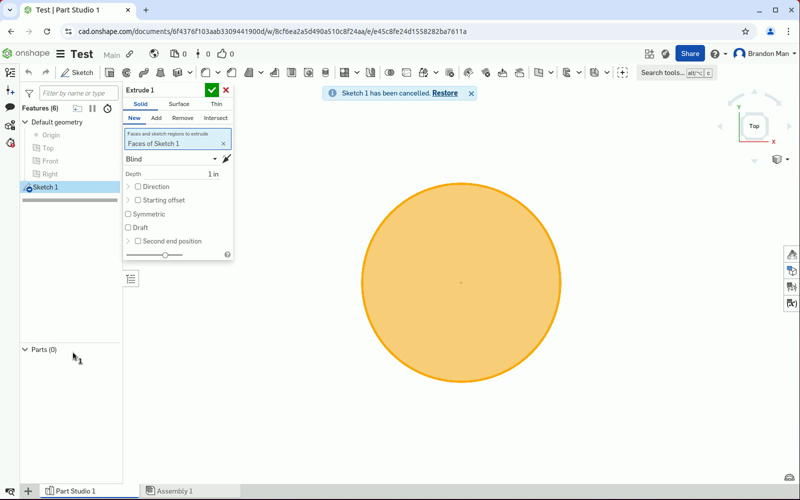
mouse_move(143, 106)
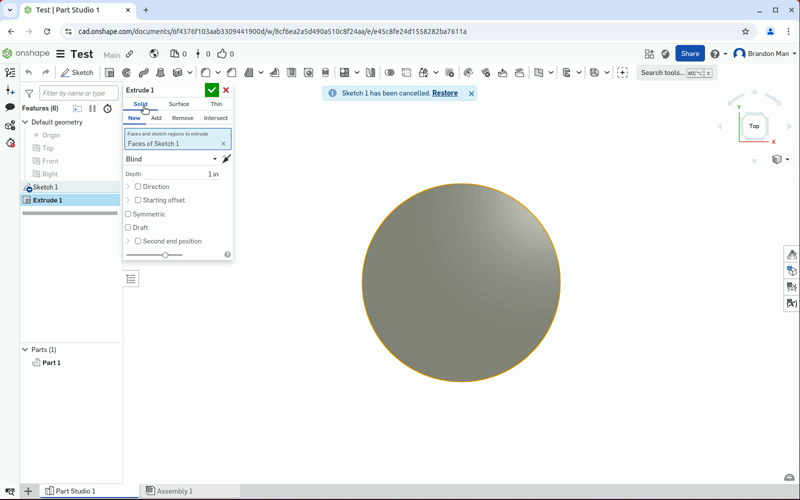
click(143, 106)
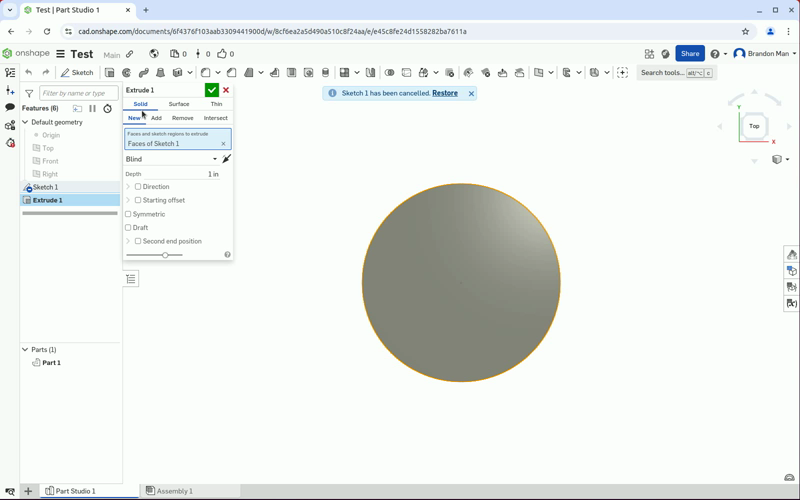
mouse_move(137, 120)
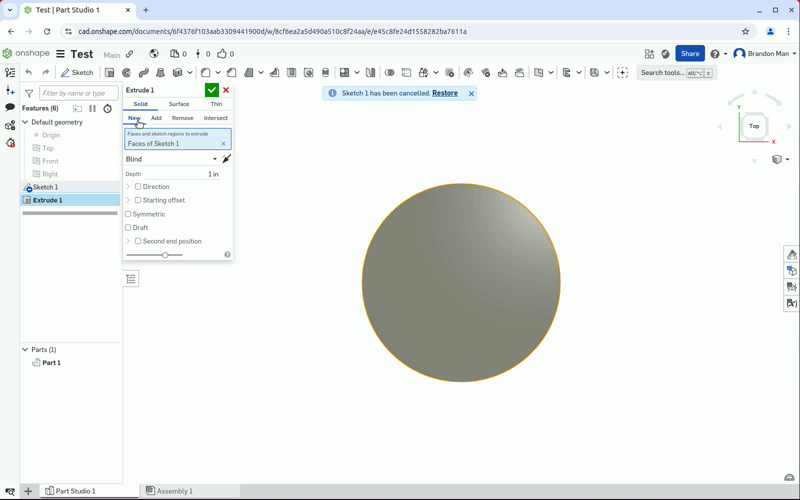
click(137, 120)
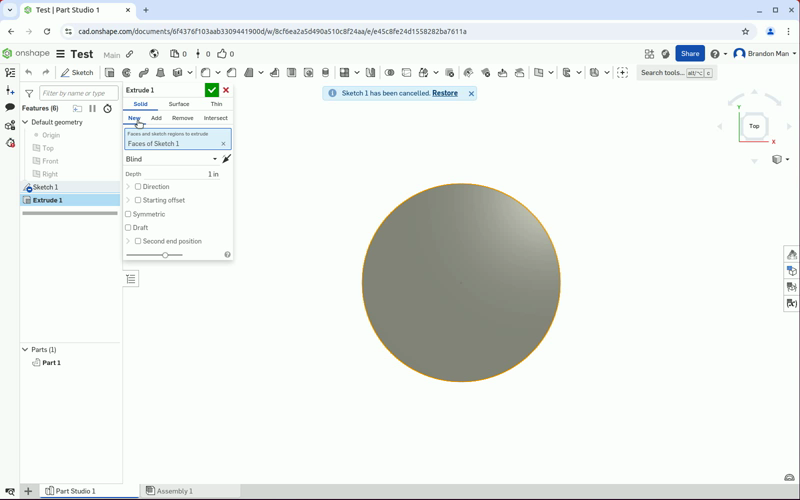
key(tab, 4)
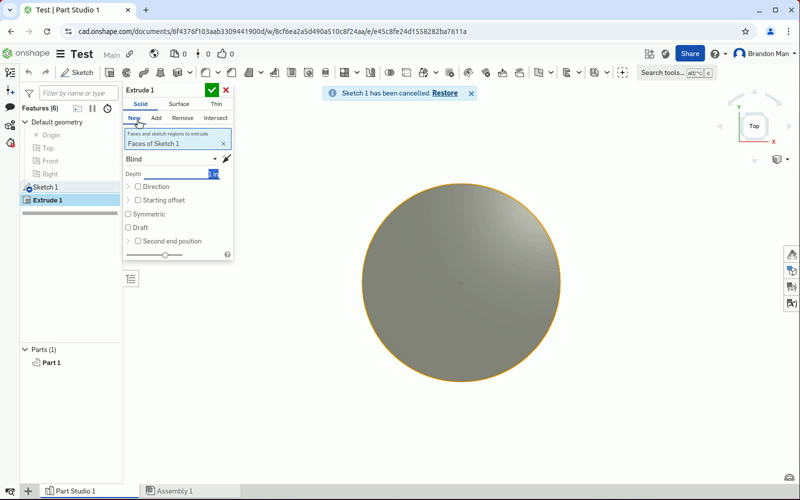
text(-23.108)
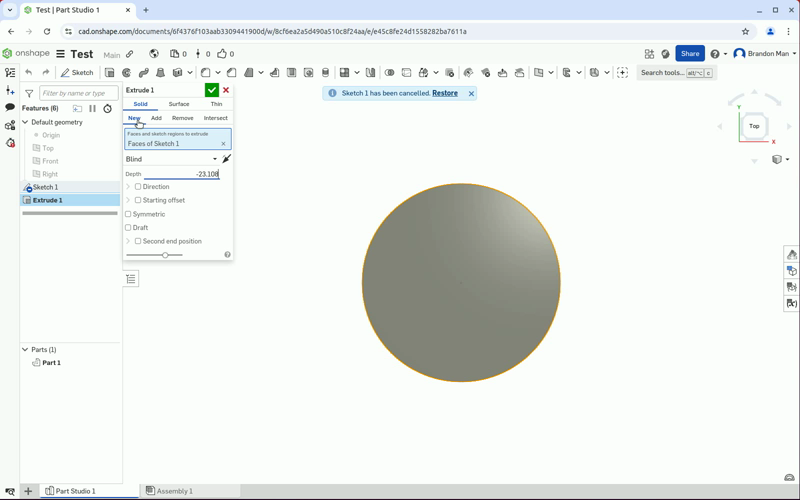
key(enter)
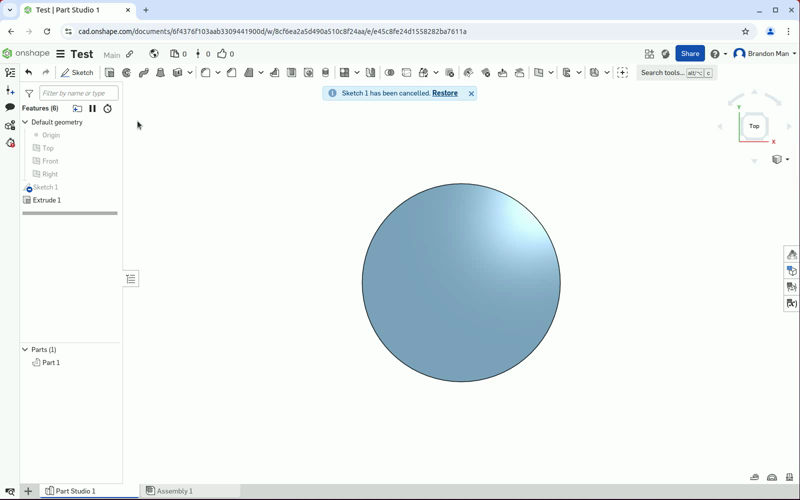
key(shift+h)
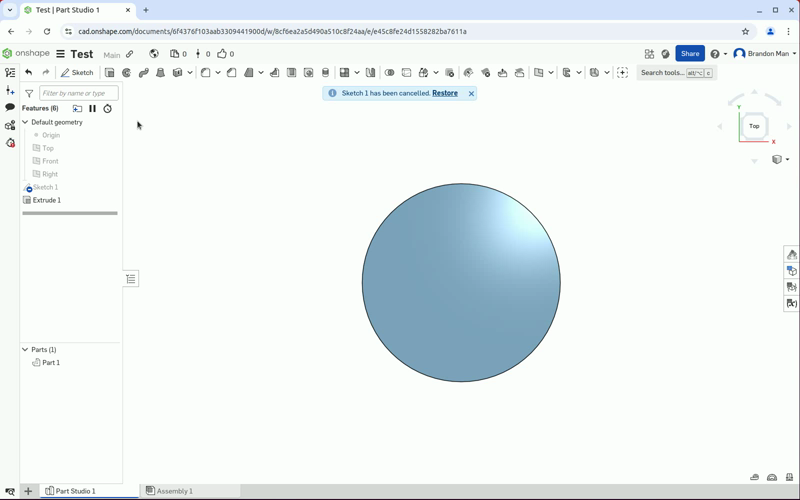
key(shift+h)
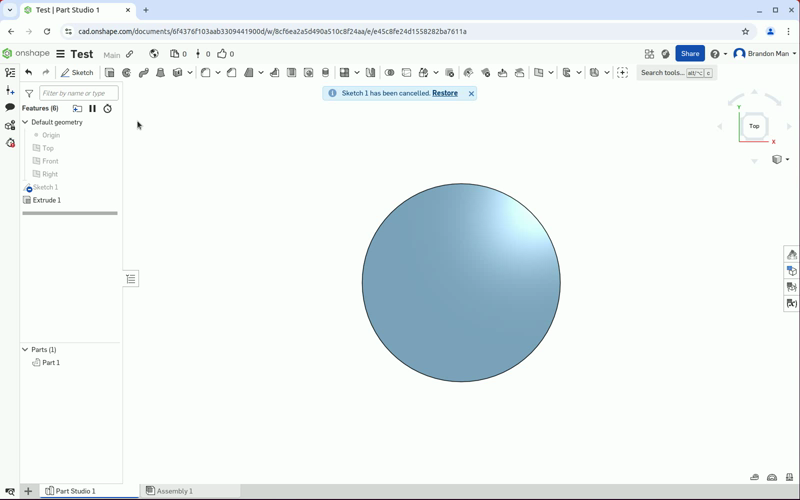
mouse_move(73, 189)
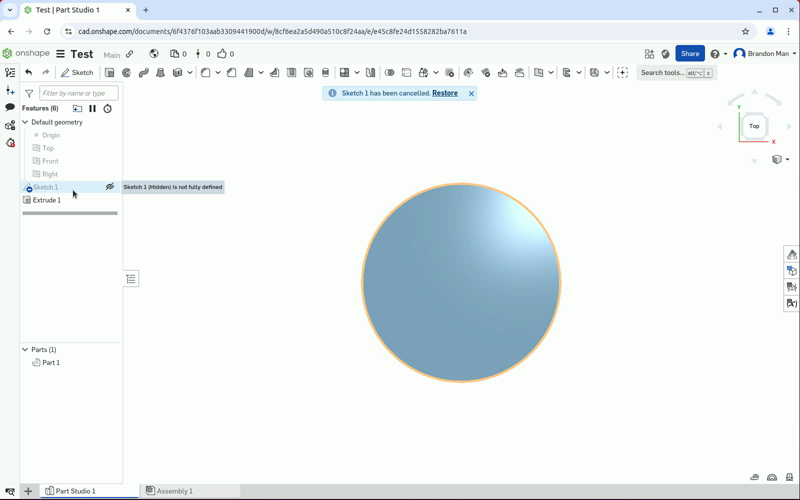
click(73, 189)
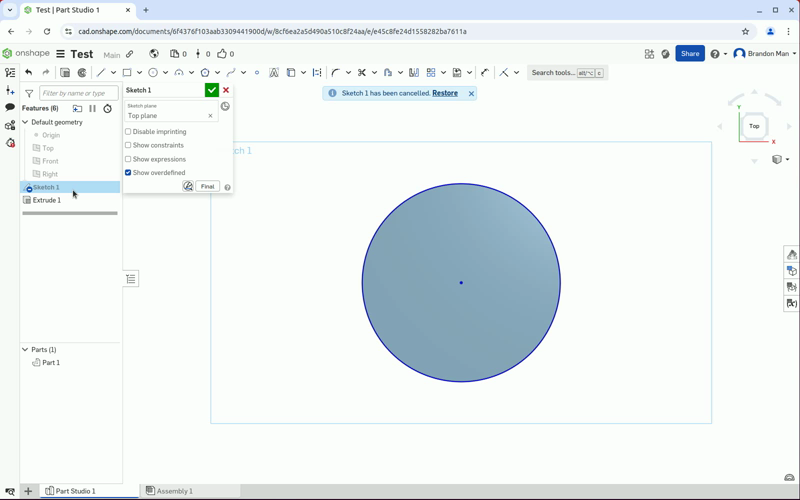
mouse_move(229, 92)
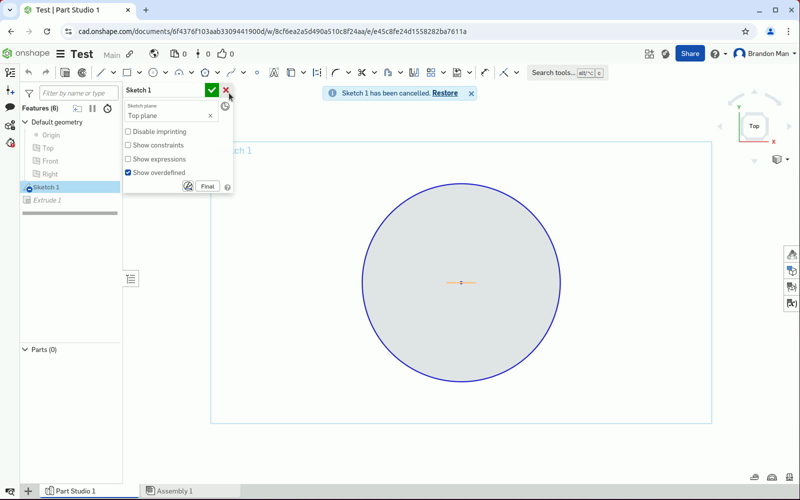
click(229, 92)
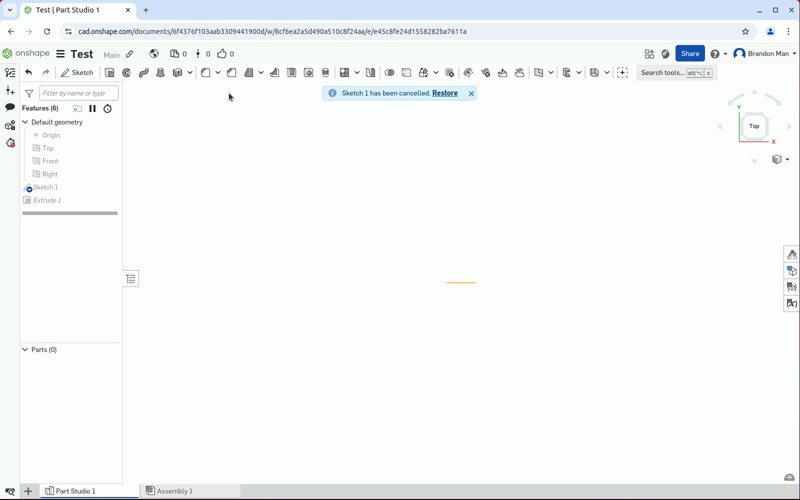
mouse_move(73, 352)
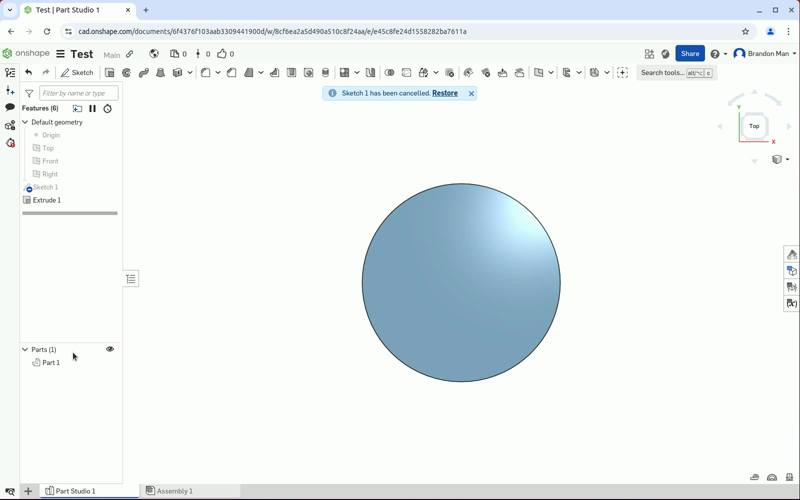
key(y)
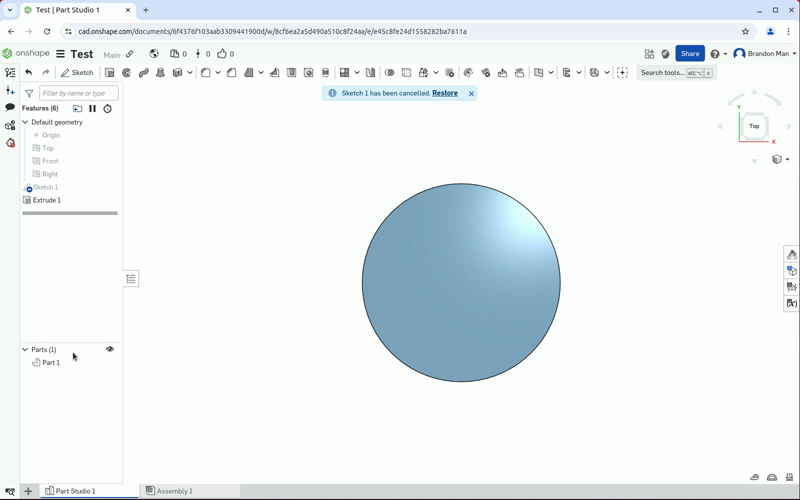
key(shift+p)
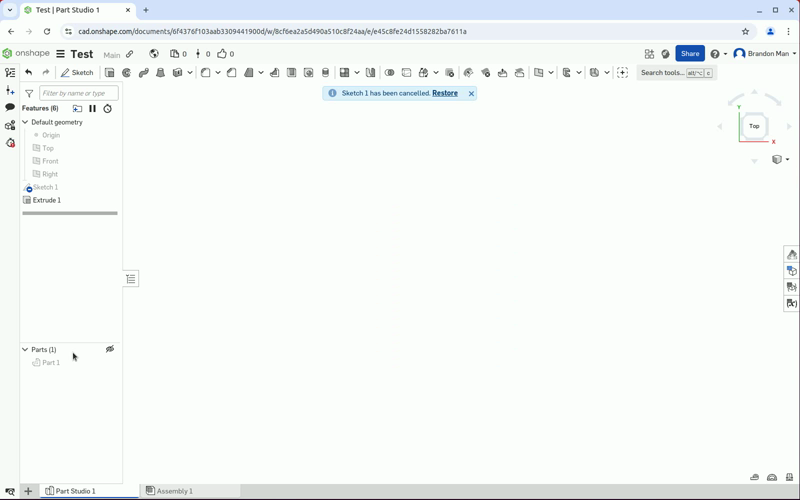
key(space)
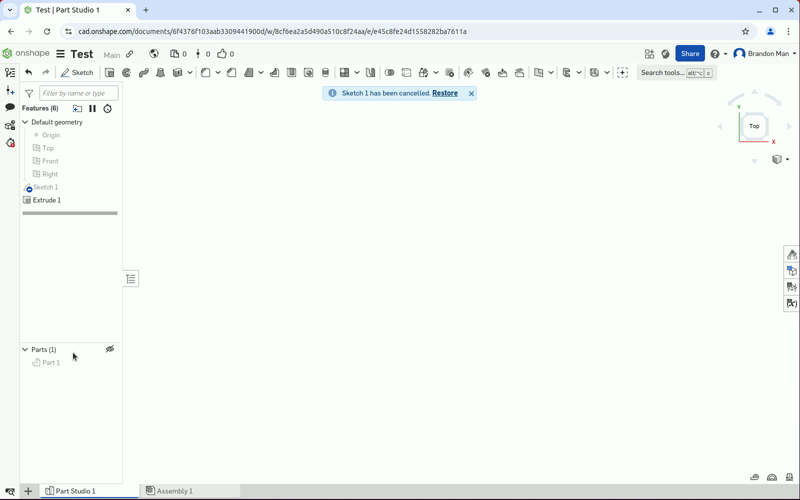
key_down(shift)
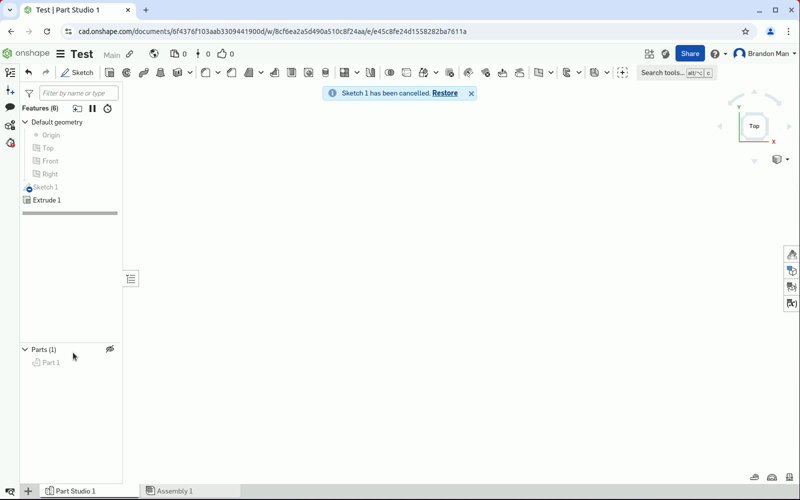
key(up)
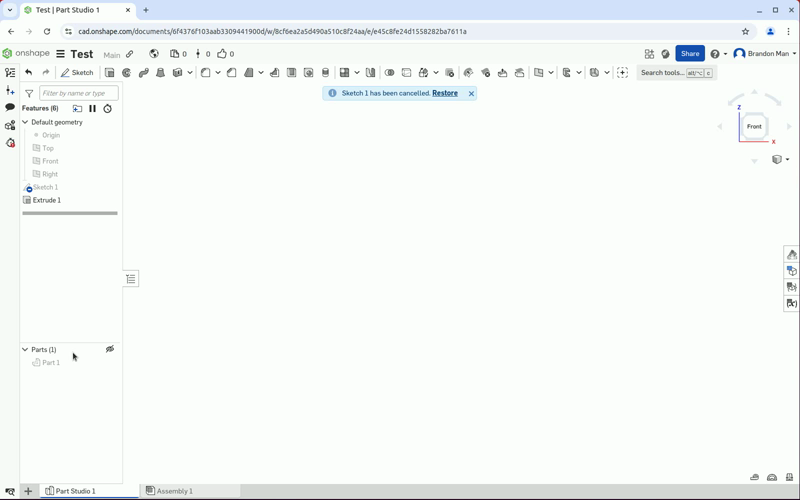
key_up(shift)
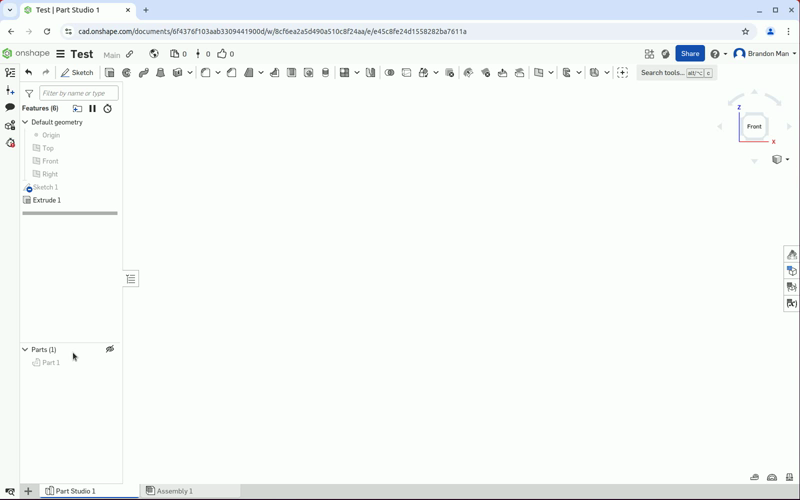
mouse_move(73, 352)
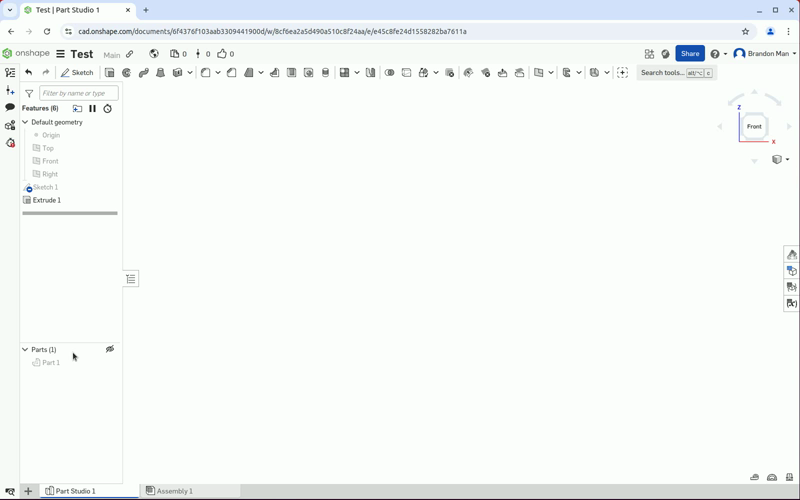
key(shift+y)
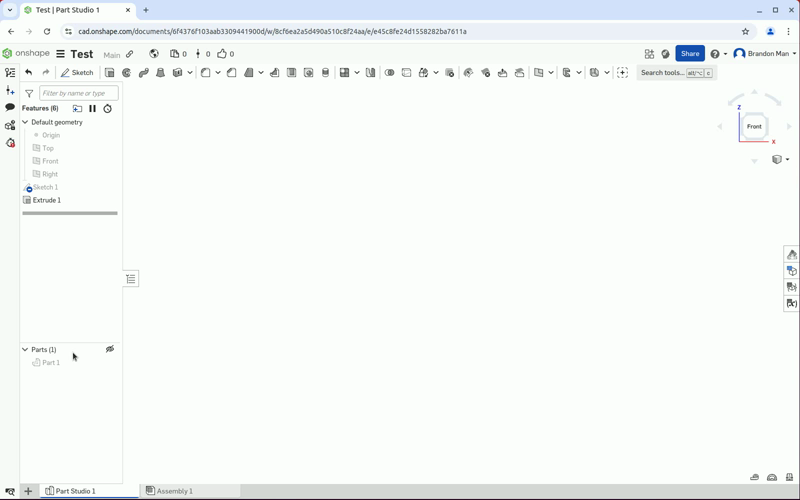
key(shift+s)
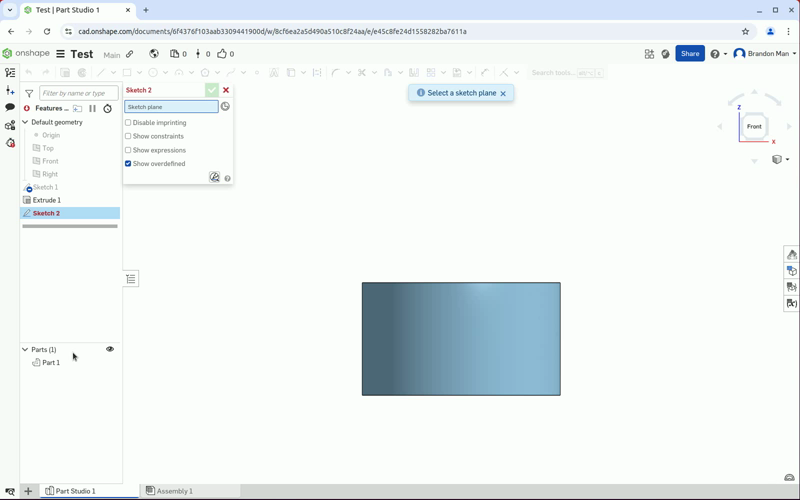
mouse_move(73, 163)
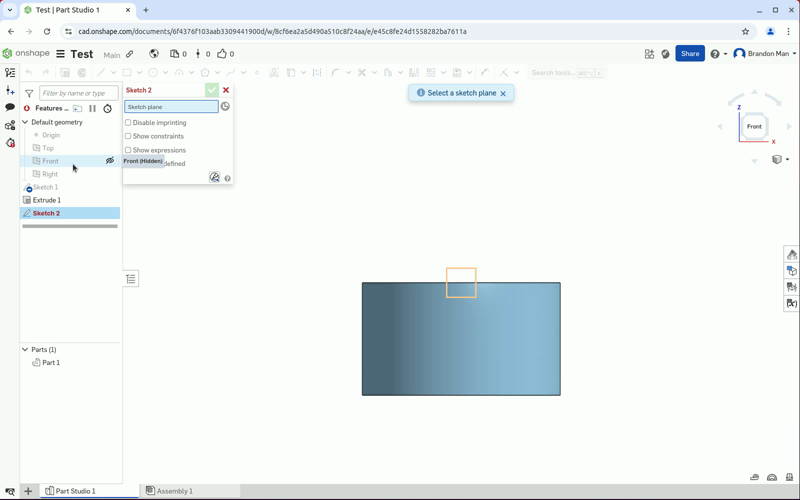
click(73, 163)
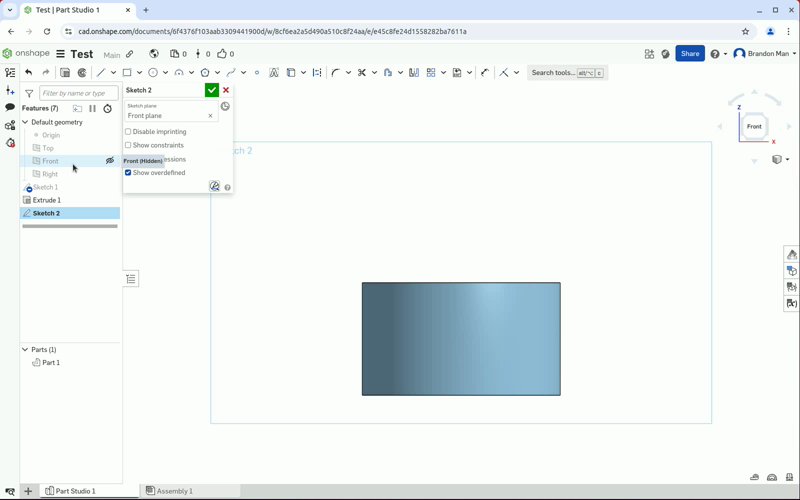
mouse_move(73, 352)
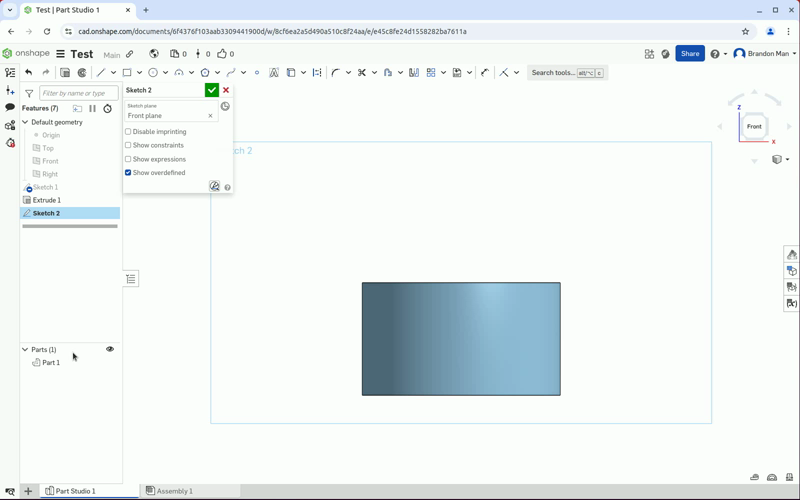
key(y)
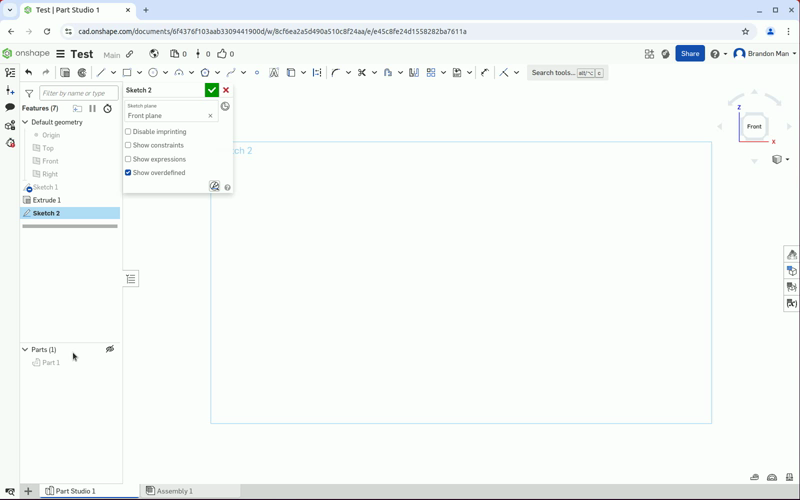
key(l)
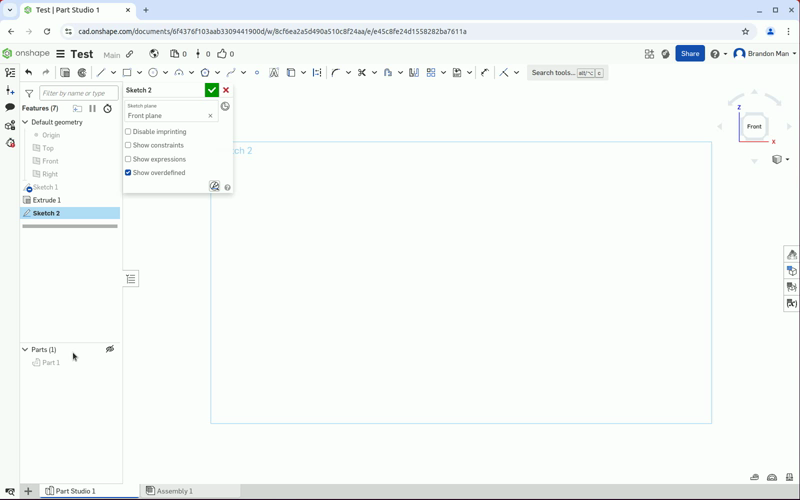
key_down(shift)
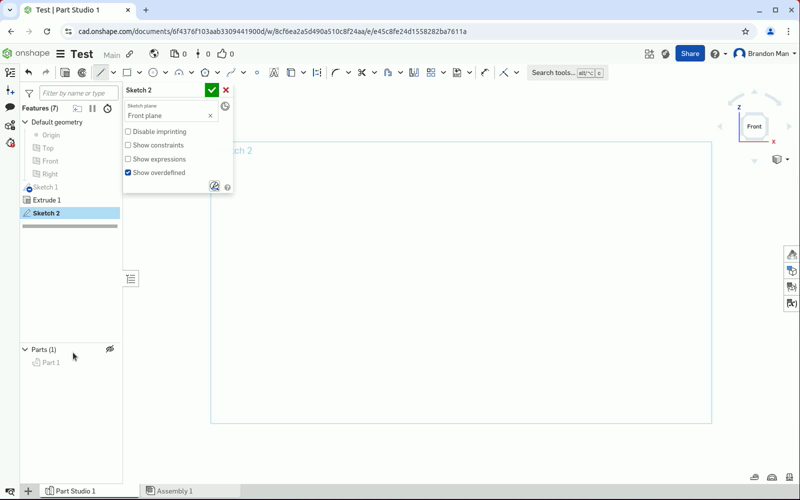
mouse_move(403, 282)
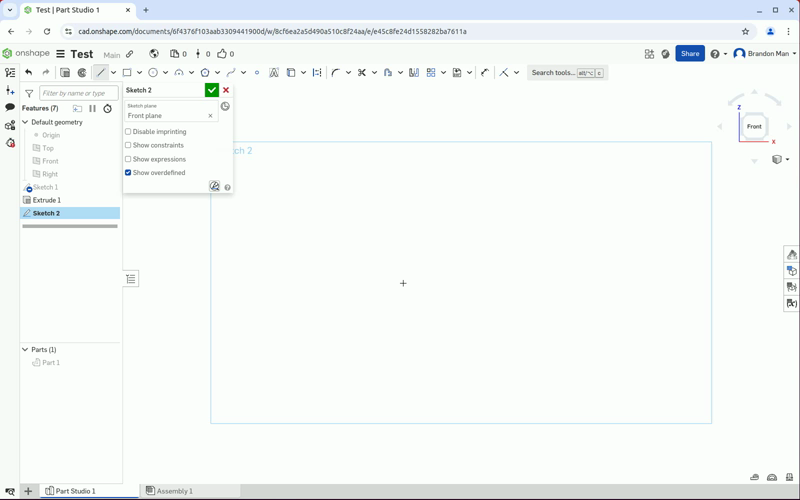
click(403, 282)
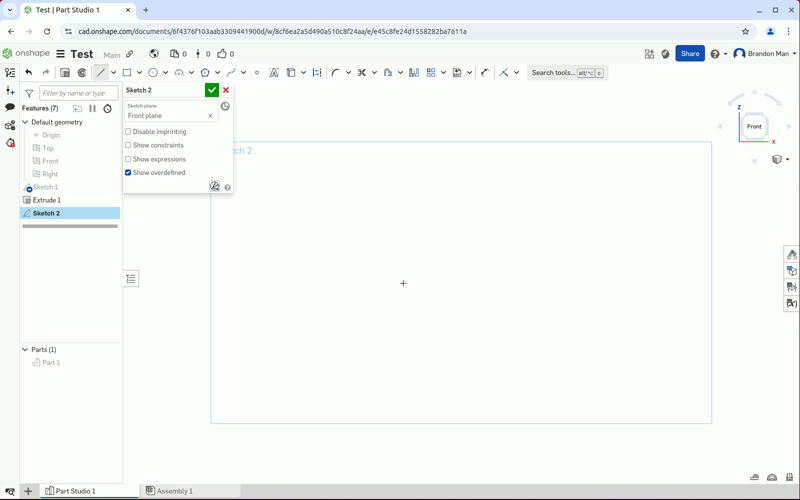
key_up(shift)
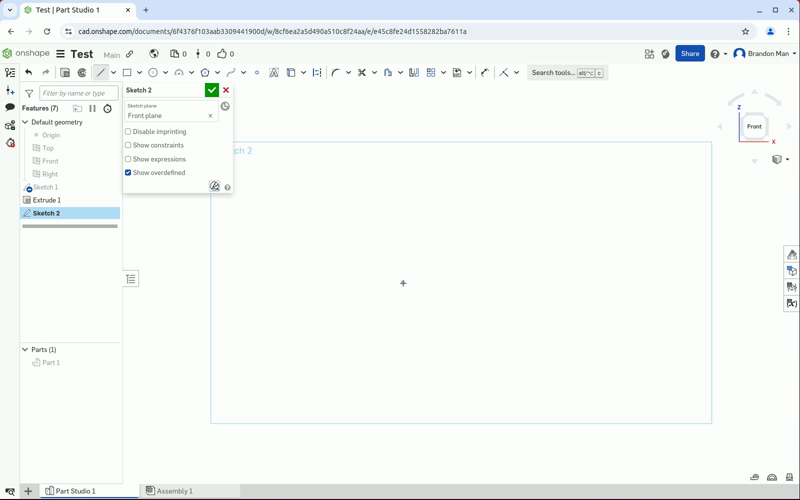
key_down(shift)
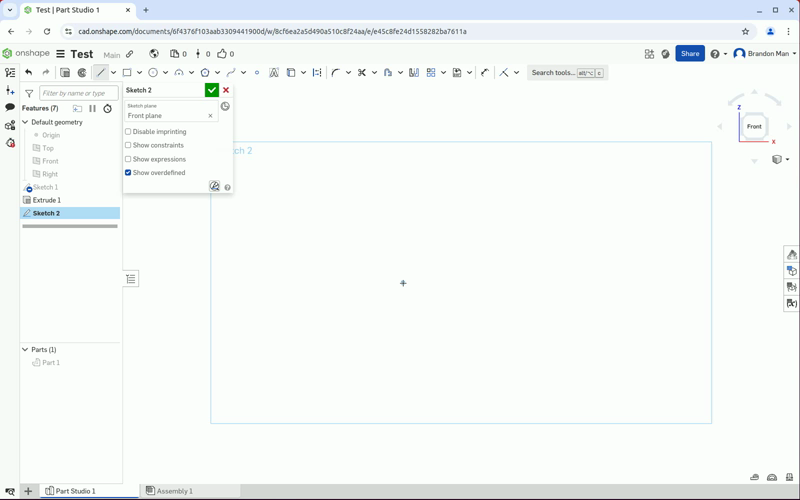
mouse_move(433, 282)
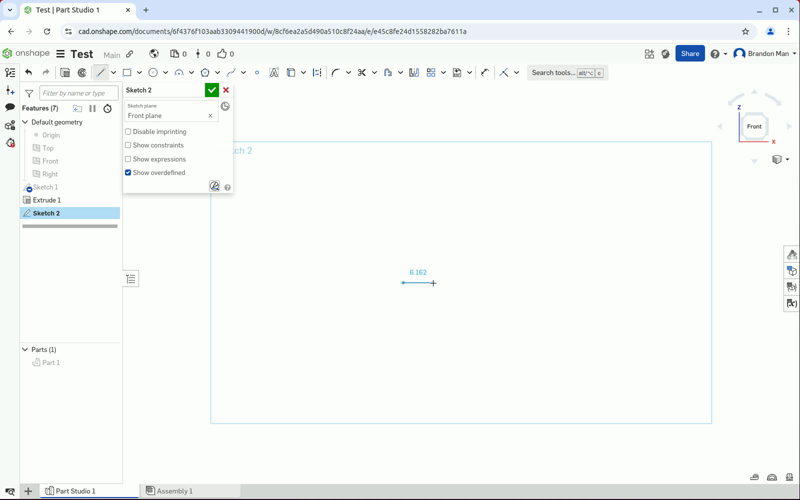
mouse_move(417, 282)
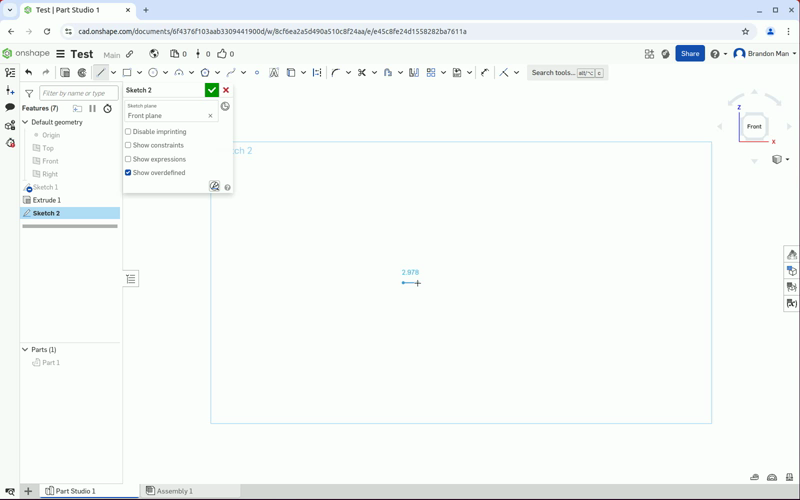
click(417, 282)
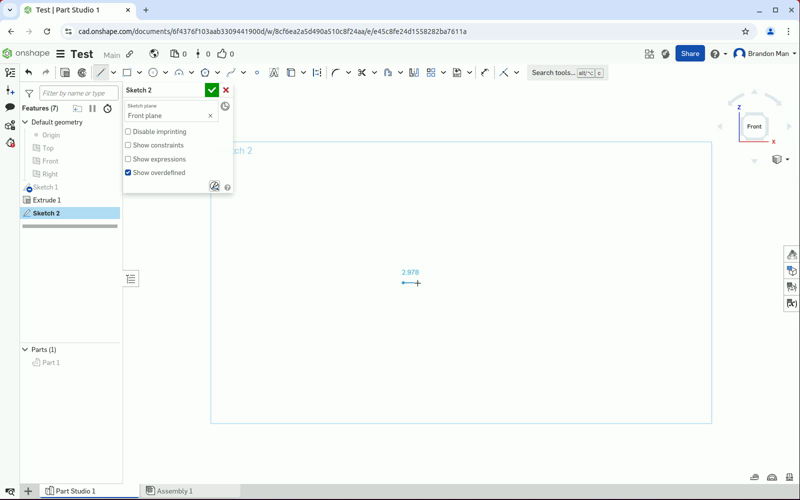
key_up(shift)
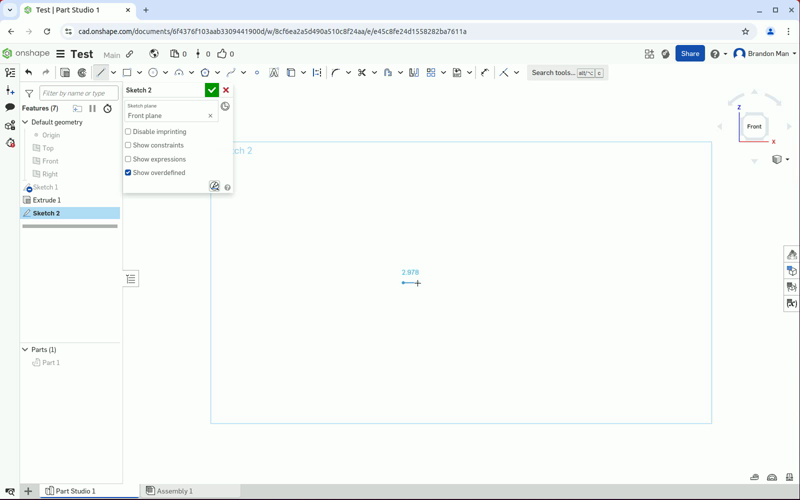
key_down(shift)
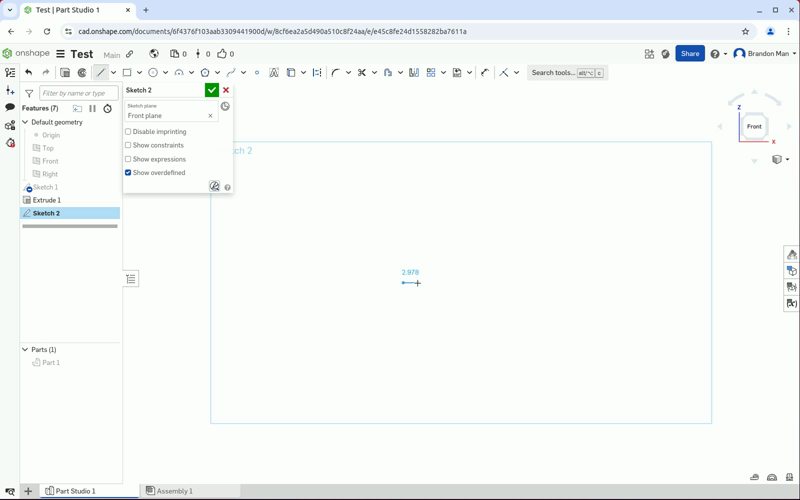
mouse_move(447, 282)
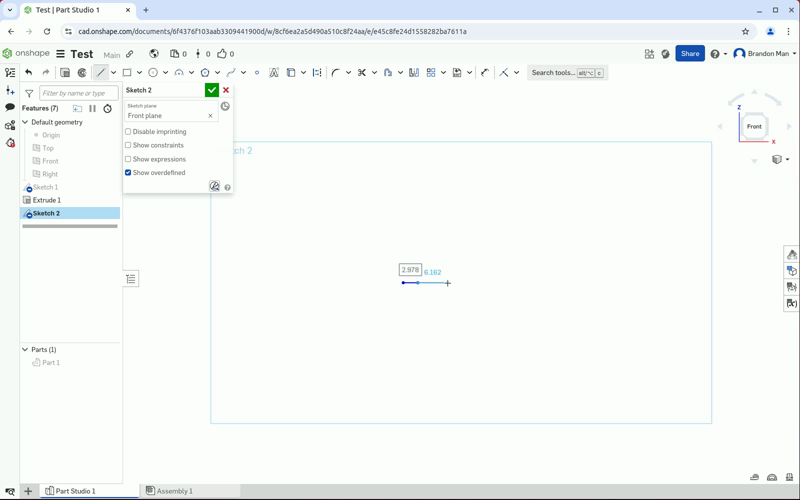
mouse_move(417, 253)
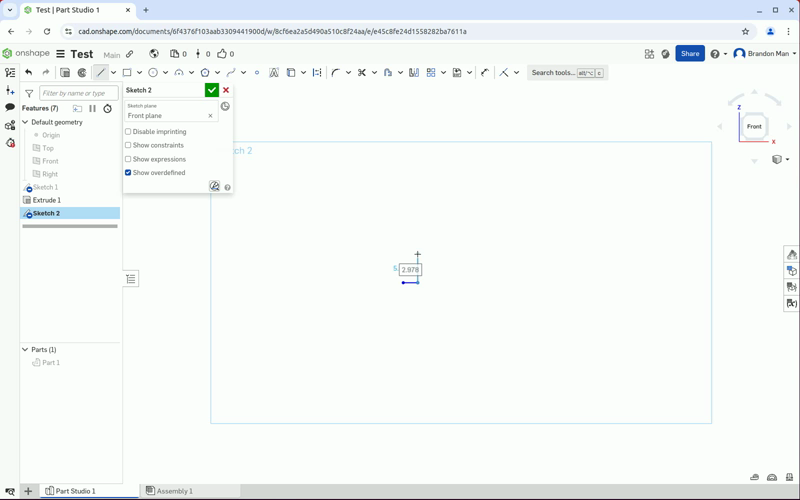
click(417, 253)
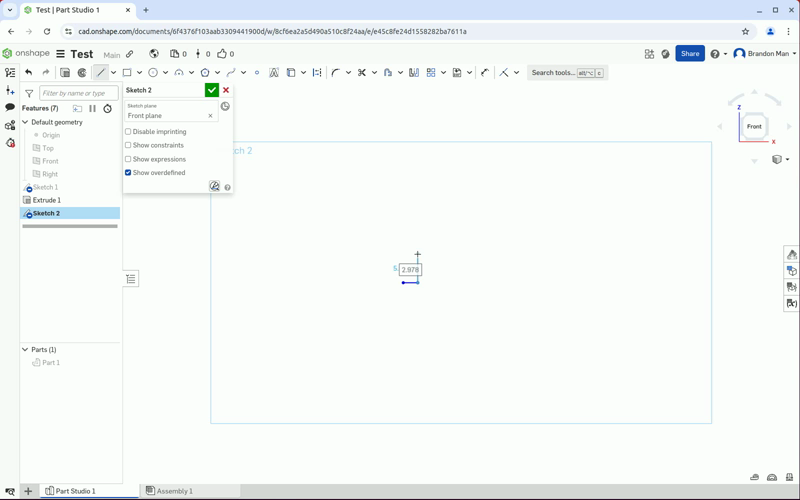
key_up(shift)
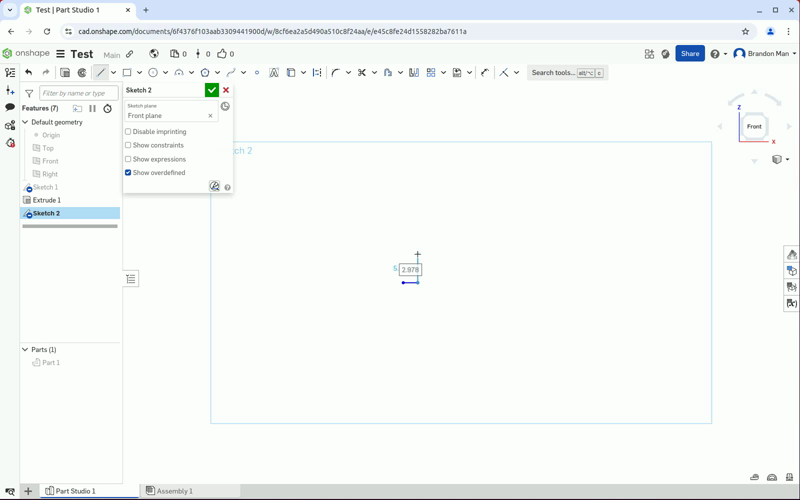
key_down(shift)
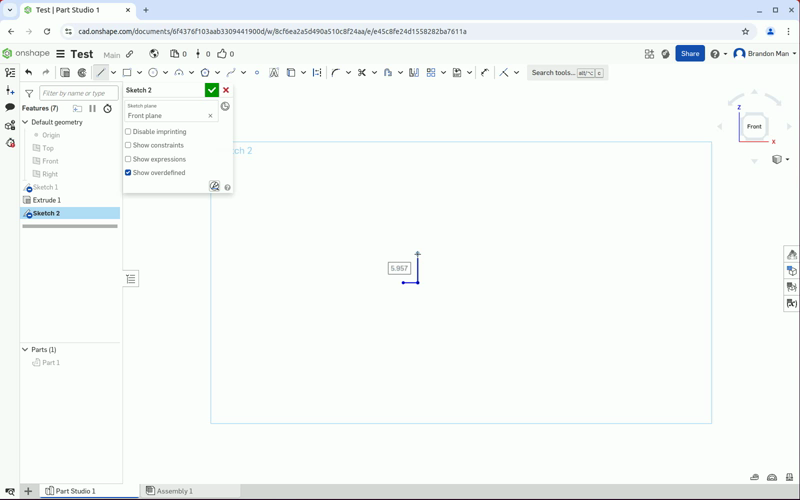
mouse_move(447, 253)
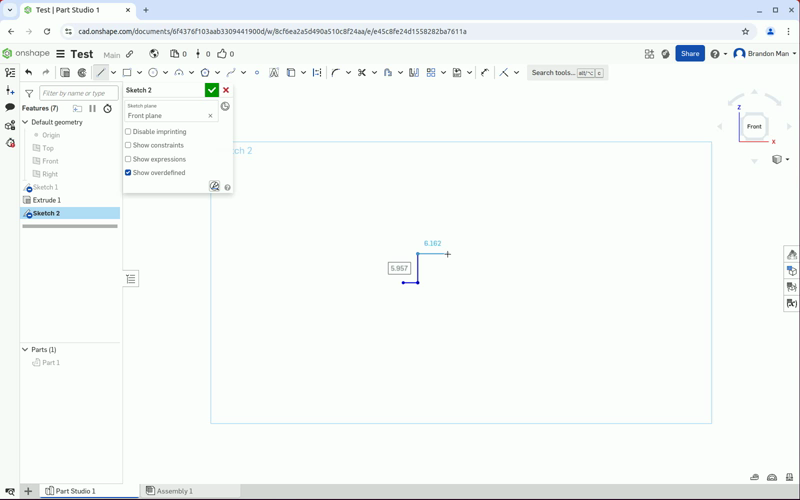
mouse_move(403, 253)
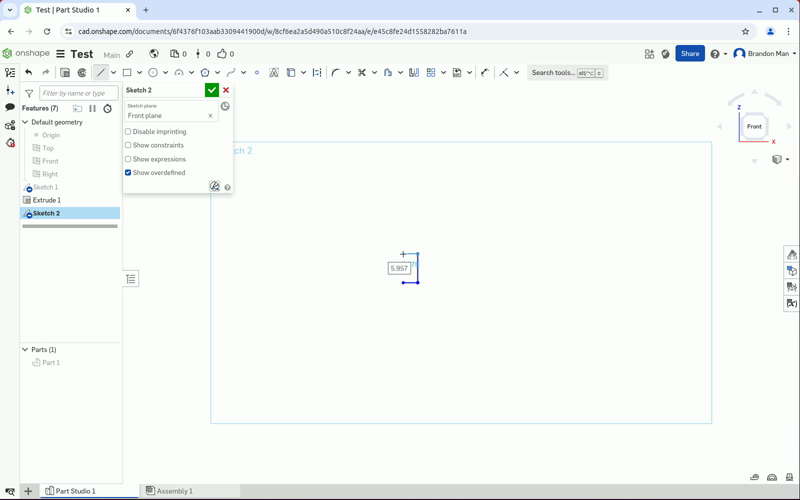
click(403, 253)
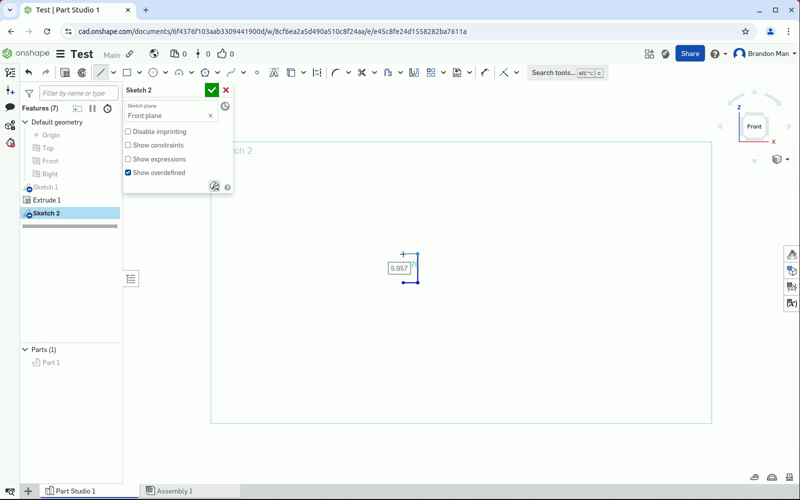
key_up(shift)
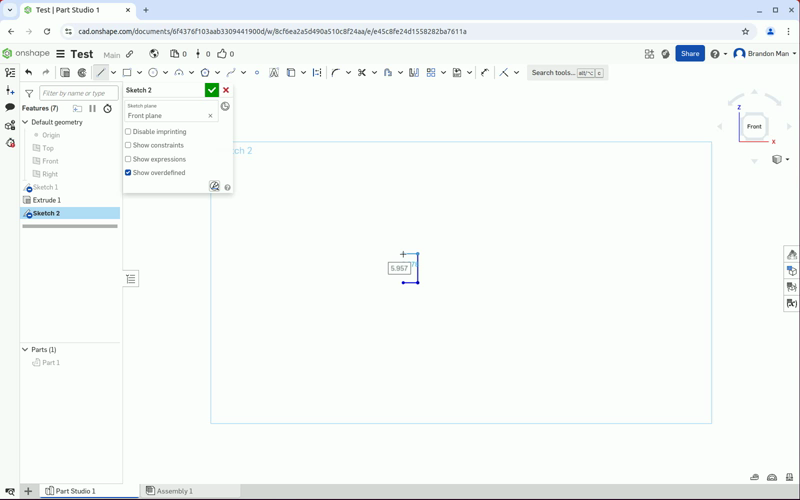
mouse_move(433, 253)
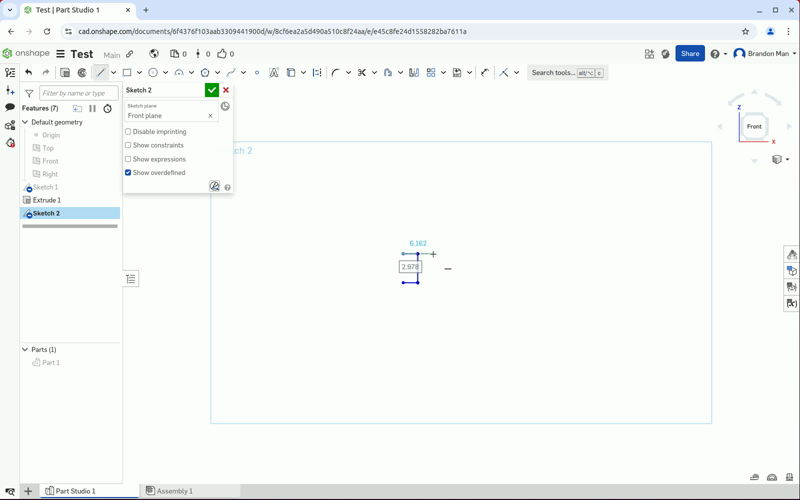
key_down(shift)
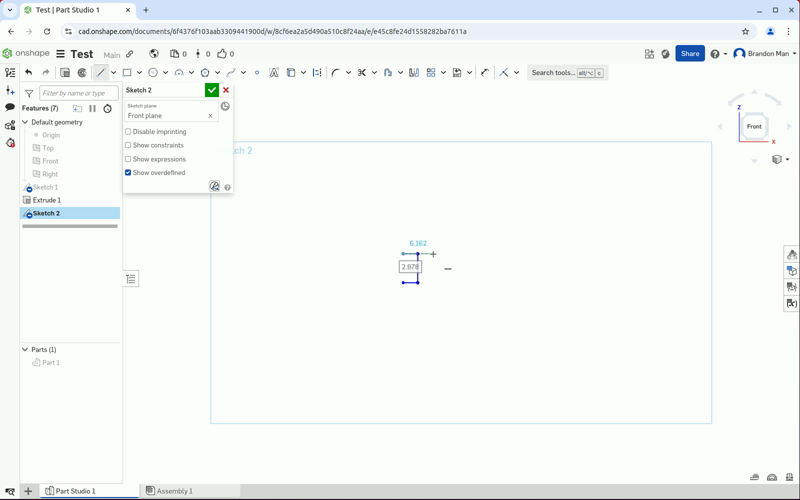
mouse_move(403, 282)
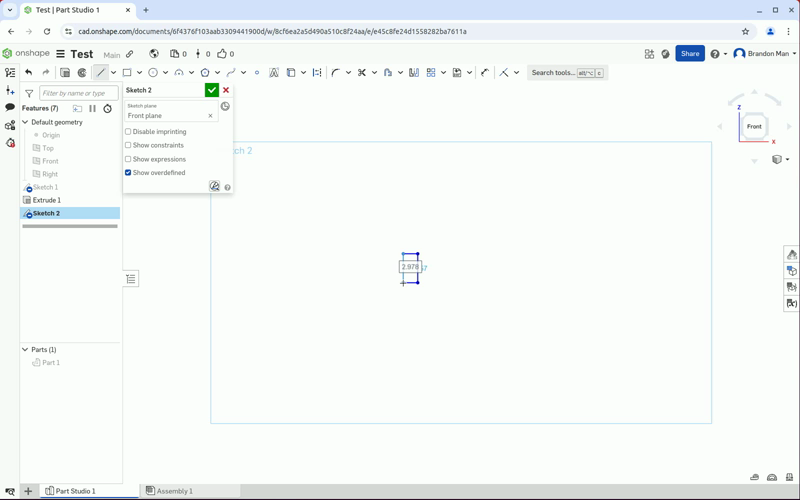
key_up(shift)
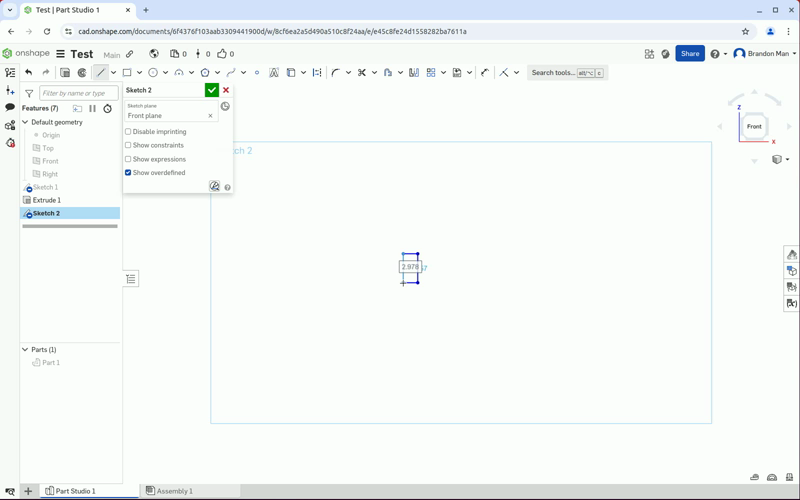
click(403, 282)
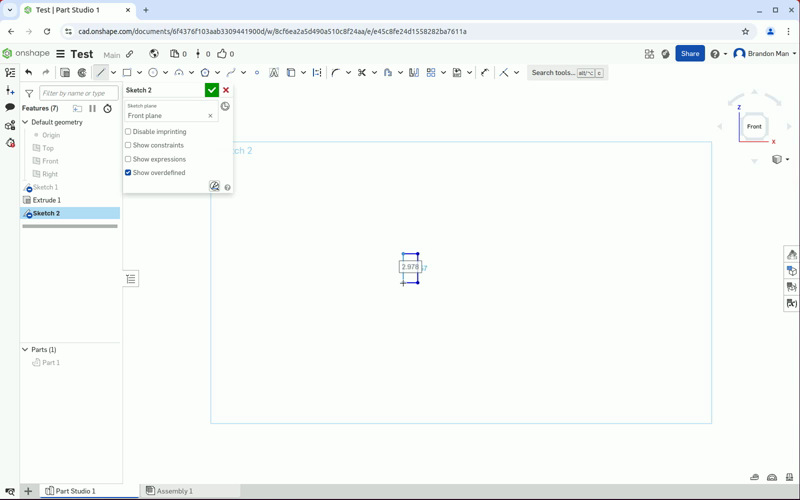
key(esc)
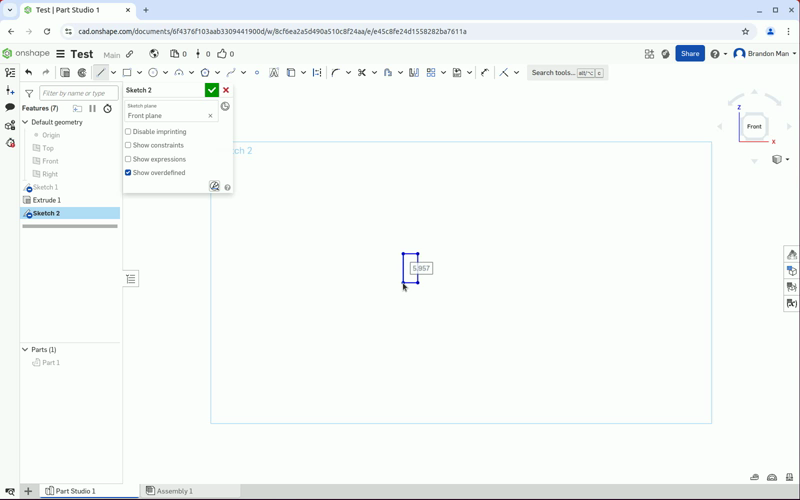
mouse_move(410, 263)
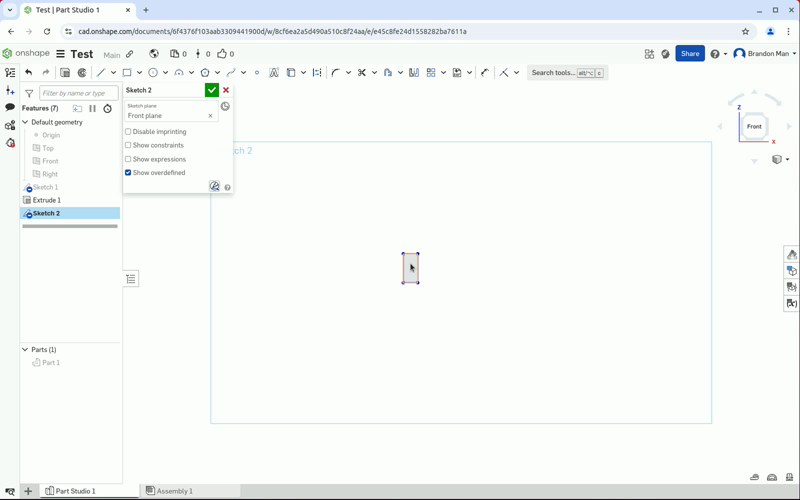
scroll(6)
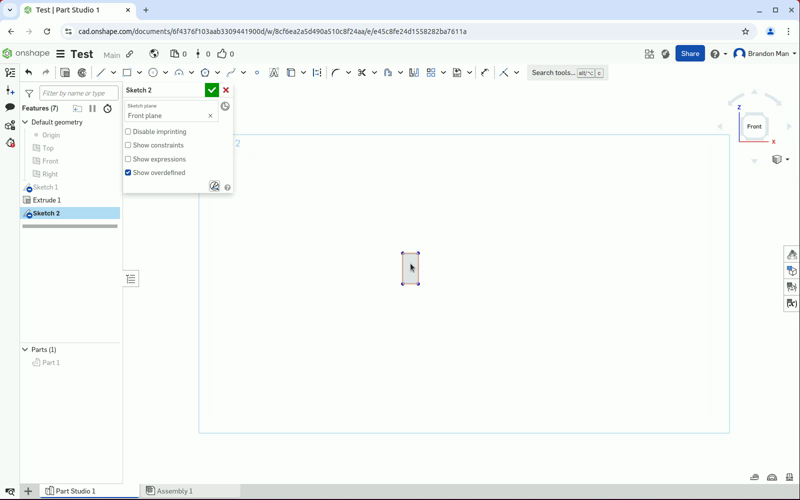
scroll(6)
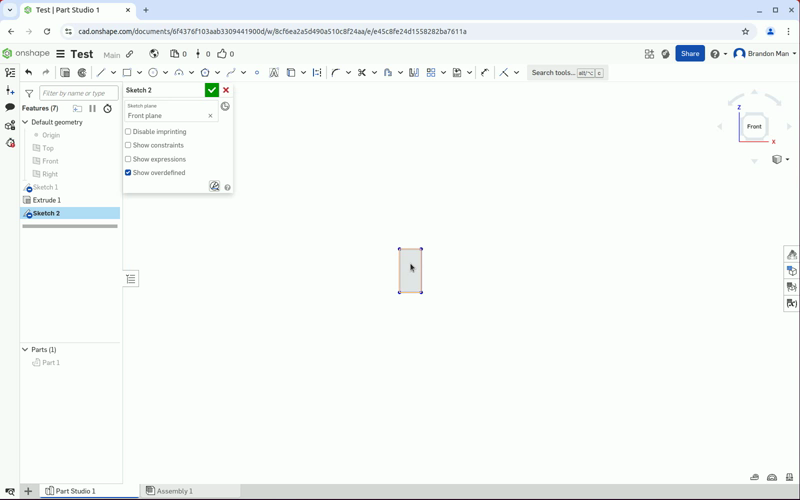
scroll(6)
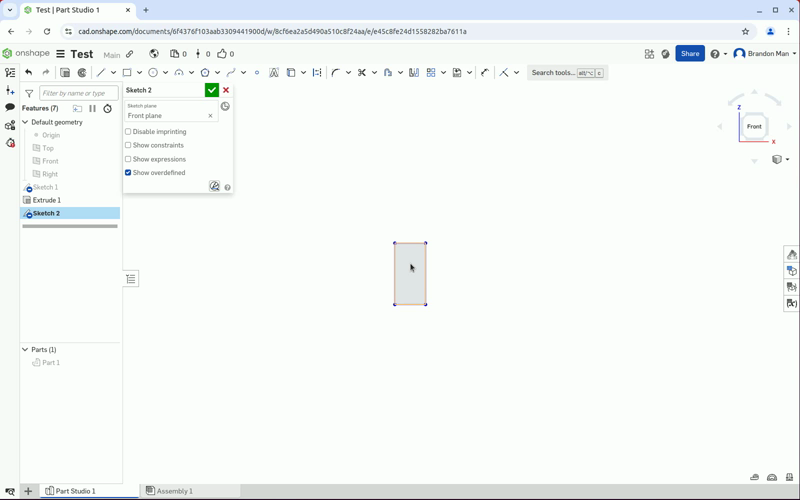
scroll(6)
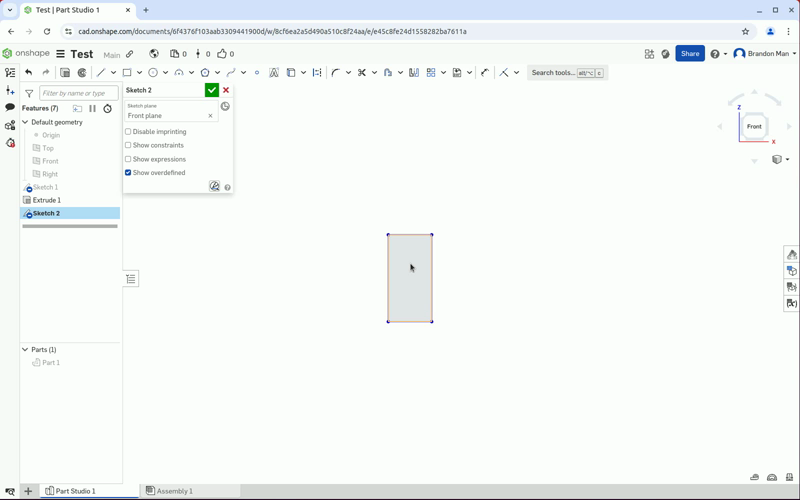
scroll(6)
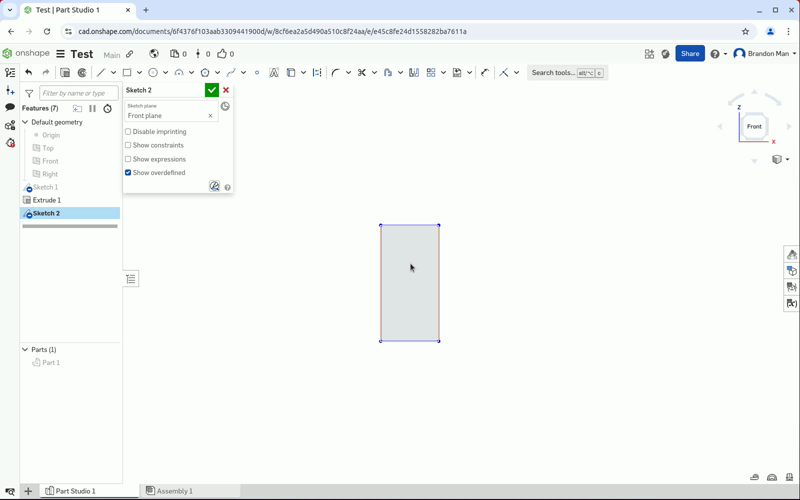
scroll(6)
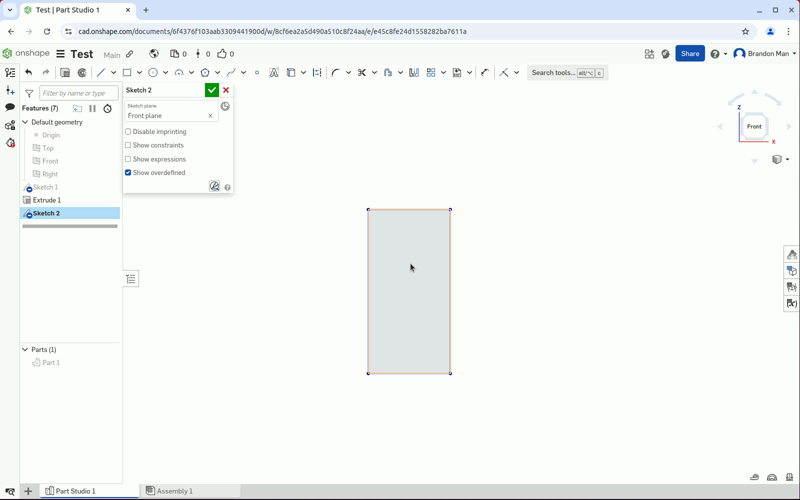
scroll(6)
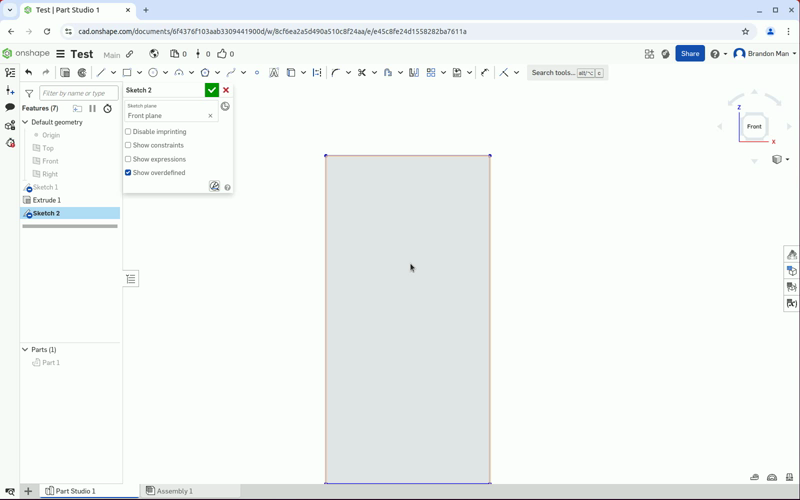
click(410, 263)
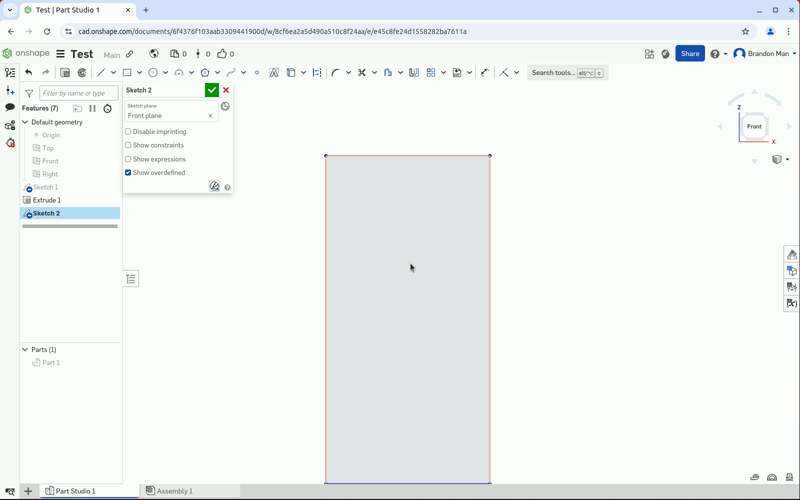
scroll(-6)
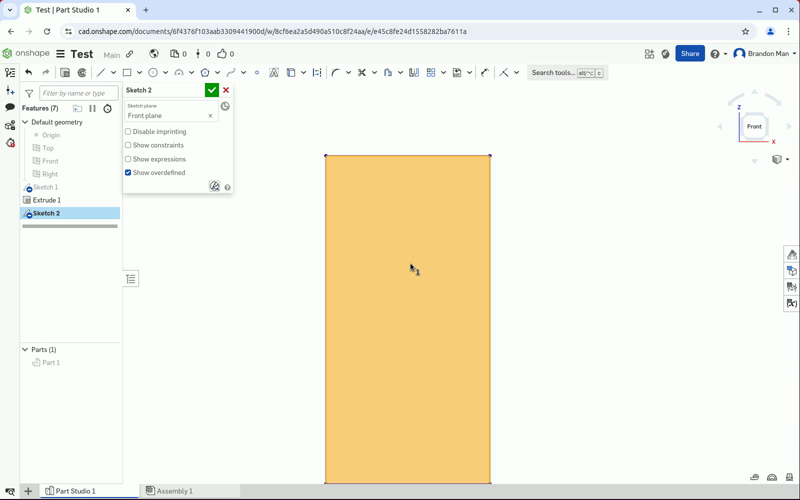
scroll(-6)
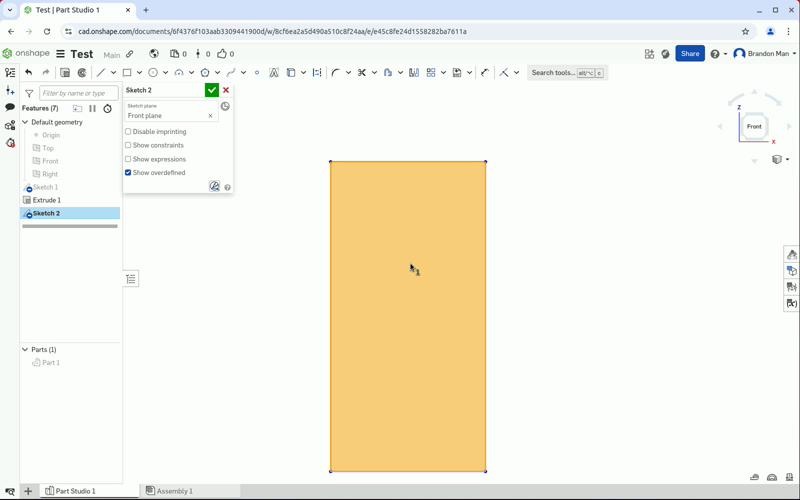
scroll(-6)
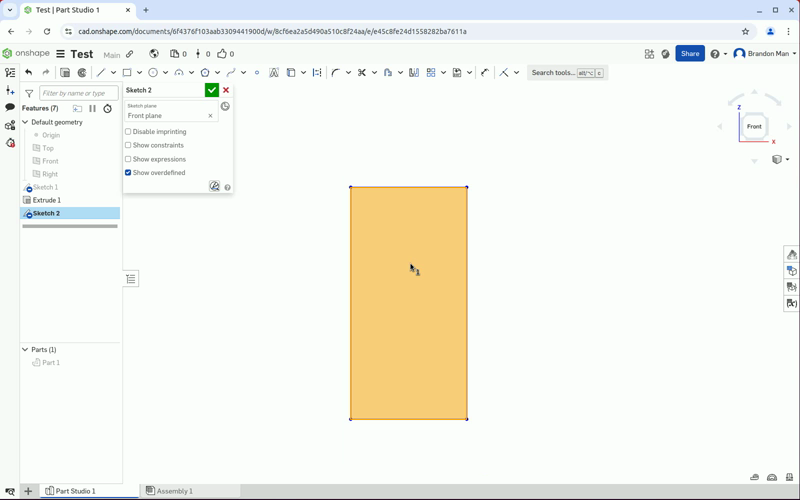
scroll(-6)
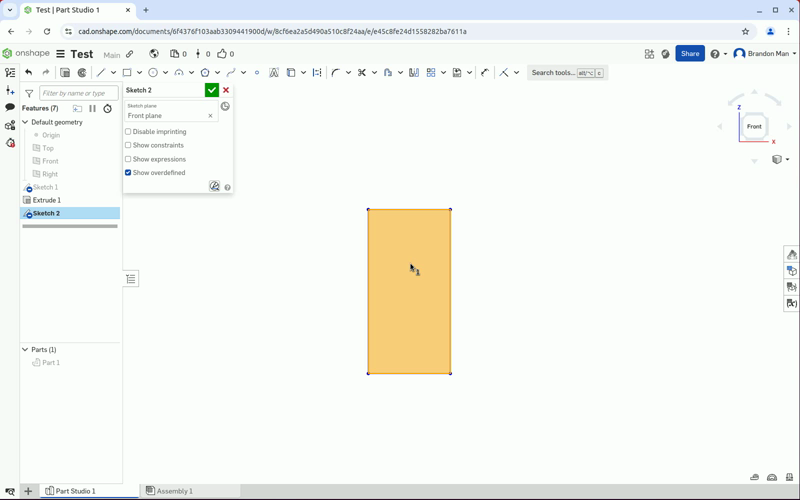
scroll(-6)
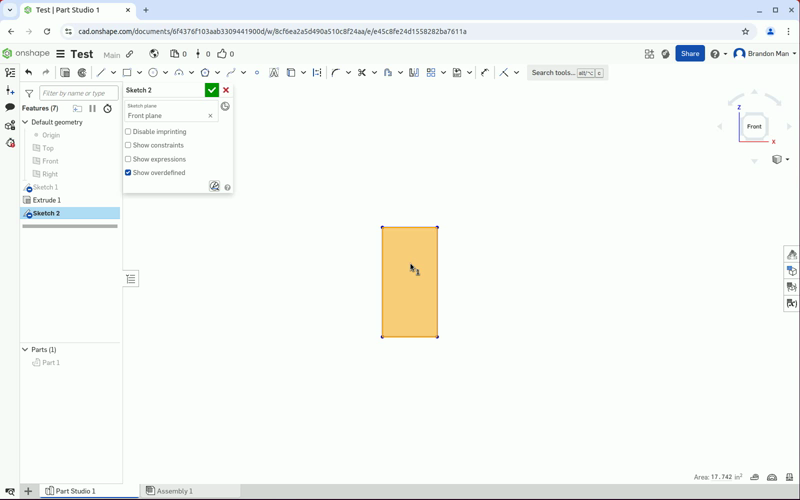
scroll(-6)
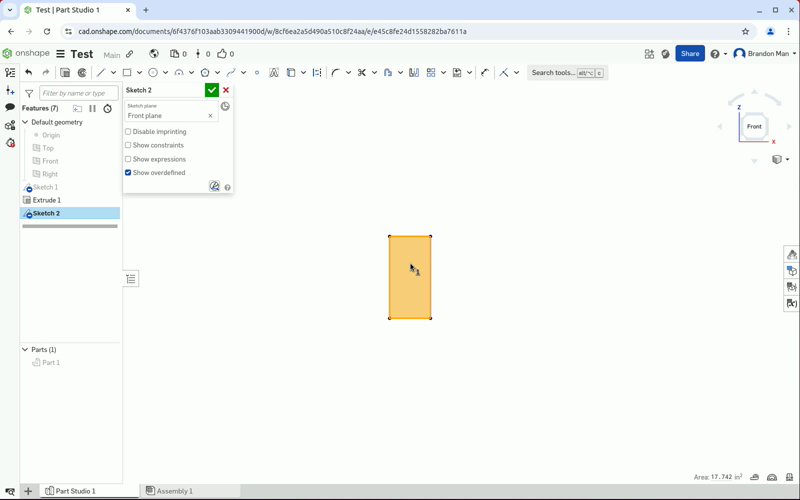
scroll(-6)
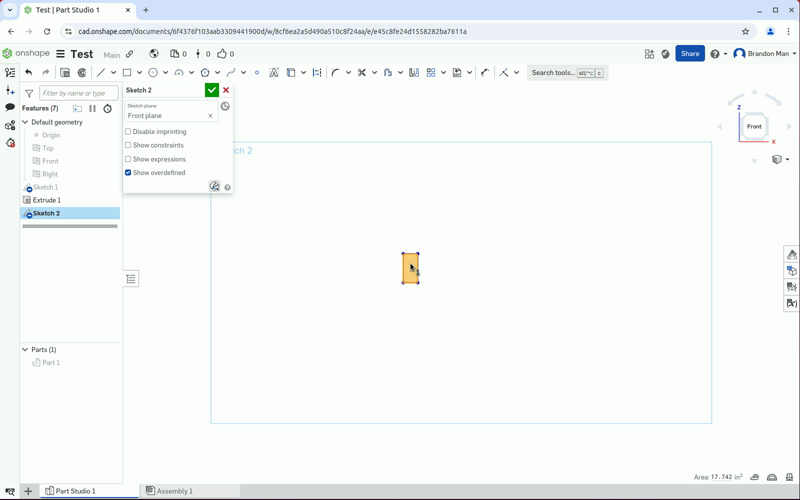
mouse_move(73, 352)
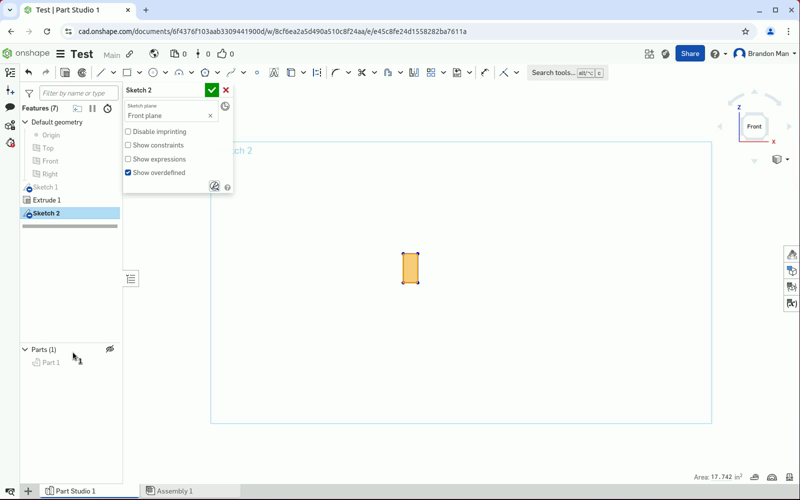
key(shift+y)
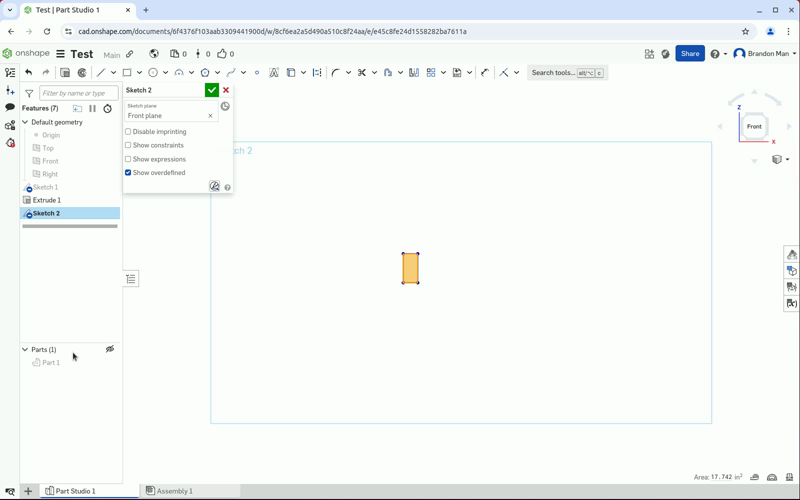
key(shift+e)
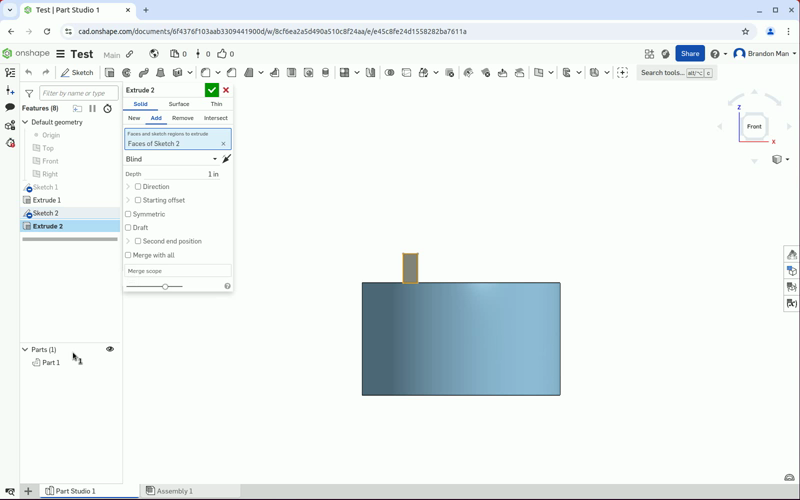
mouse_move(143, 106)
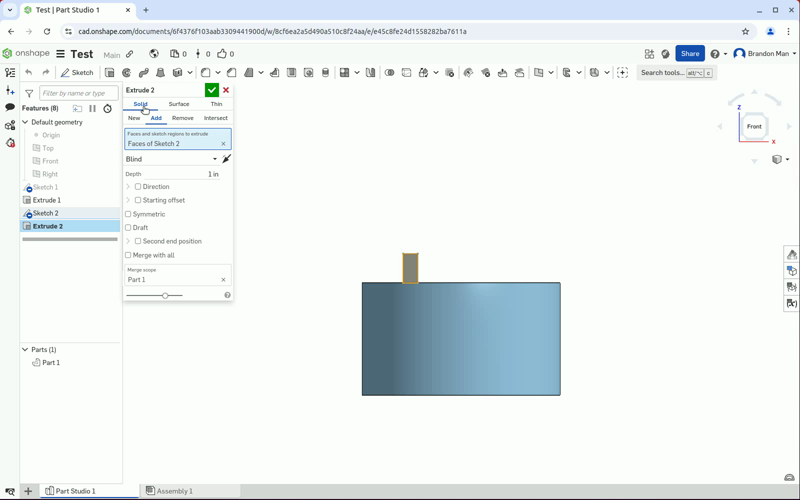
click(143, 106)
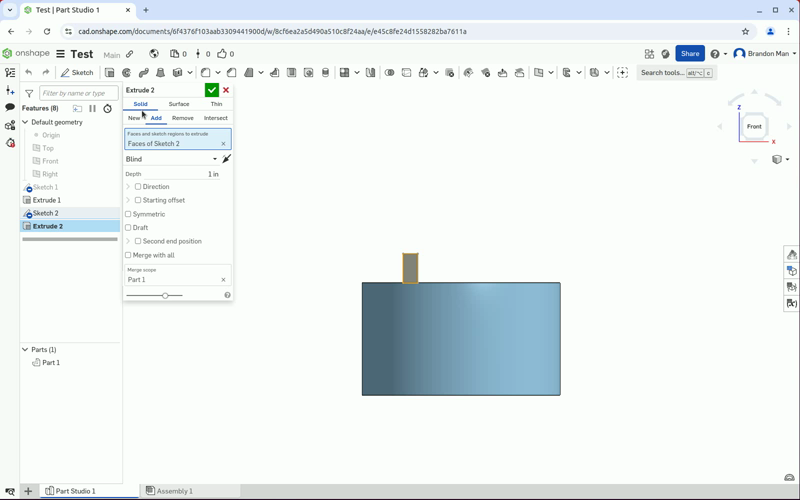
mouse_move(137, 120)
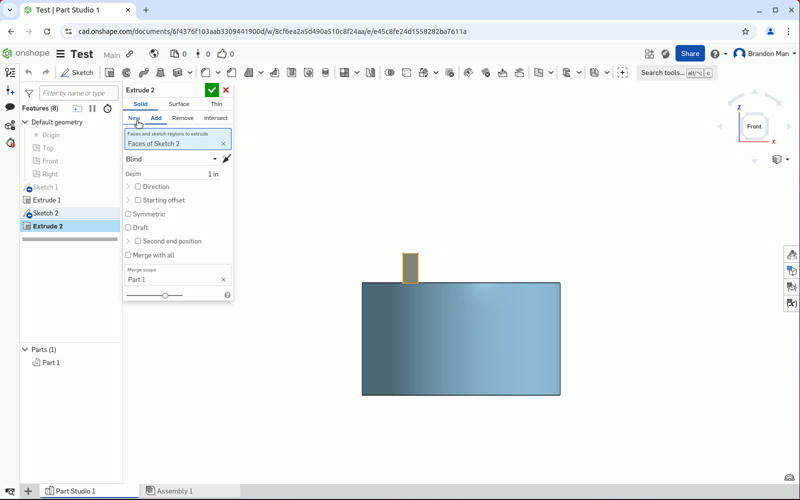
click(137, 120)
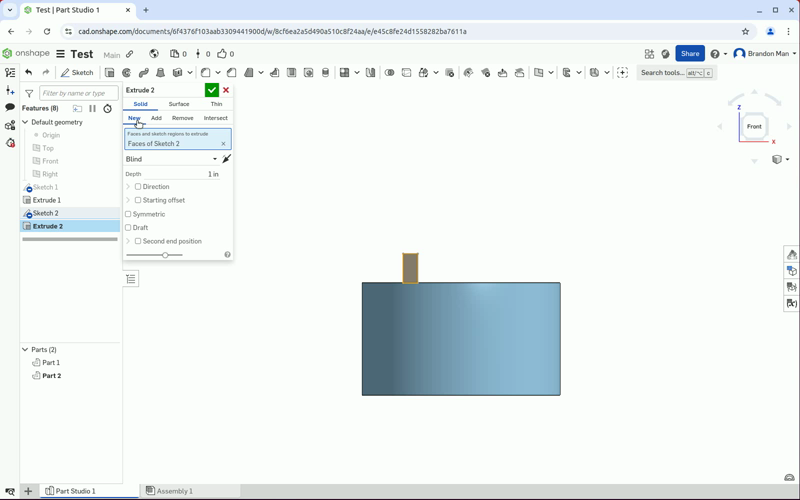
key(tab, 4)
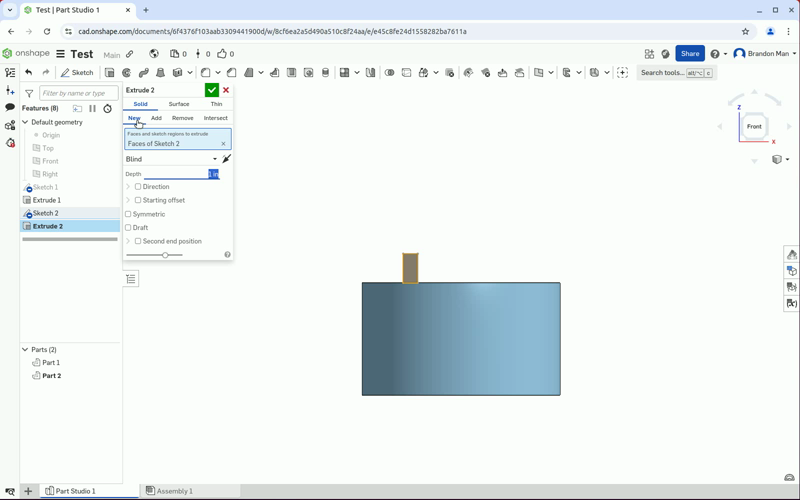
text(2.407)
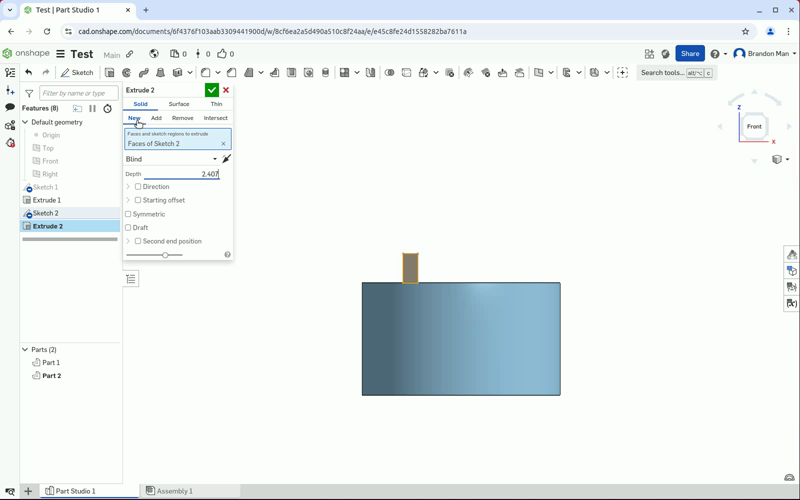
key(enter)
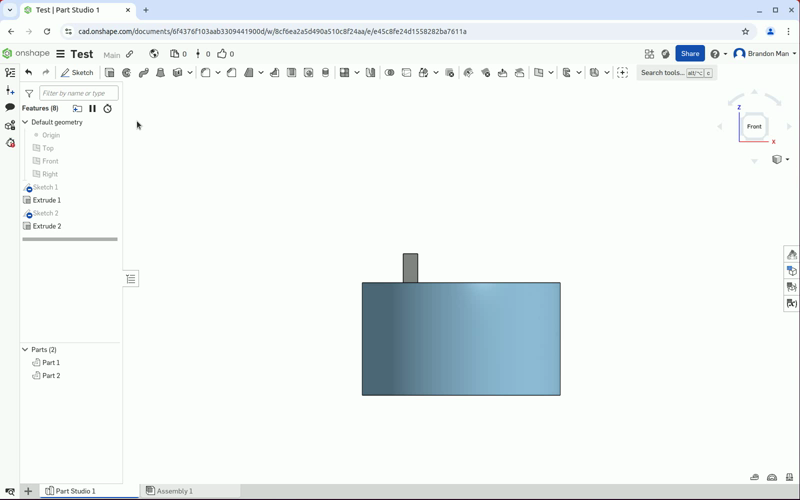
key(shift+h)
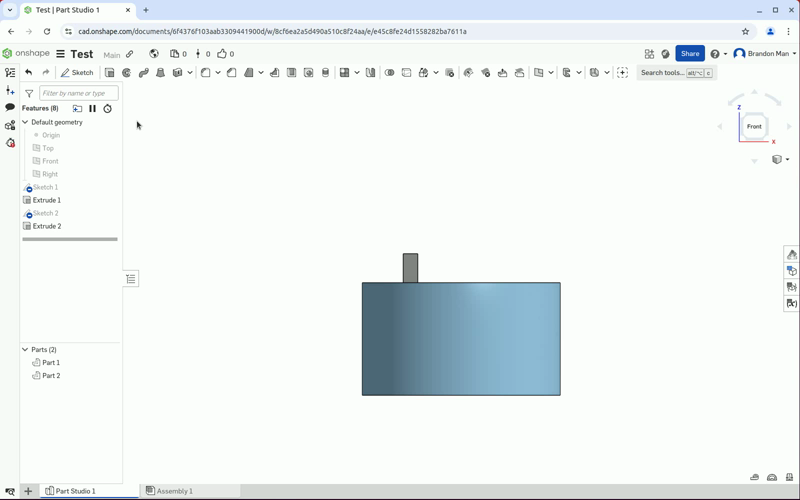
key(shift+h)
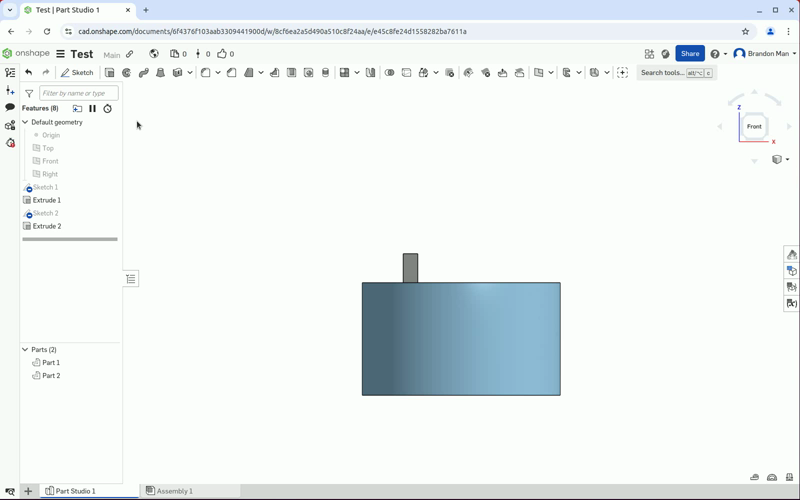
mouse_move(73, 189)
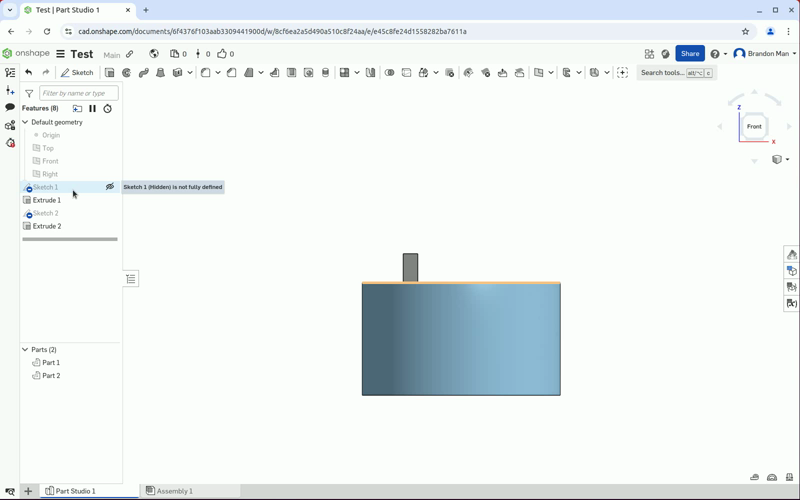
click(73, 189)
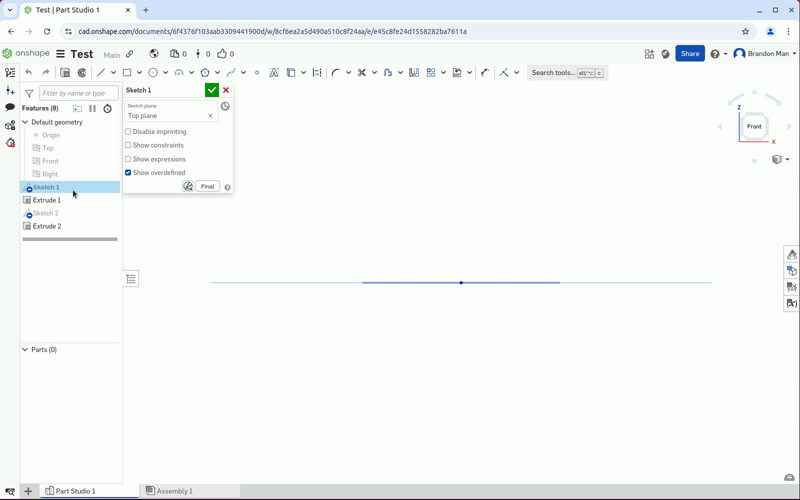
mouse_move(229, 92)
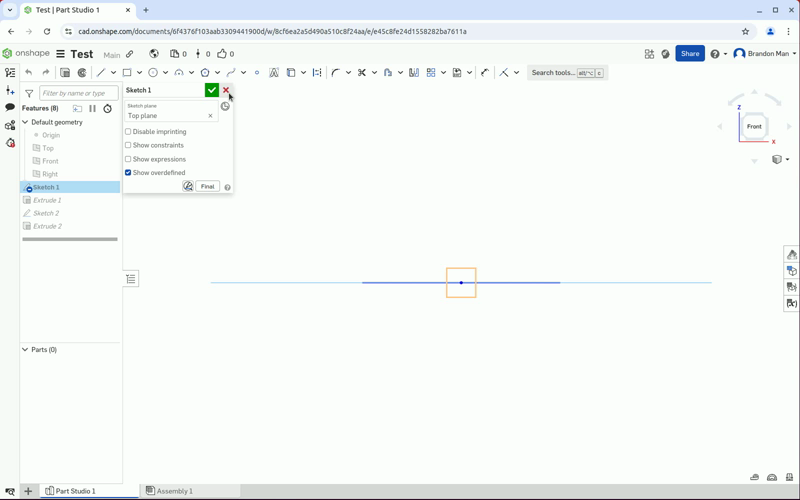
click(229, 92)
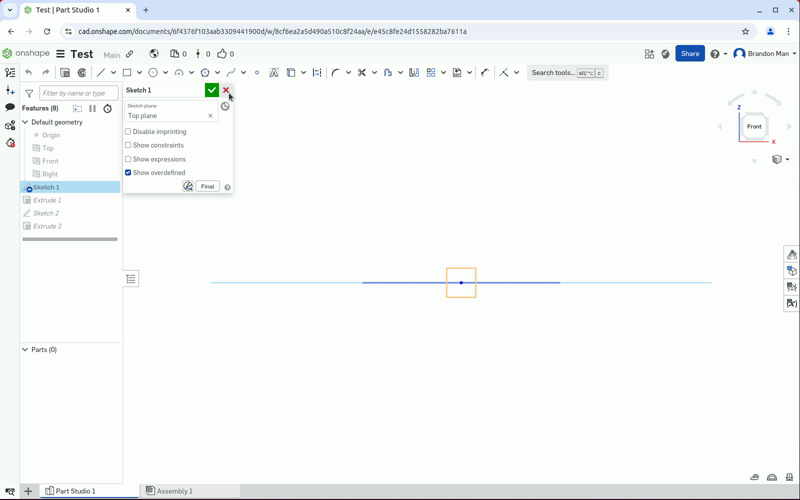
key(shift+s)
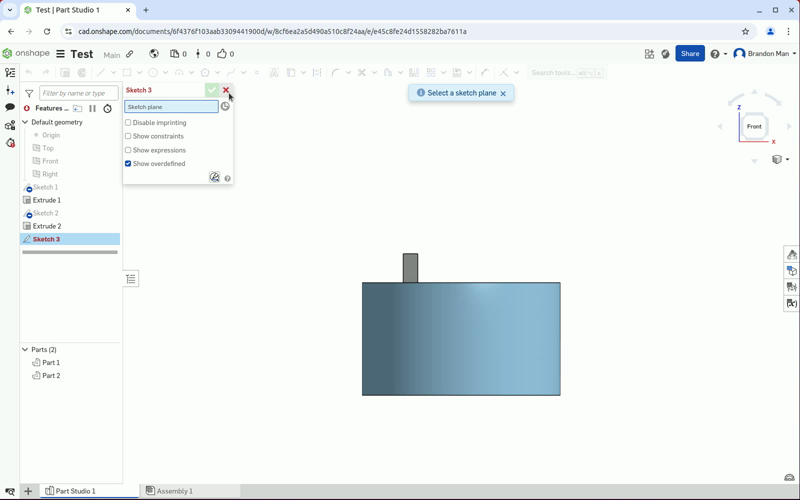
mouse_move(73, 163)
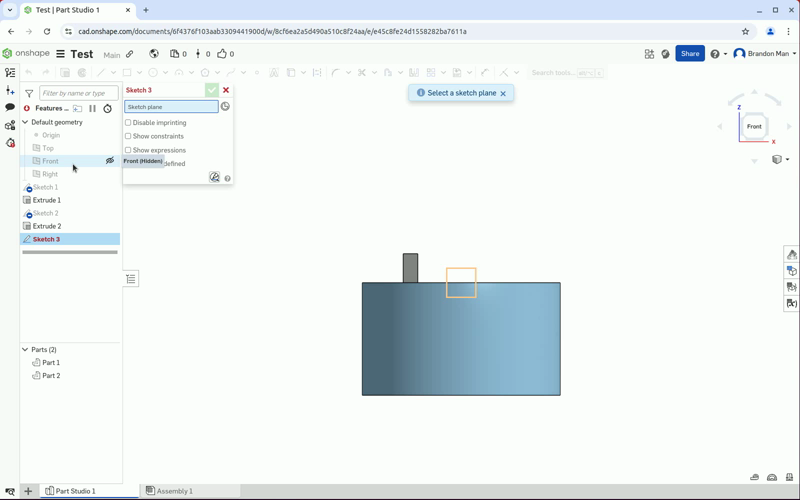
click(73, 163)
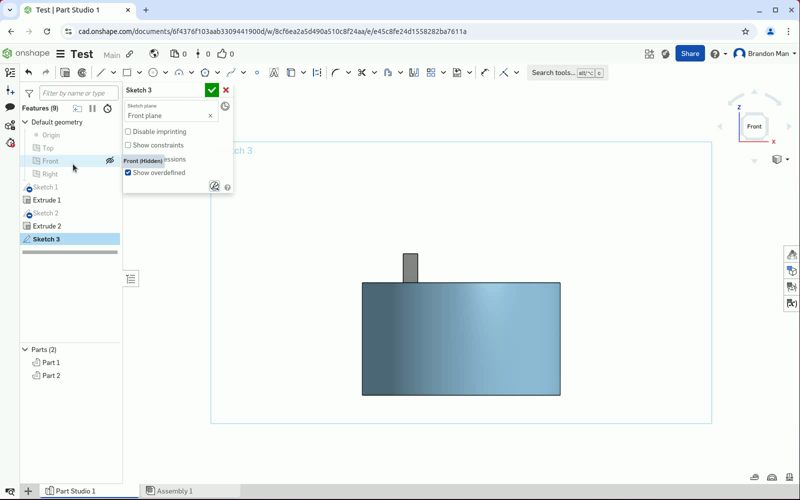
mouse_move(73, 352)
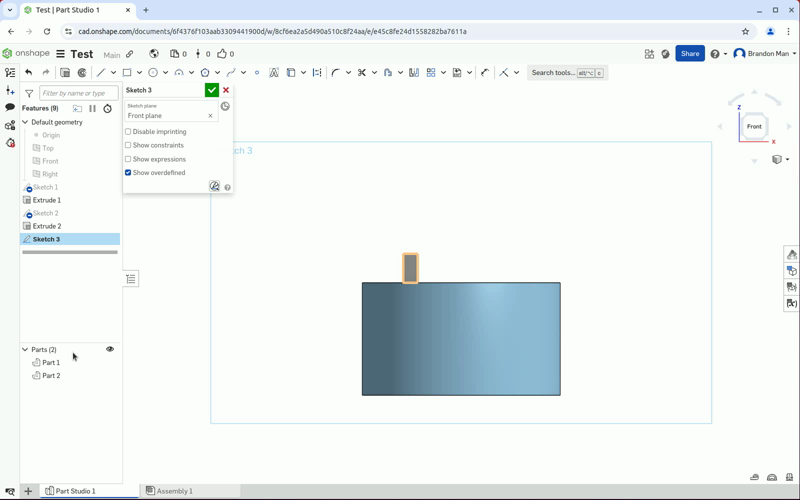
key(y)
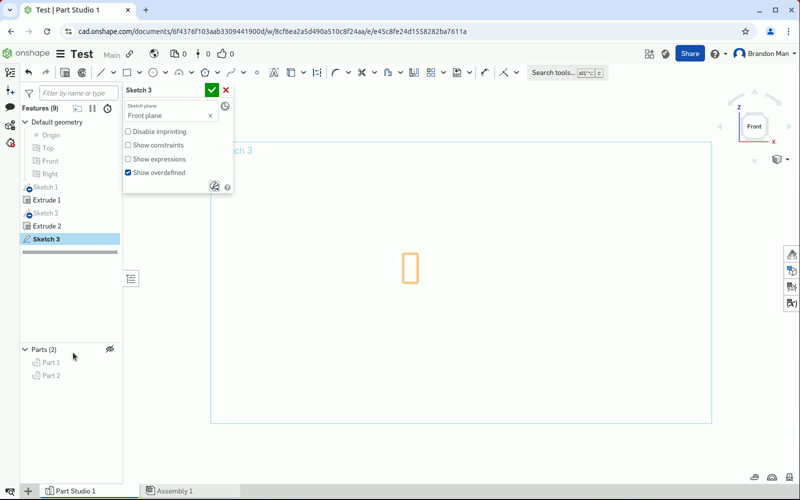
key(l)
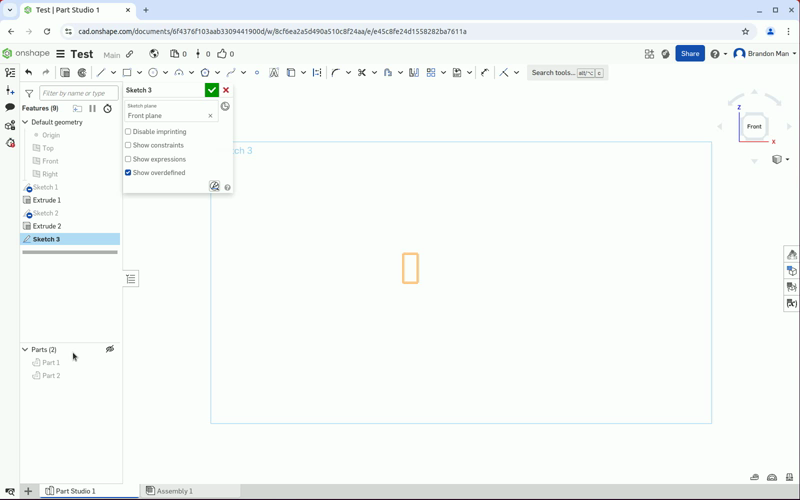
key_down(shift)
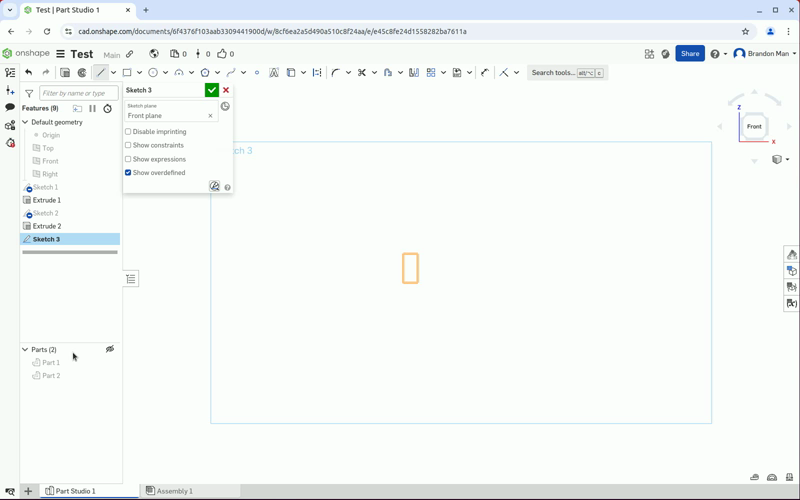
mouse_move(451, 282)
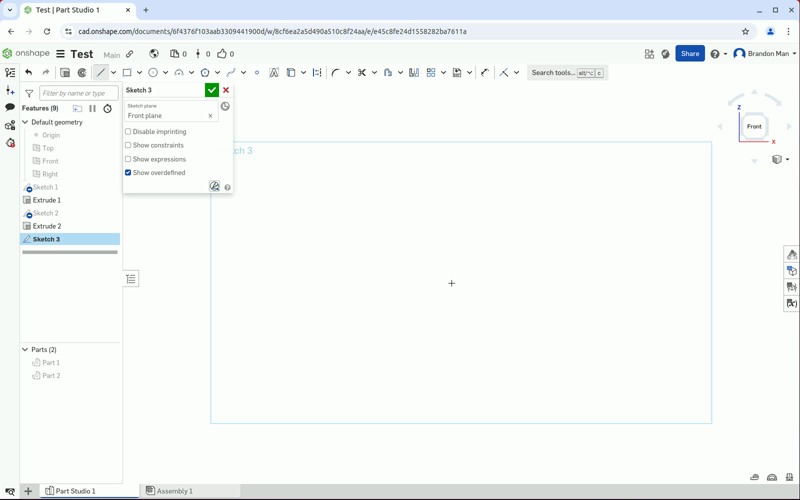
click(451, 282)
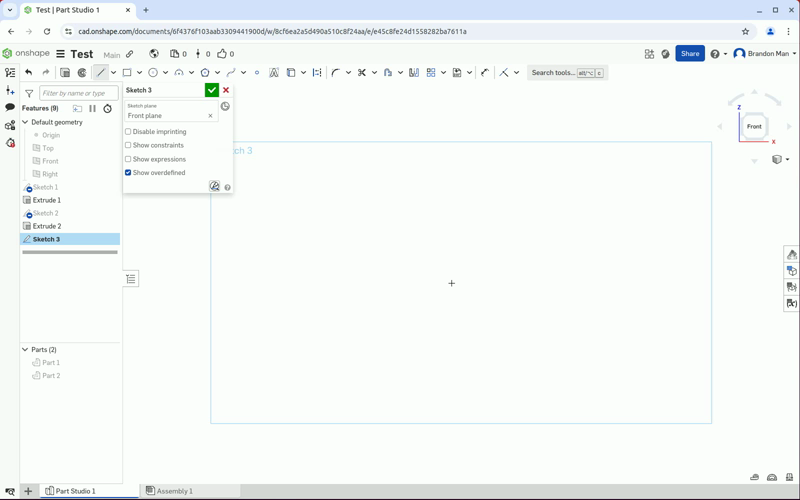
key_up(shift)
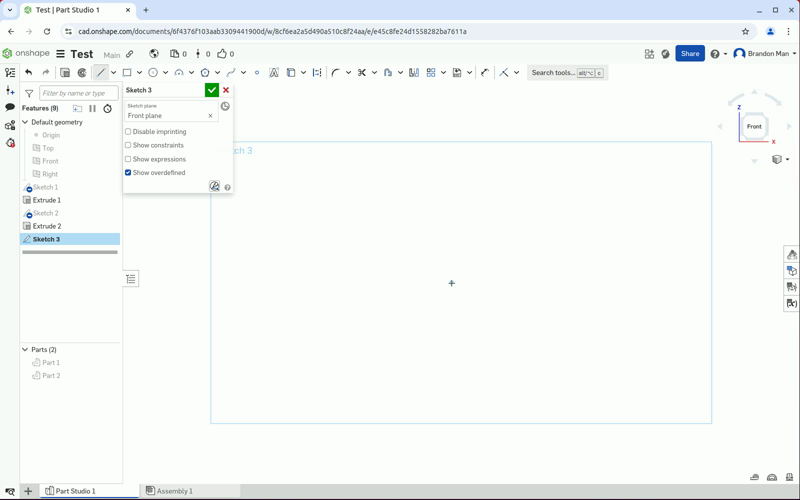
key_down(shift)
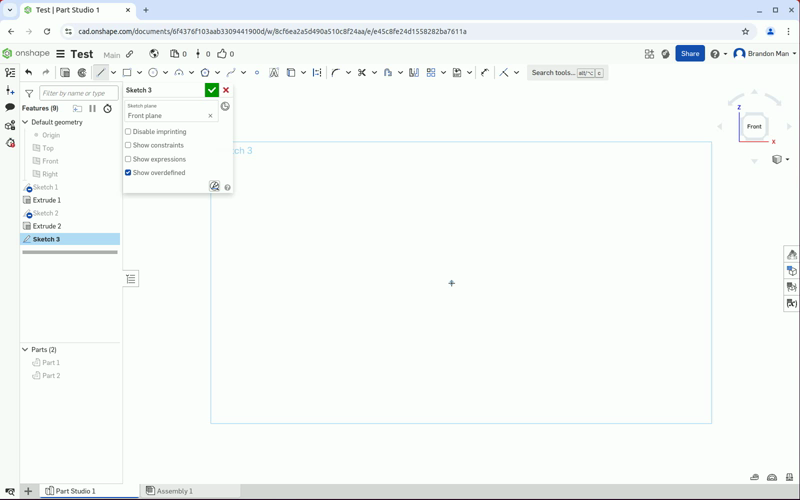
mouse_move(481, 282)
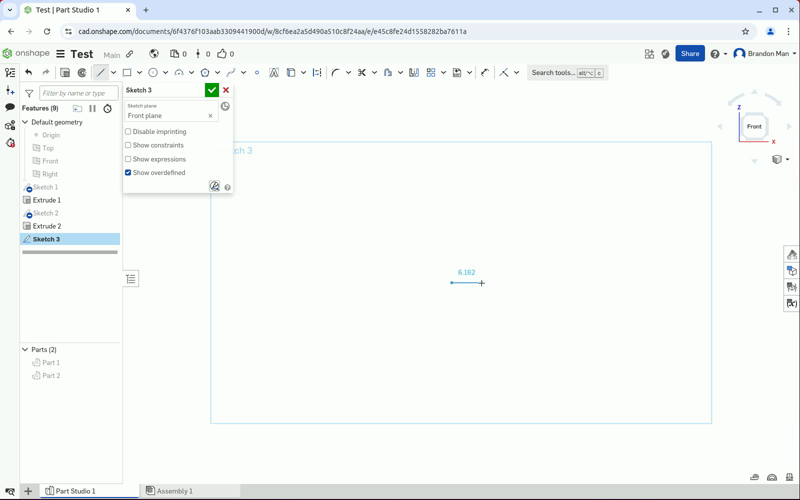
mouse_move(469, 282)
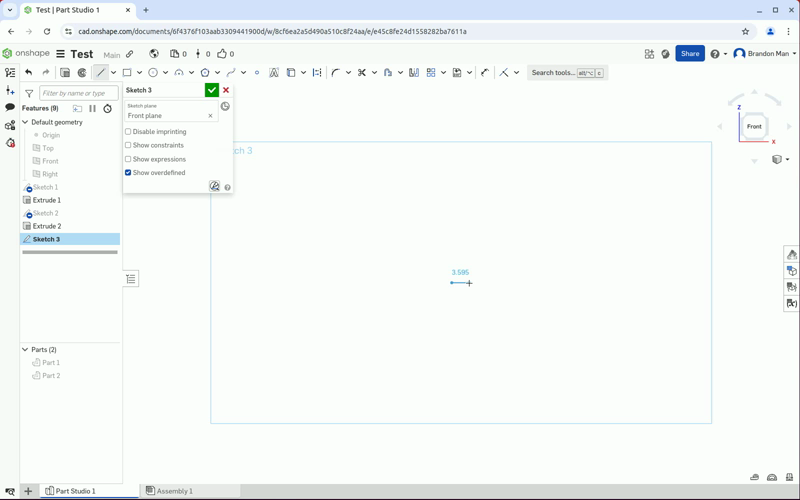
click(469, 282)
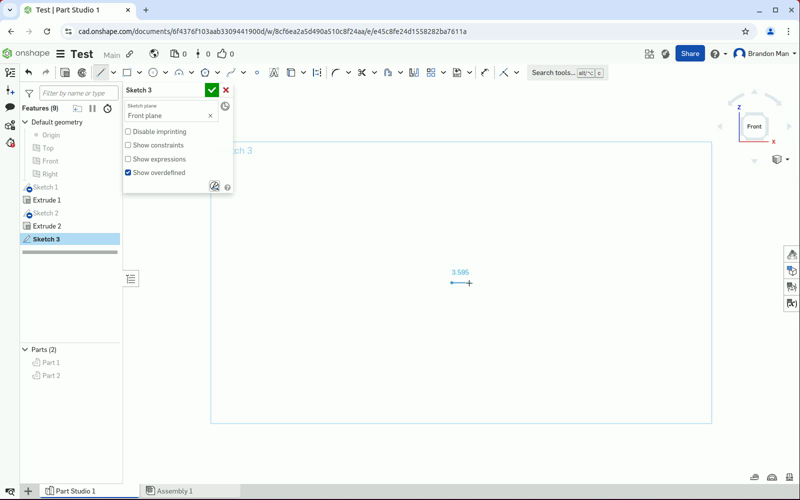
key_up(shift)
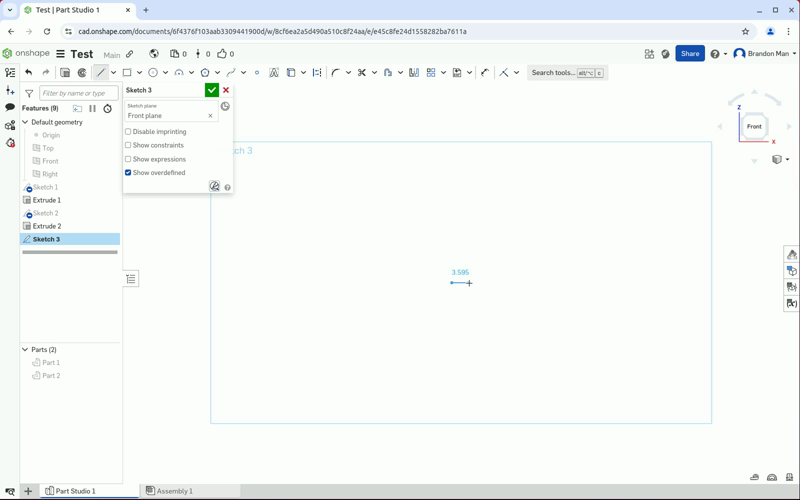
key_down(shift)
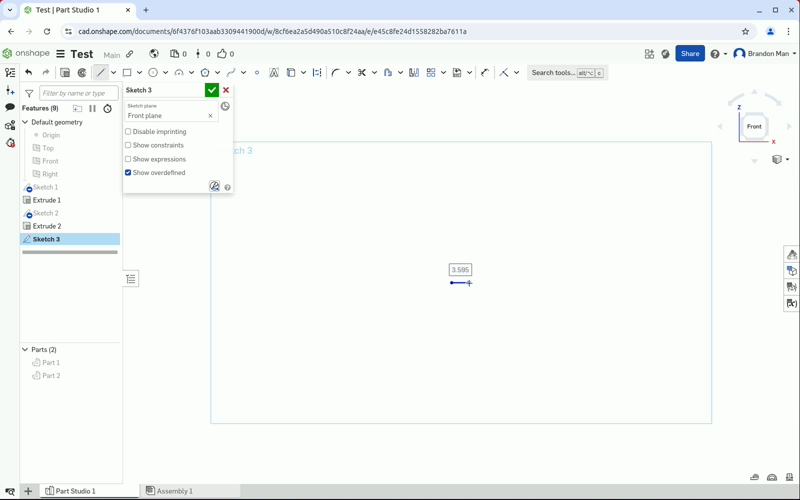
mouse_move(499, 282)
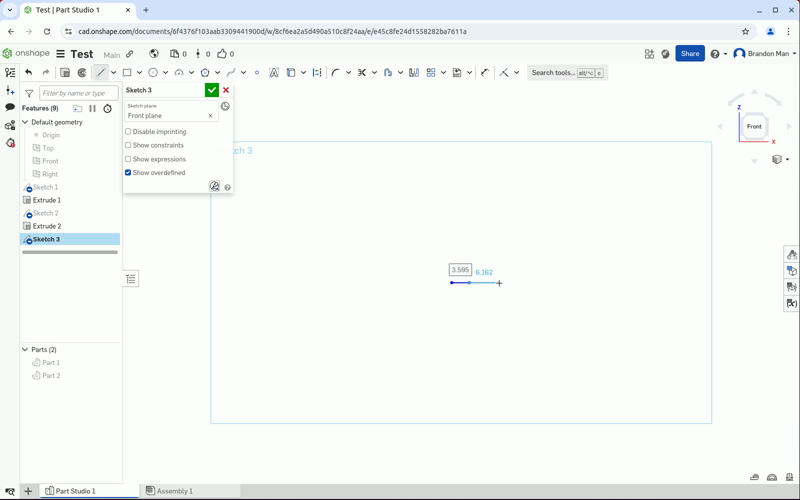
mouse_move(469, 253)
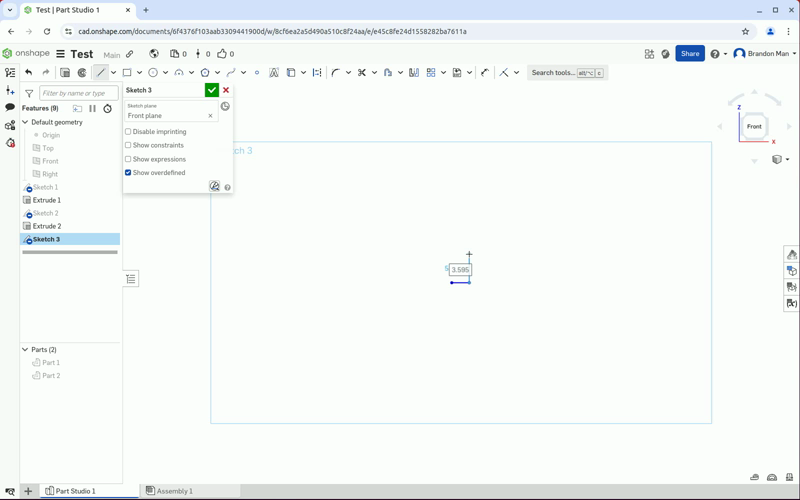
click(469, 253)
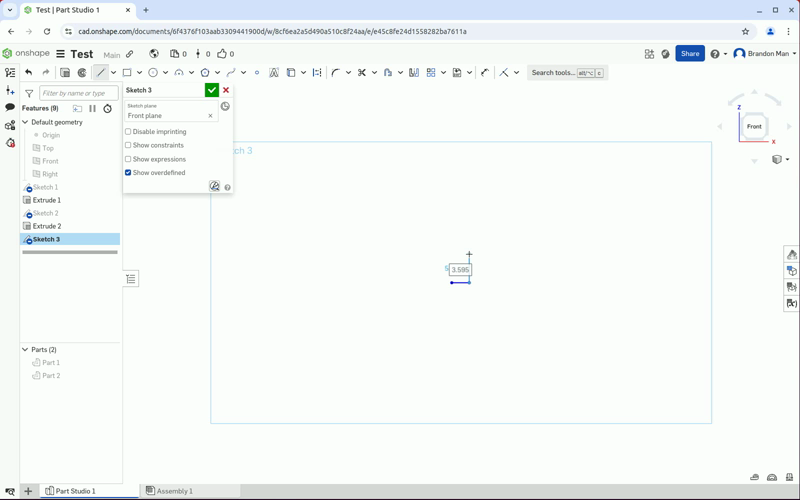
key_up(shift)
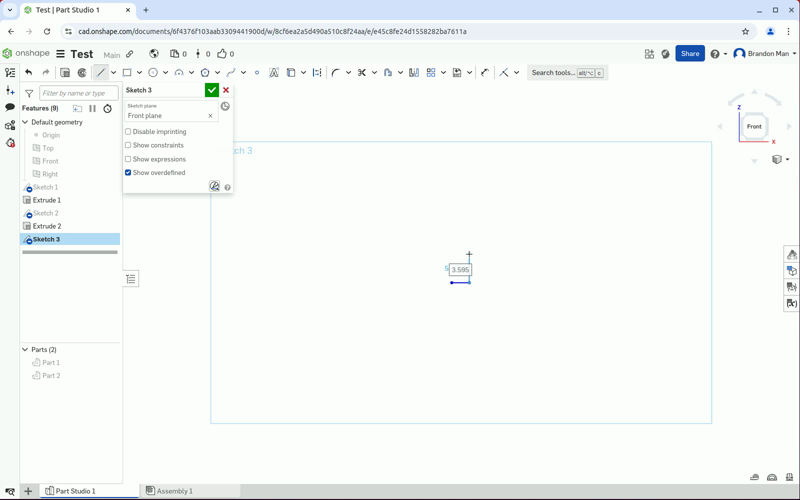
key_down(shift)
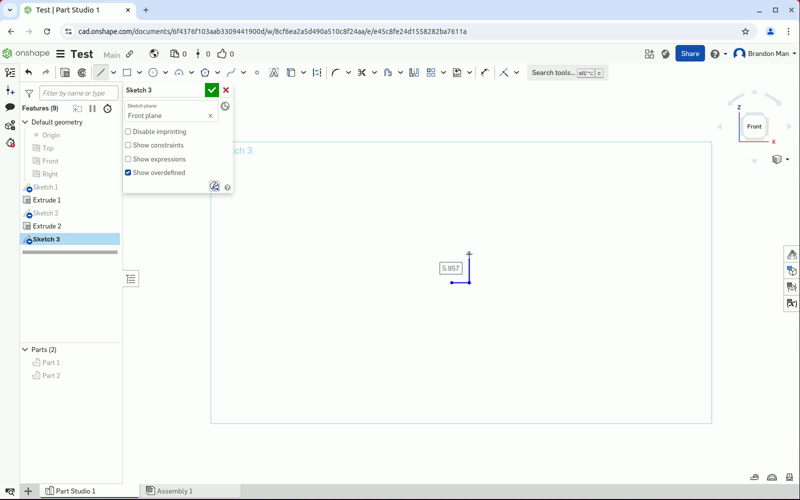
mouse_move(499, 253)
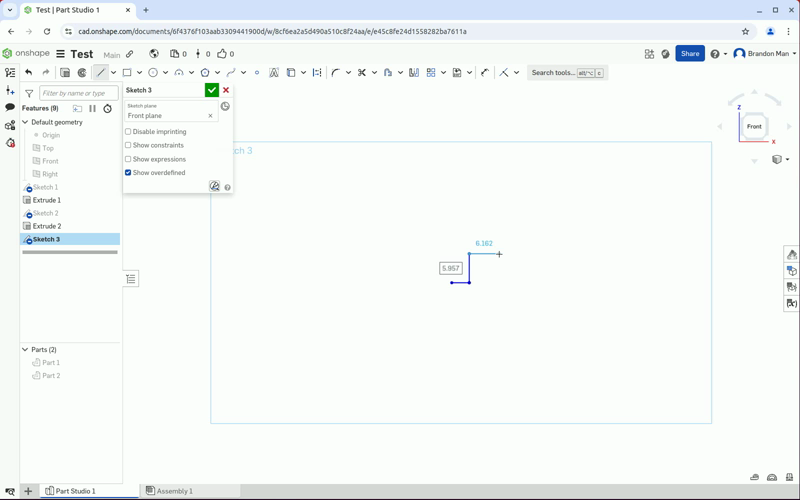
mouse_move(451, 253)
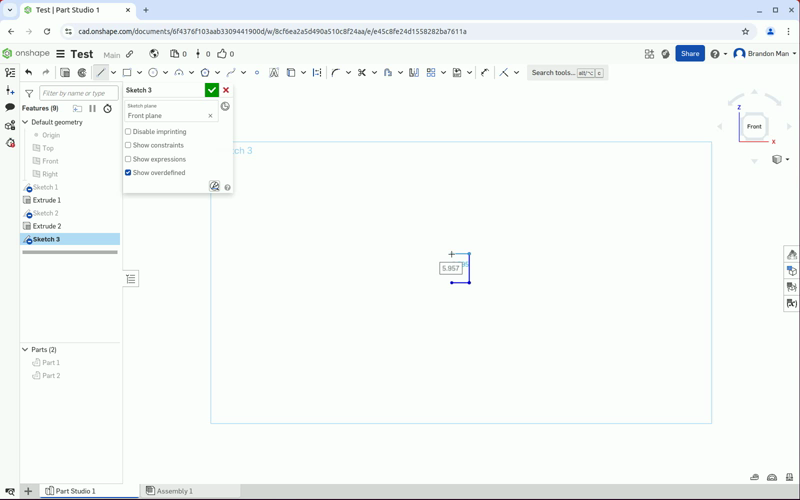
click(451, 253)
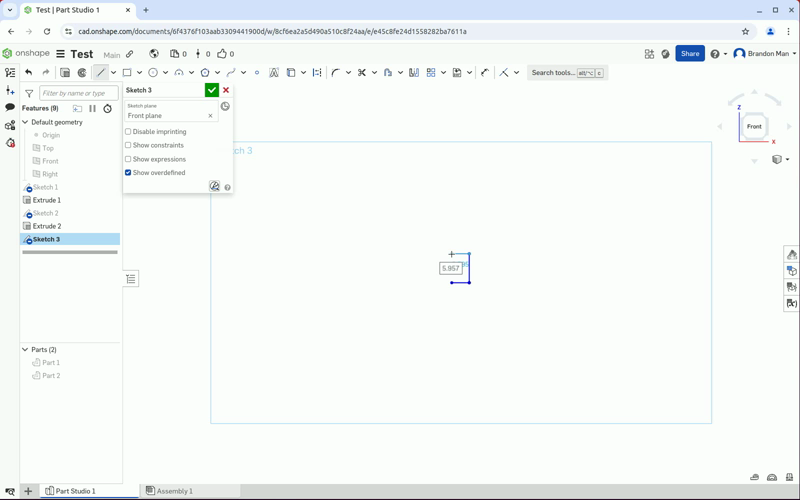
key_up(shift)
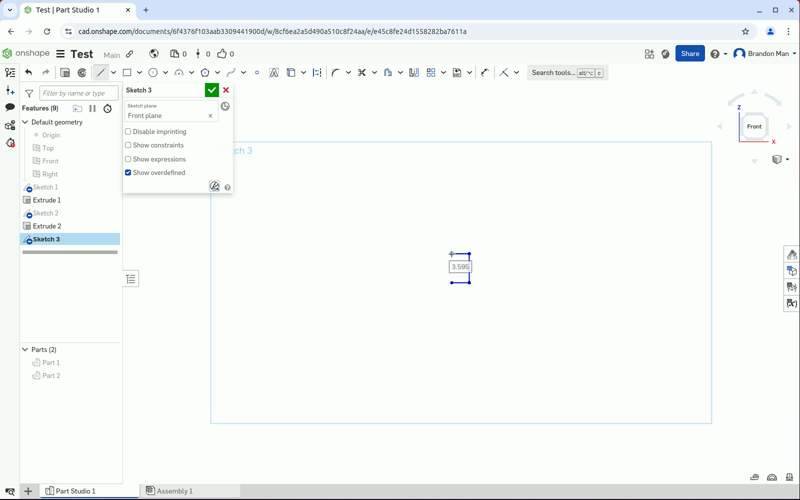
mouse_move(481, 253)
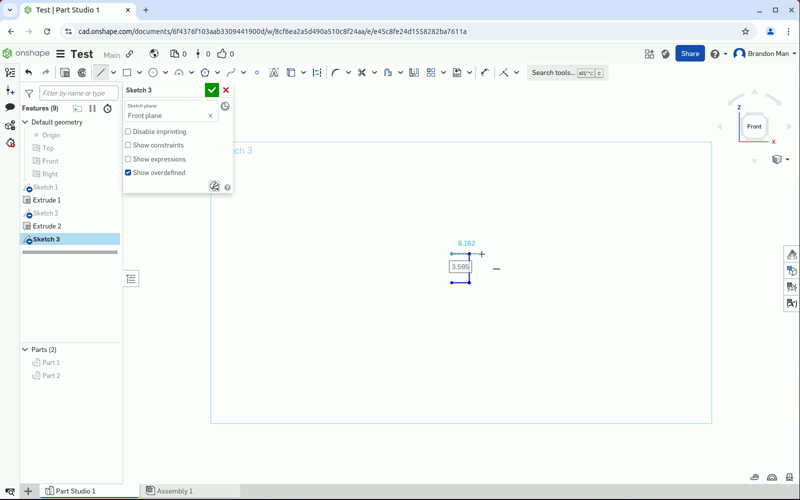
key_down(shift)
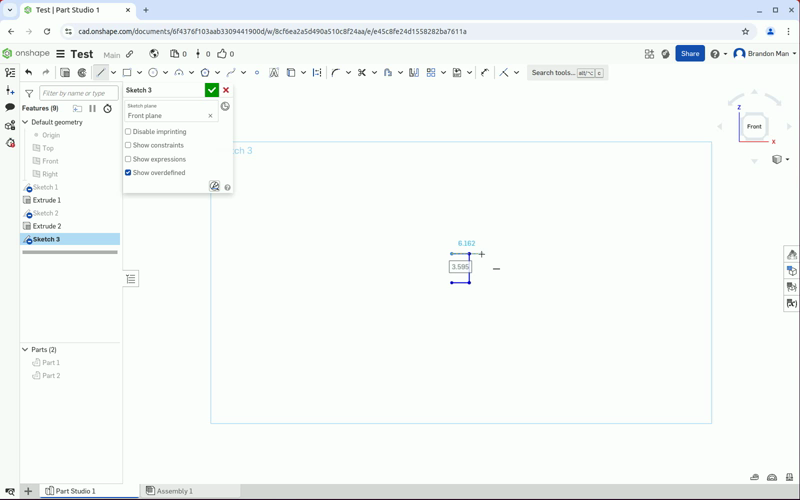
mouse_move(451, 282)
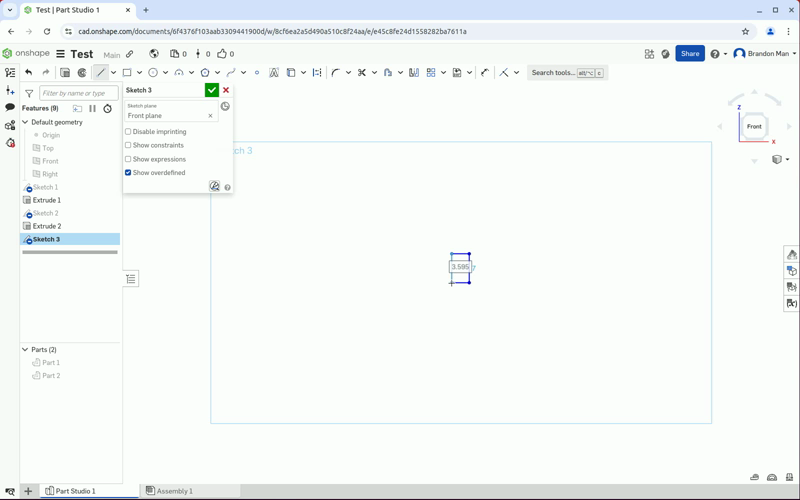
key_up(shift)
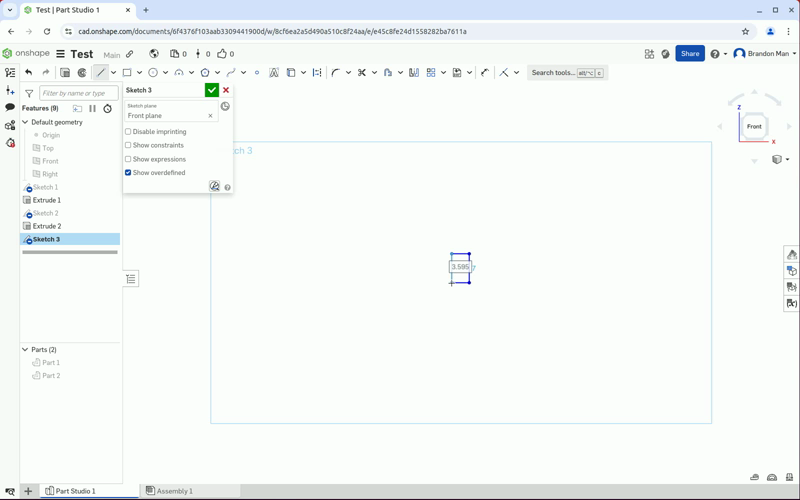
click(451, 282)
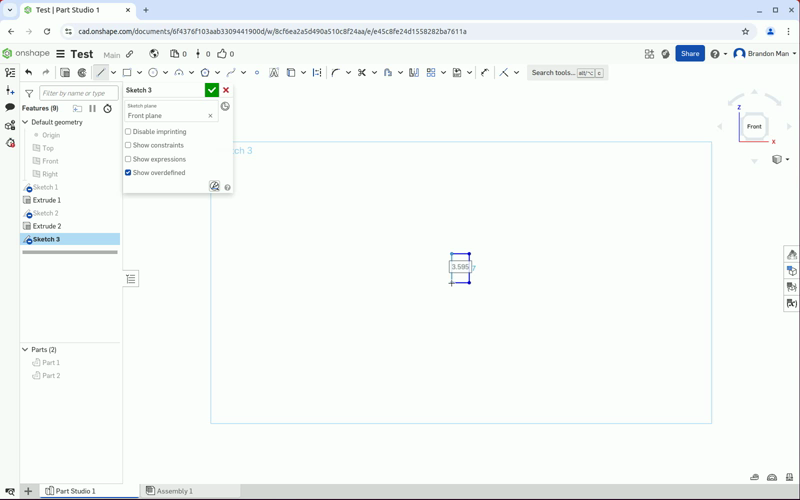
key(esc)
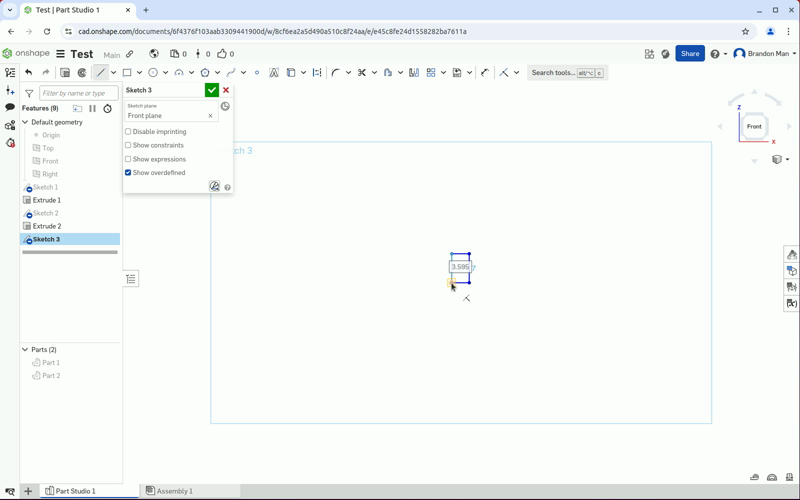
mouse_move(455, 277)
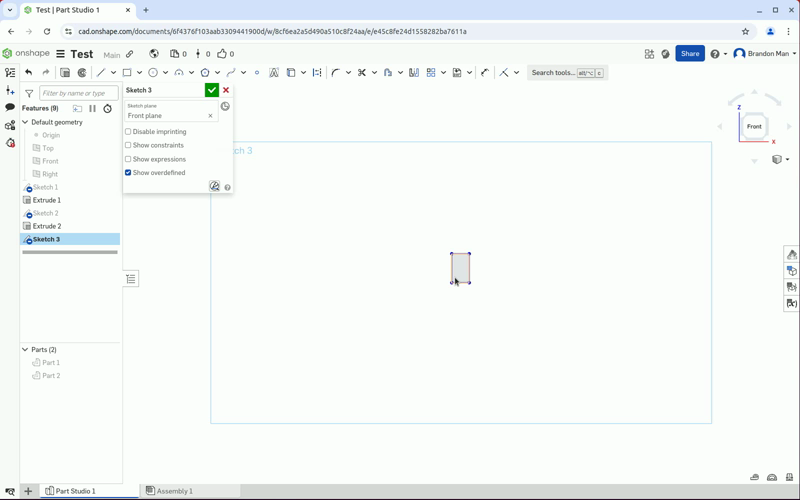
scroll(6)
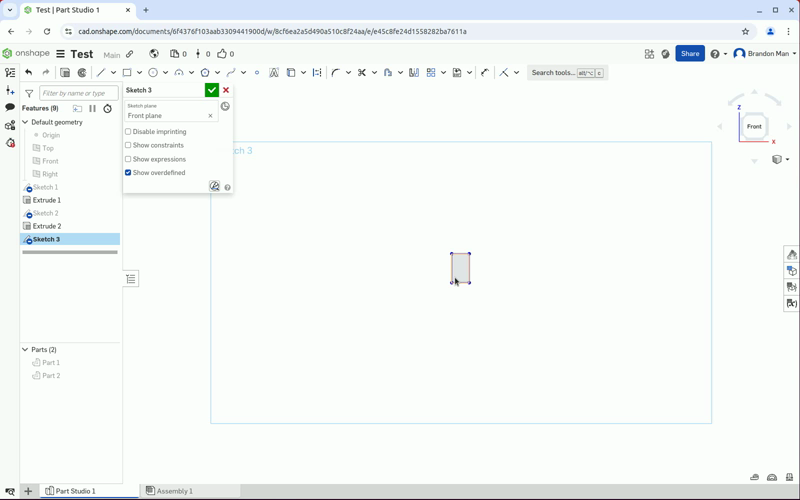
scroll(6)
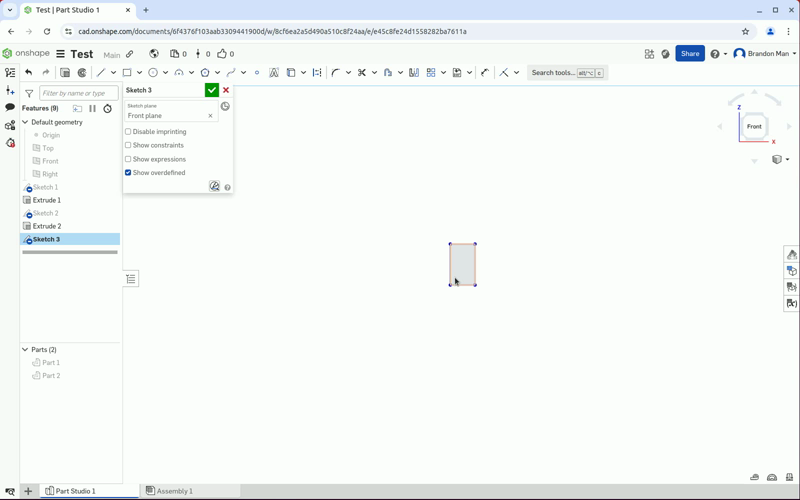
scroll(6)
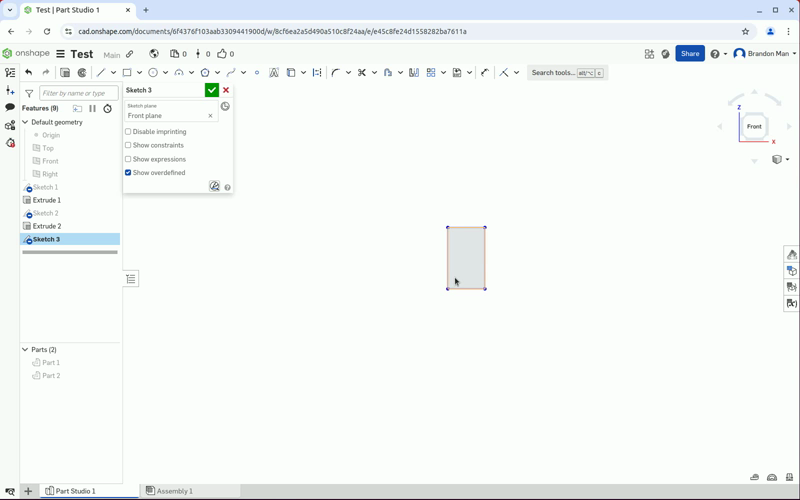
scroll(6)
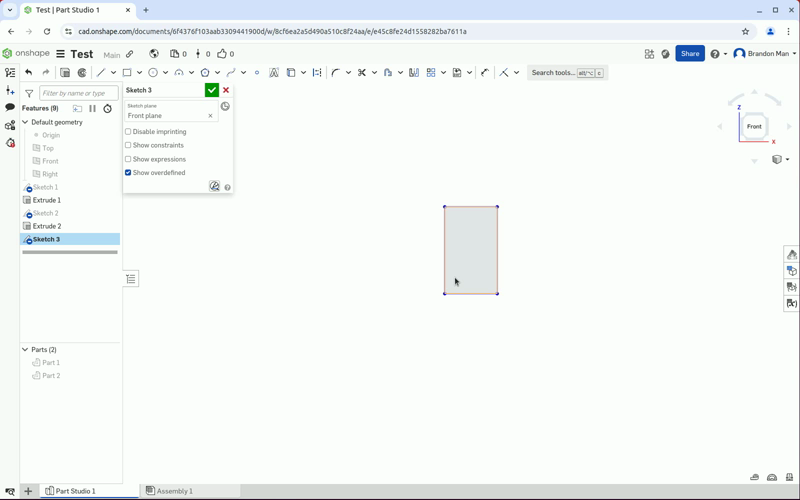
scroll(6)
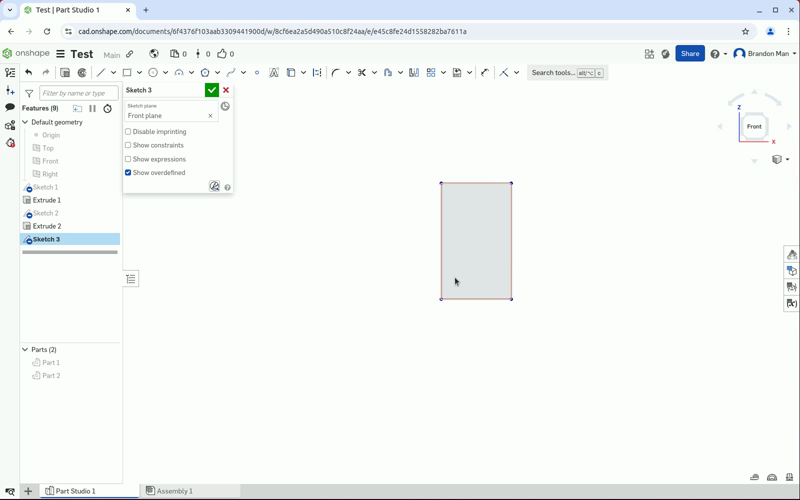
scroll(6)
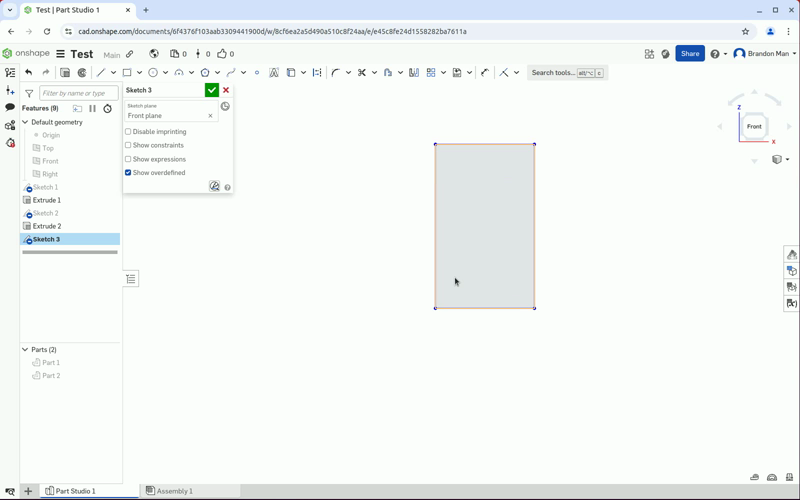
scroll(6)
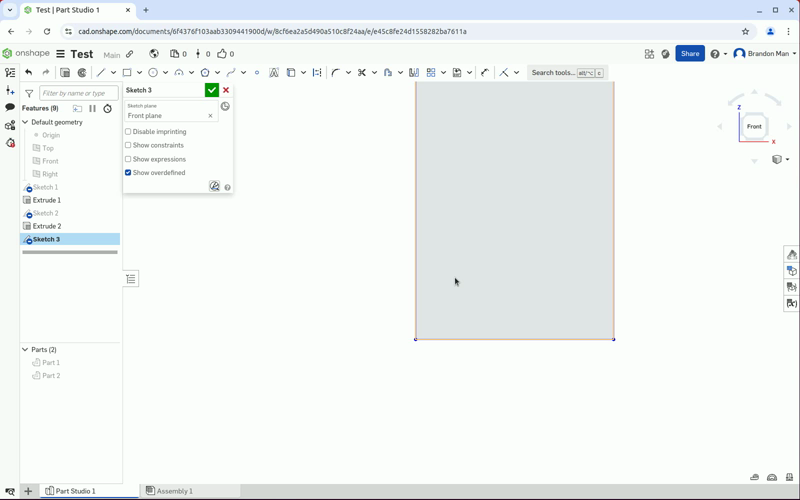
click(455, 277)
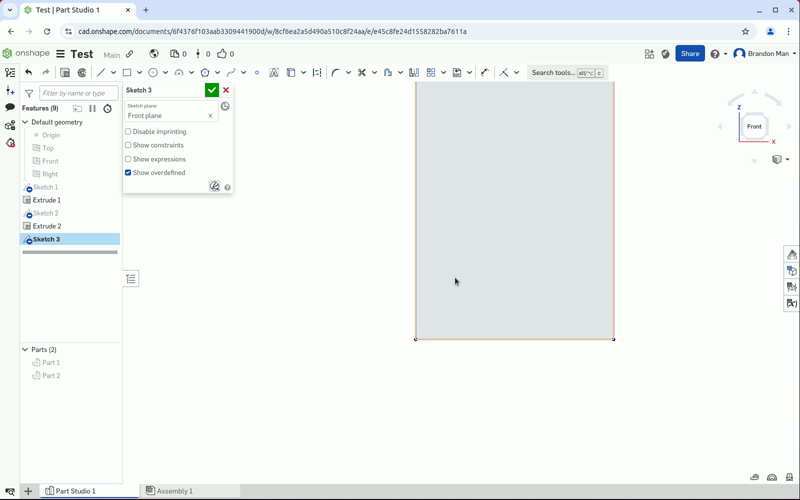
scroll(-6)
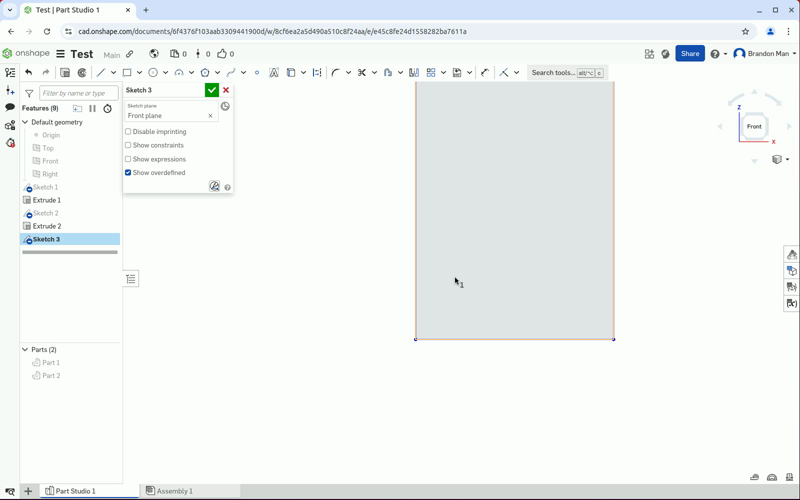
scroll(-6)
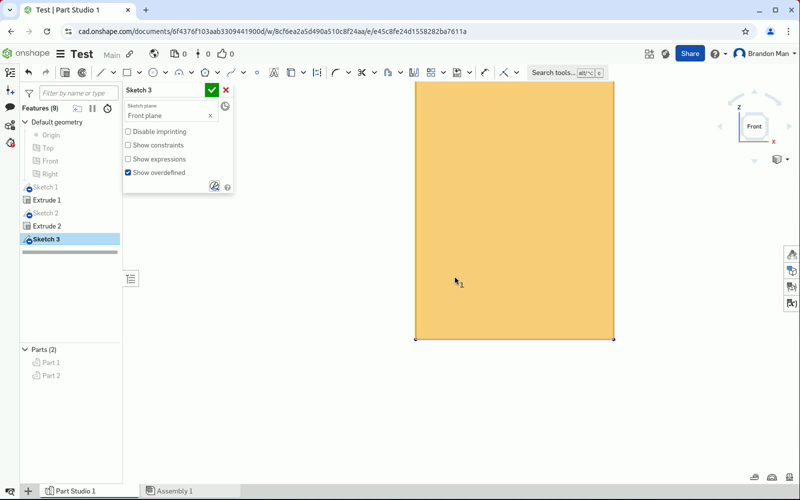
scroll(-6)
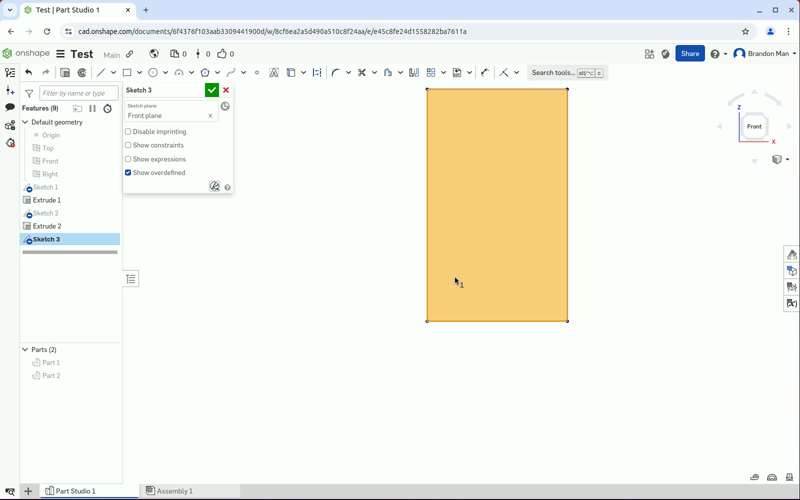
scroll(-6)
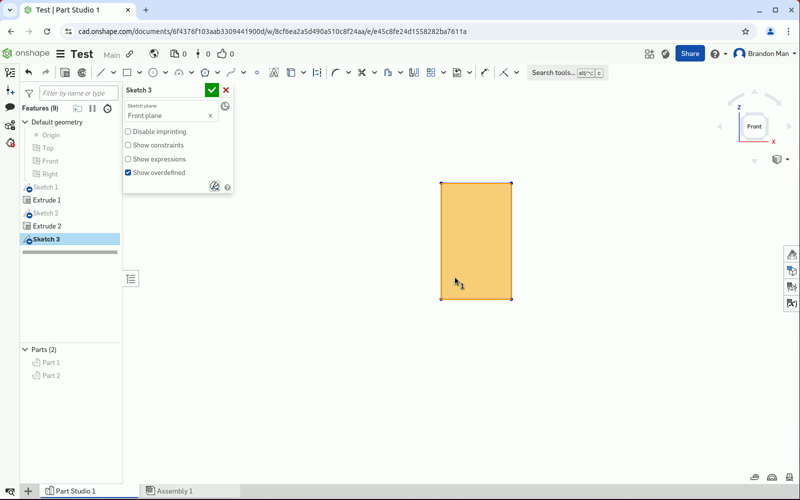
scroll(-6)
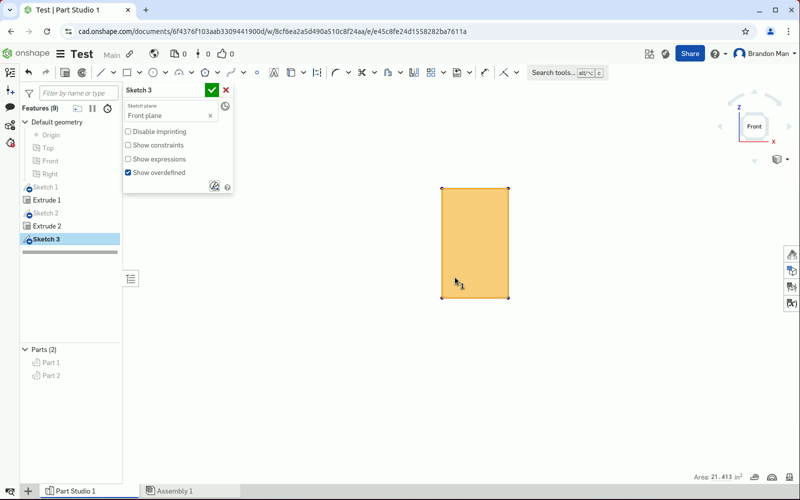
scroll(-6)
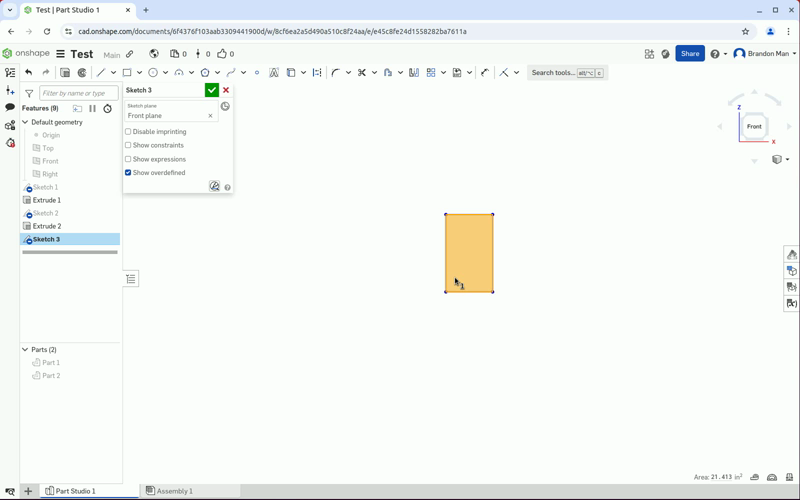
scroll(-6)
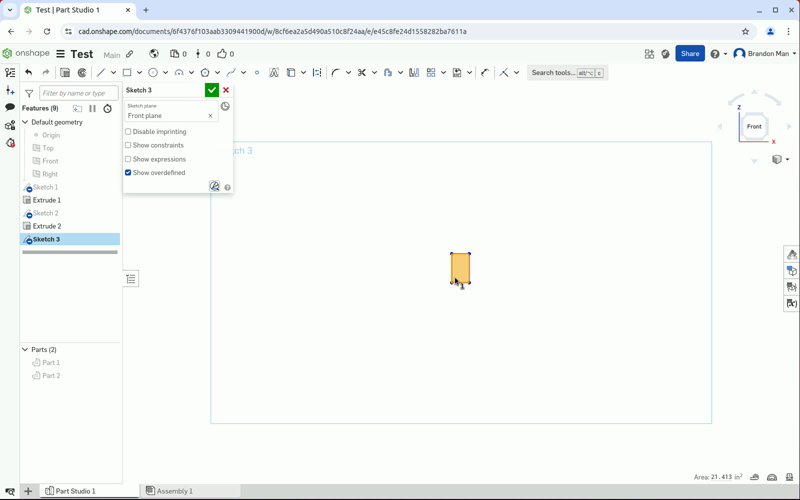
mouse_move(73, 352)
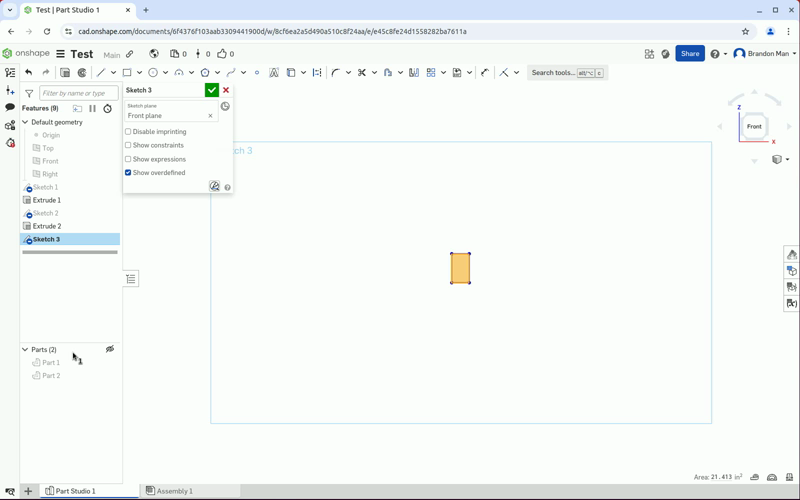
key(shift+y)
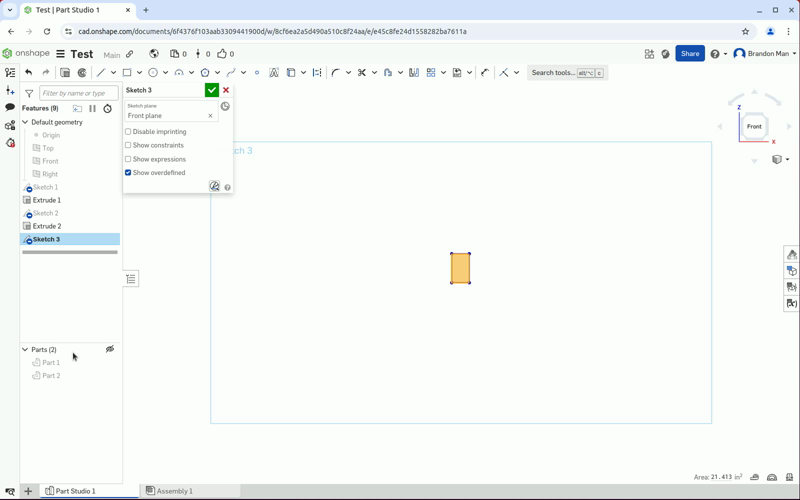
key(shift+e)
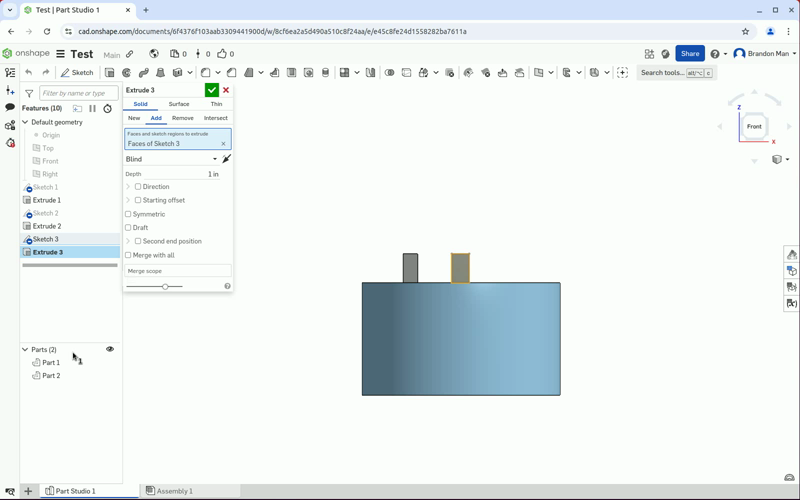
mouse_move(143, 106)
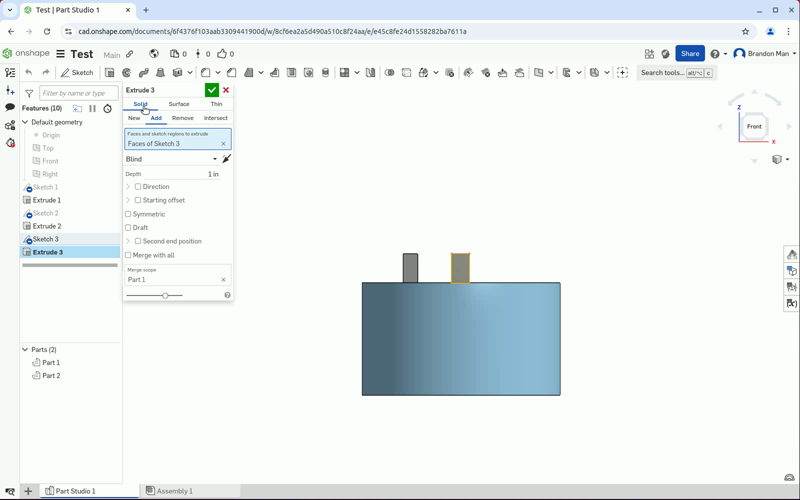
click(143, 106)
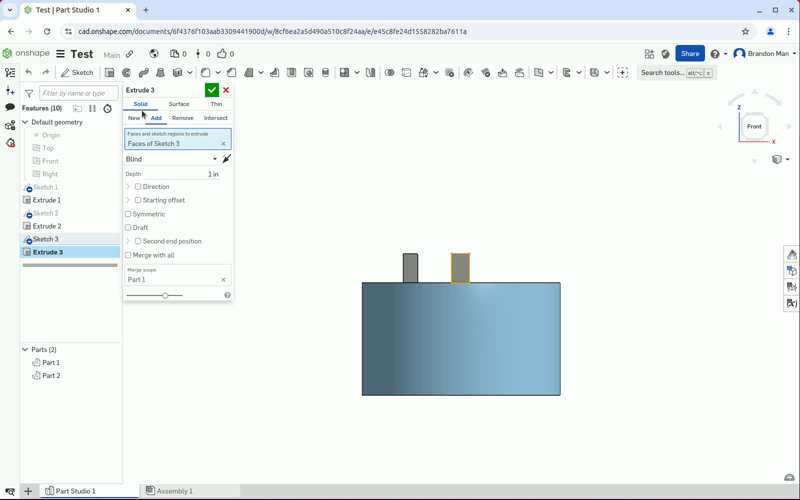
mouse_move(137, 120)
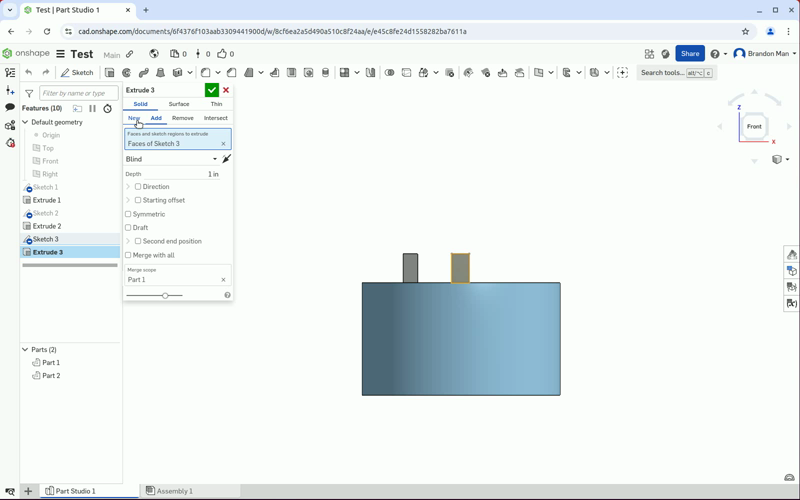
click(137, 120)
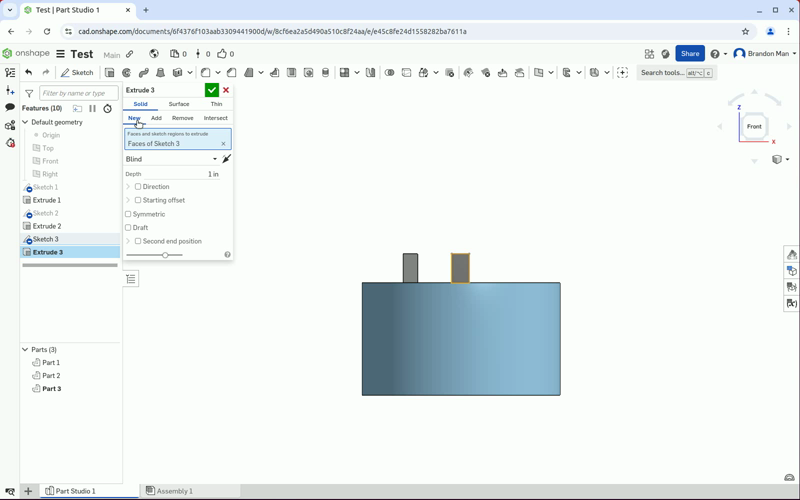
key(tab, 4)
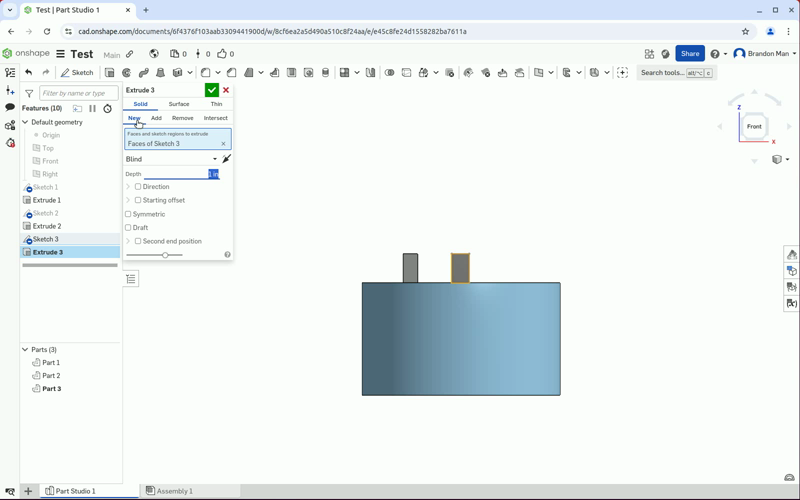
text(2.407)
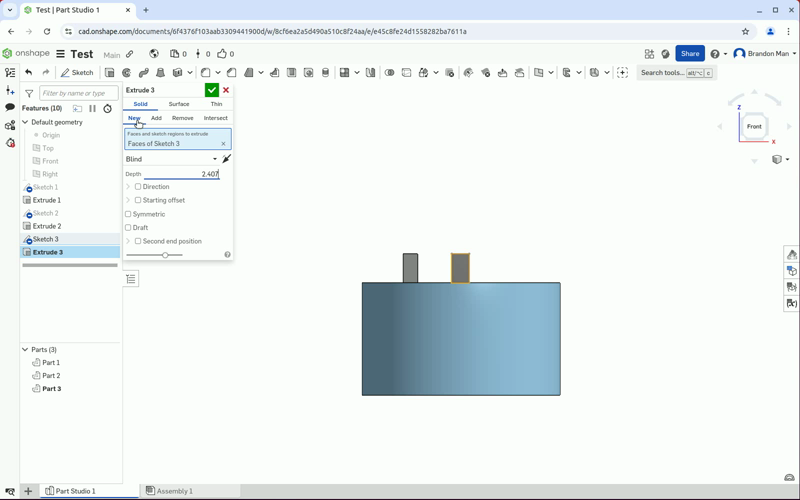
key(enter)
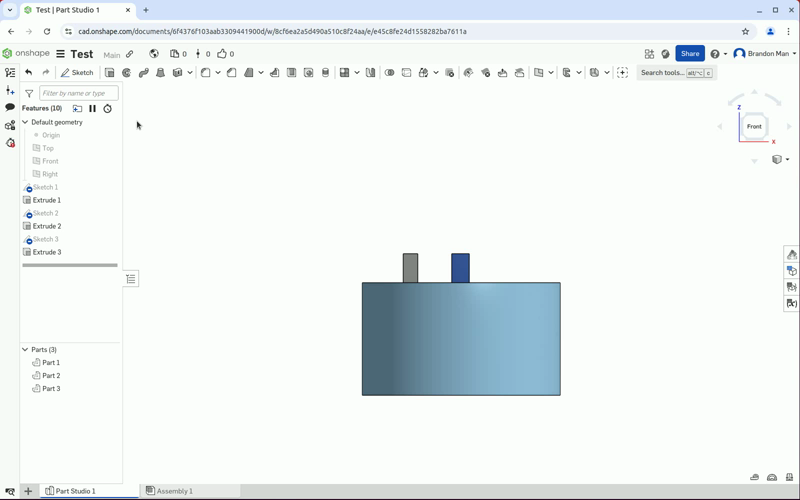
key(shift+h)
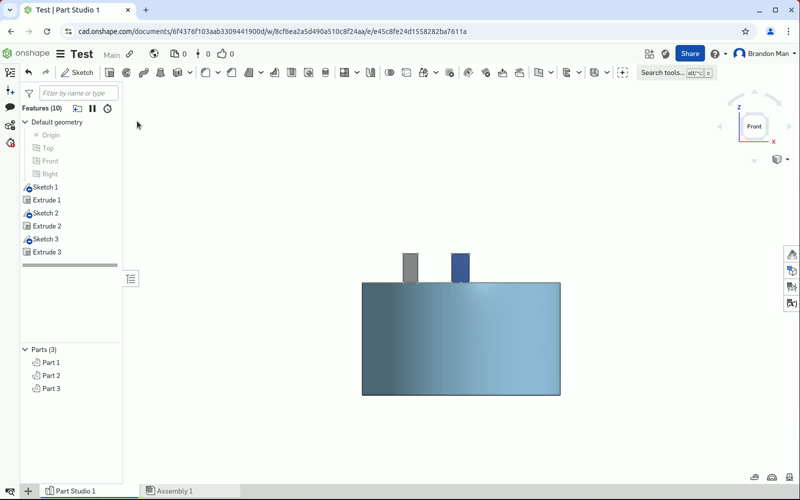
key(shift+h)
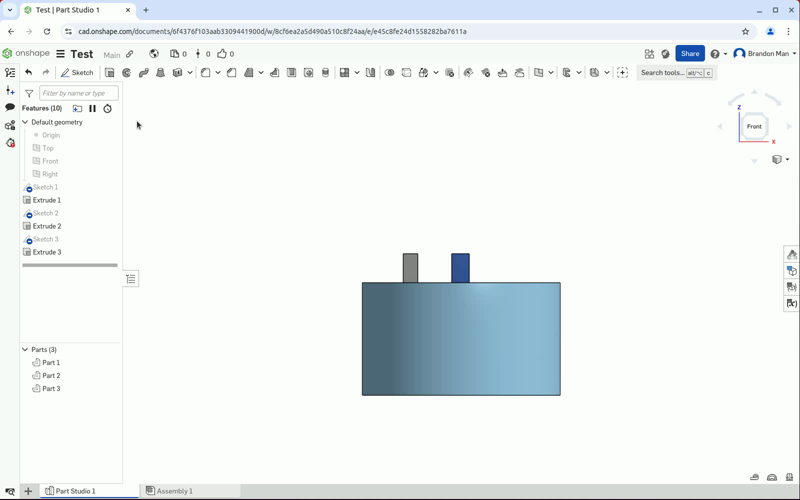
mouse_move(73, 189)
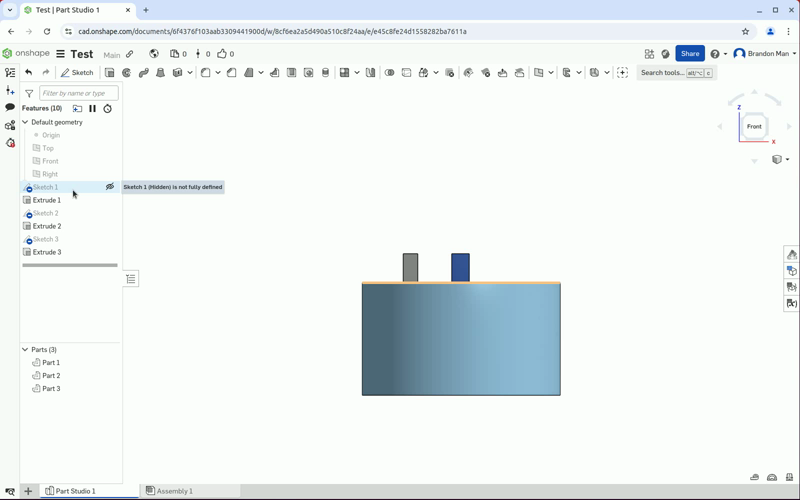
click(73, 189)
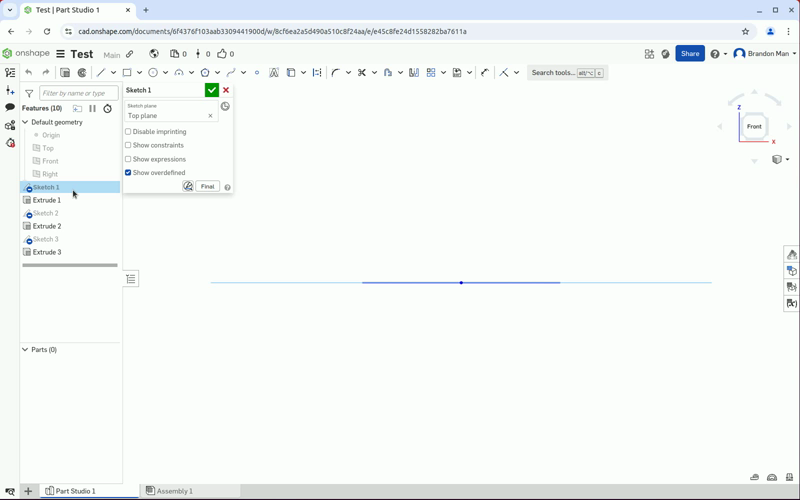
mouse_move(229, 92)
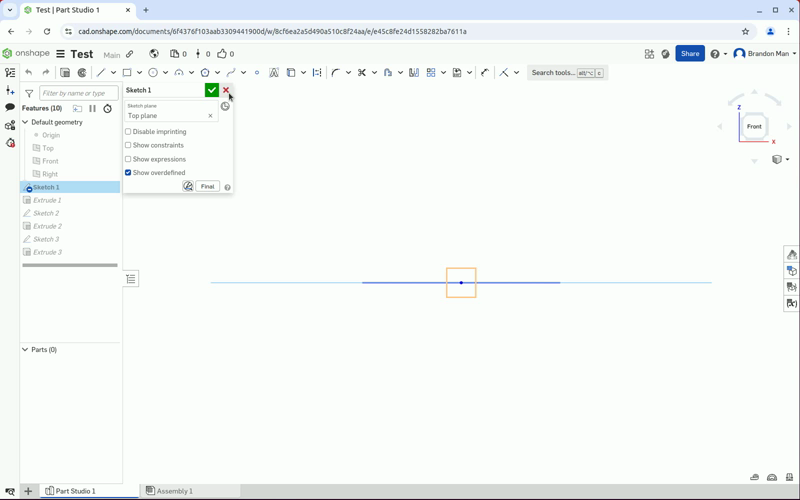
click(229, 92)
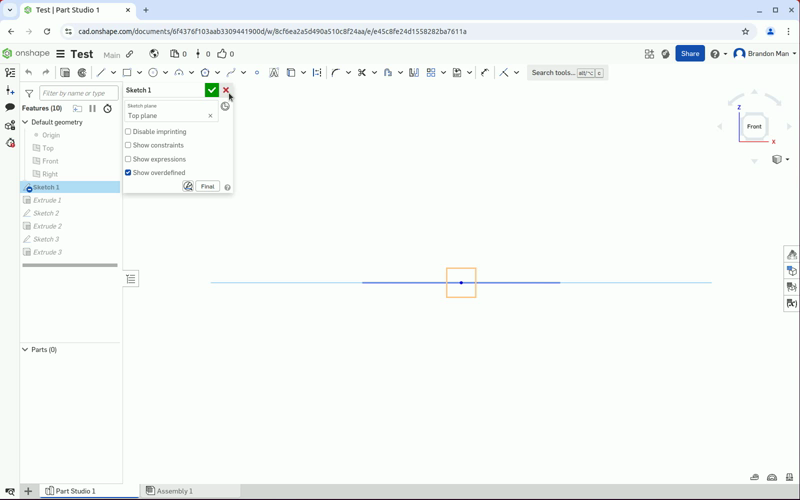
key(shift+s)
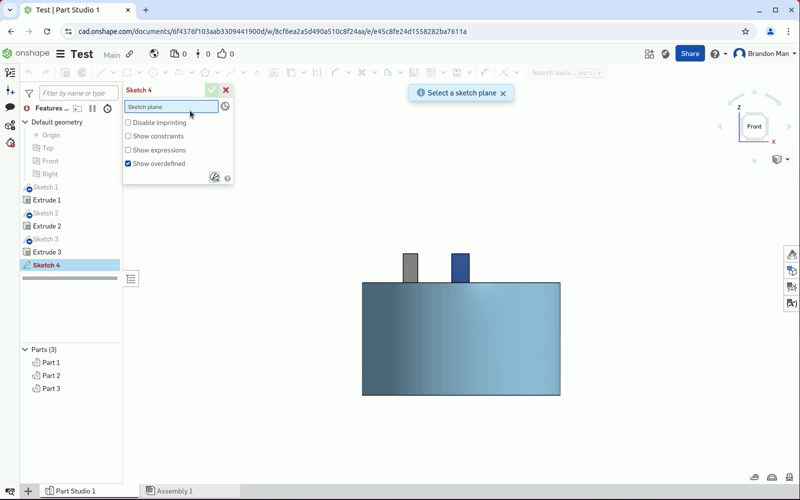
mouse_move(73, 163)
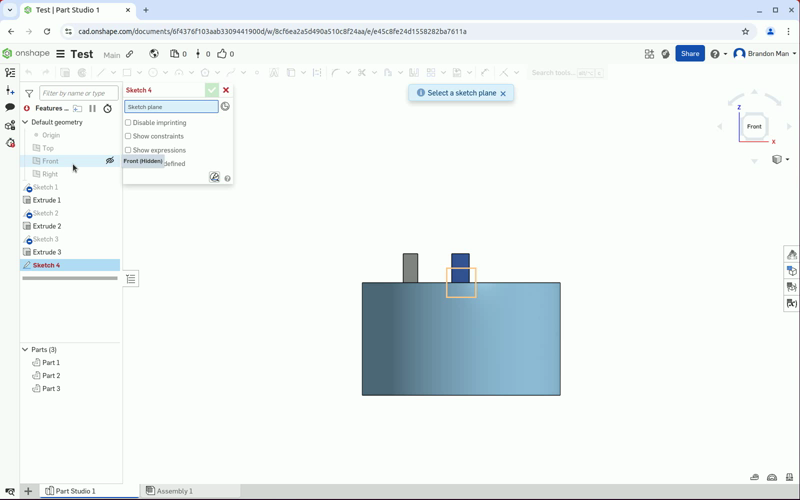
click(73, 163)
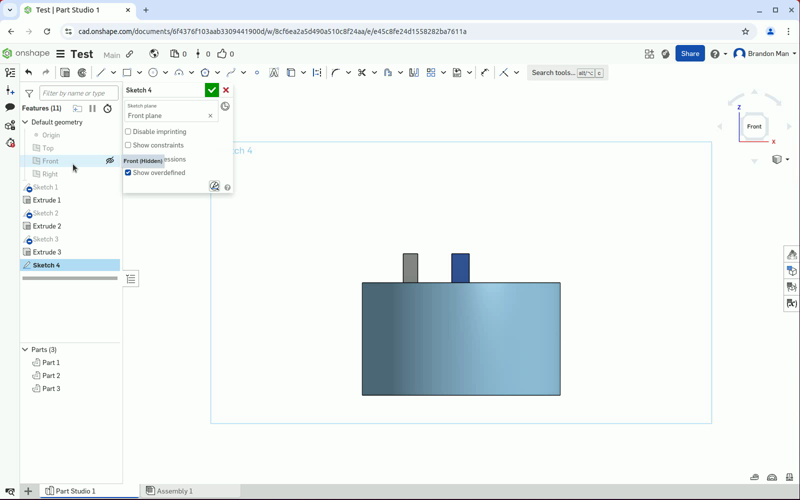
mouse_move(73, 352)
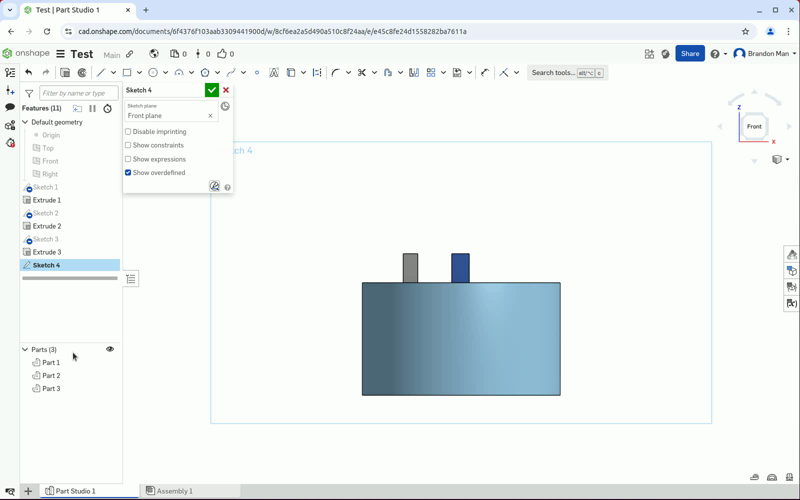
key(y)
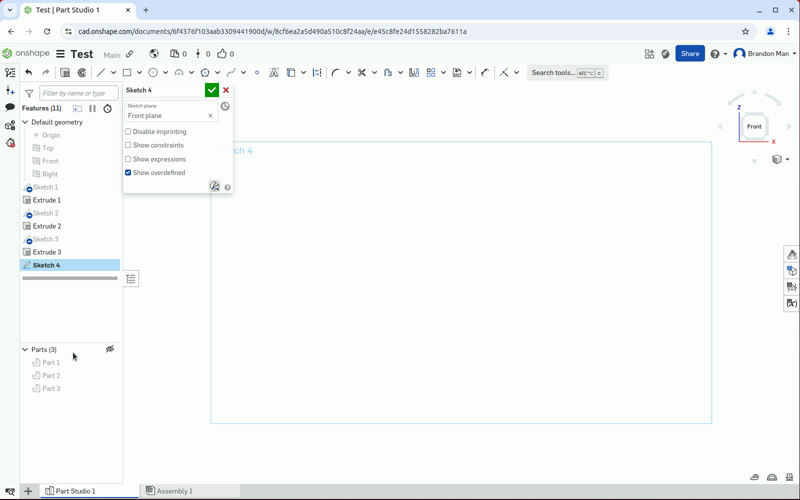
key(l)
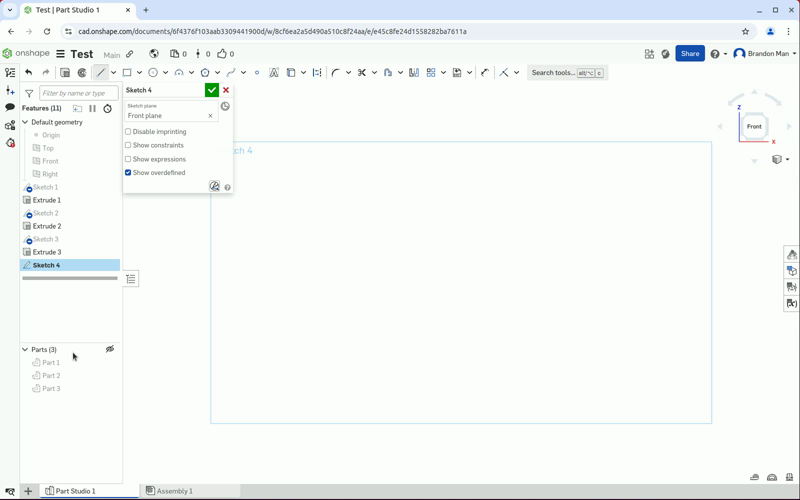
key_down(shift)
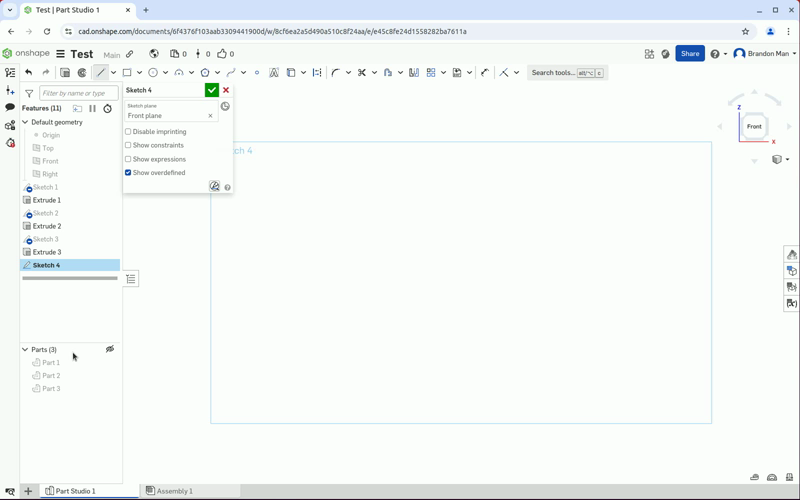
mouse_move(495, 282)
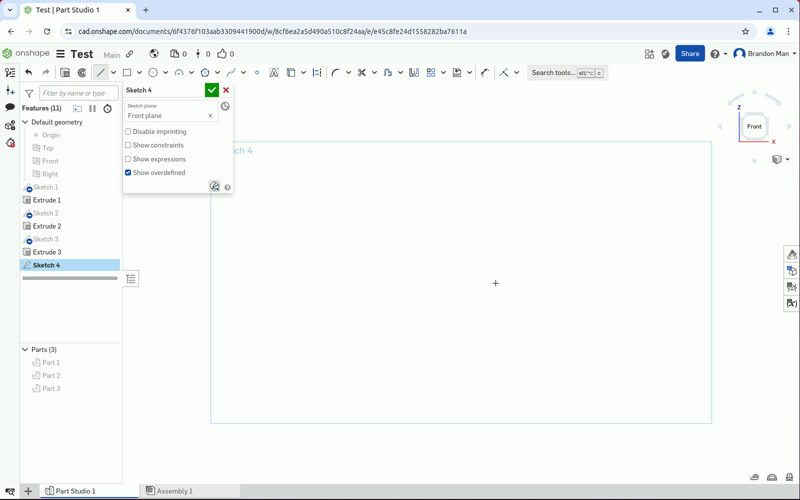
click(495, 282)
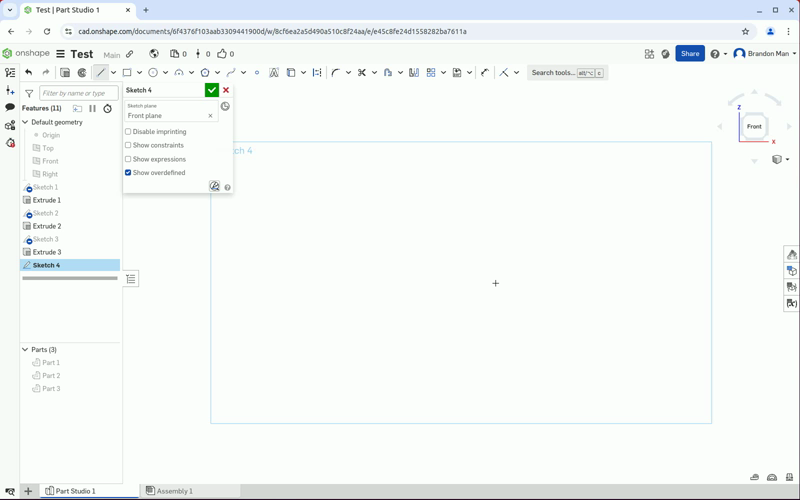
key_up(shift)
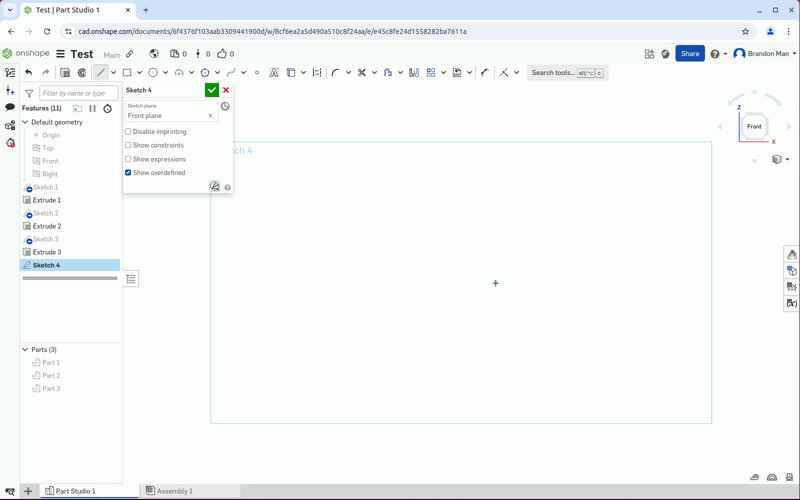
key_down(shift)
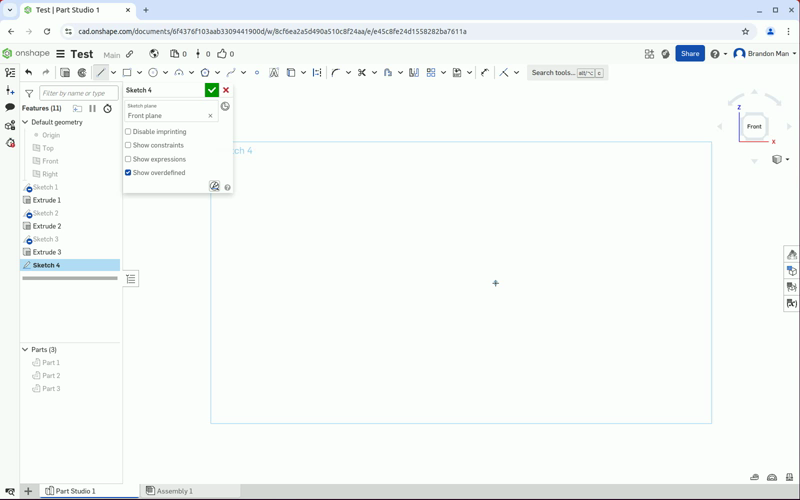
mouse_move(525, 282)
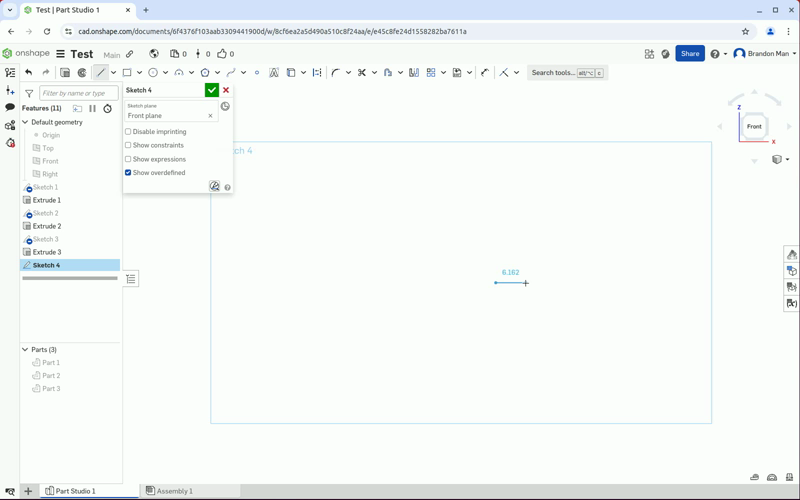
mouse_move(516, 282)
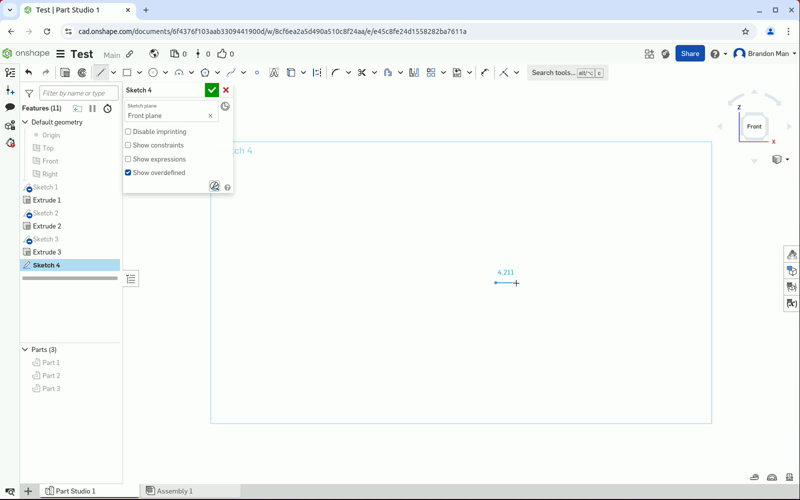
click(516, 282)
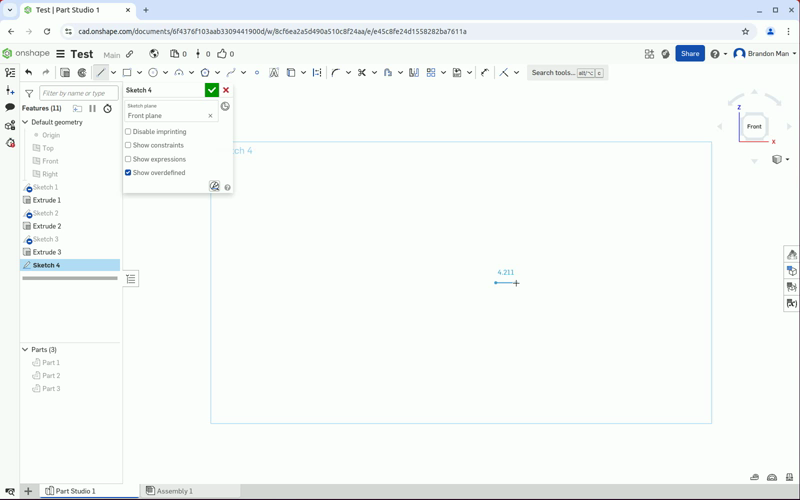
key_up(shift)
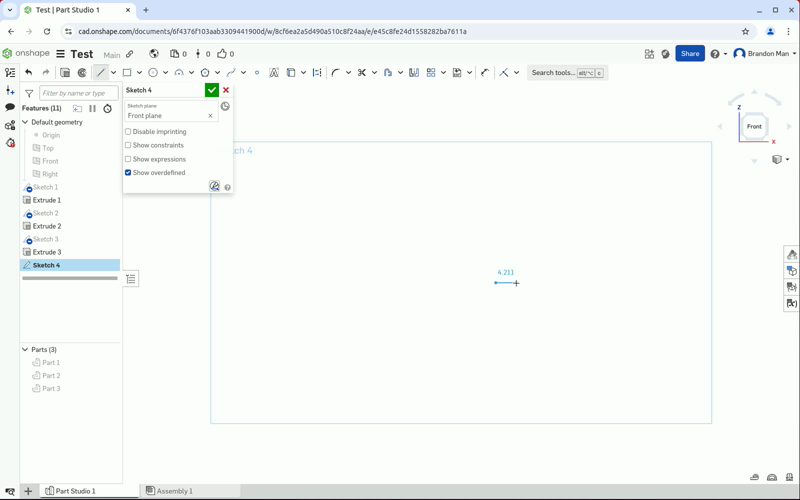
key_down(shift)
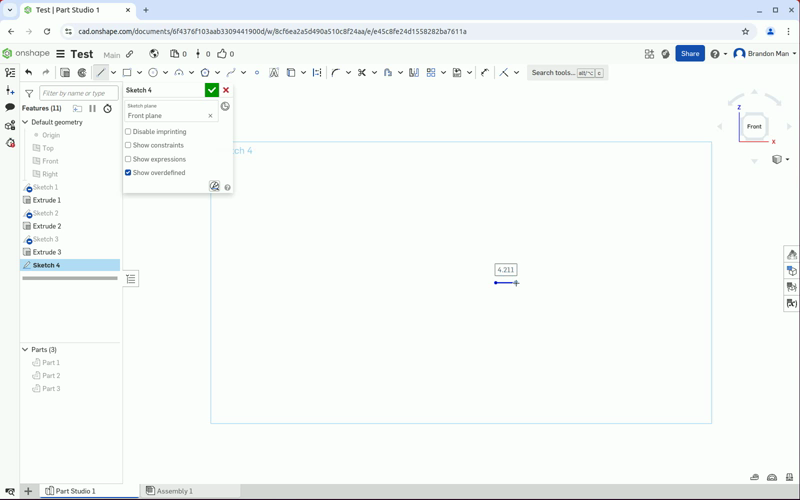
mouse_move(546, 282)
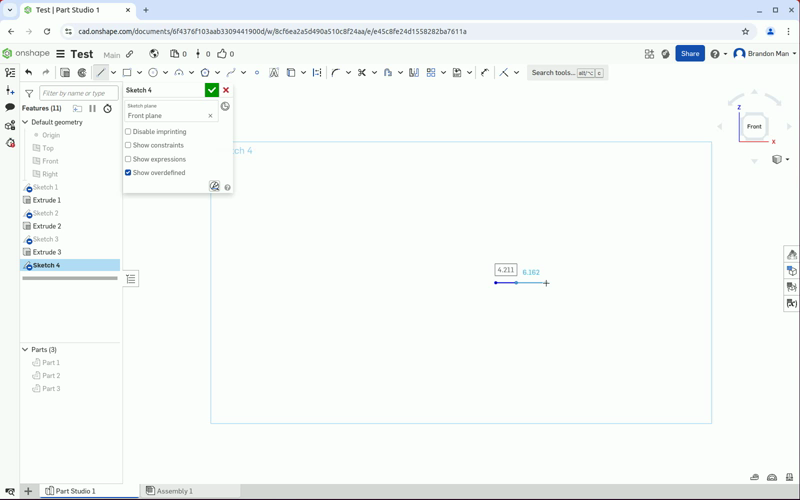
mouse_move(516, 253)
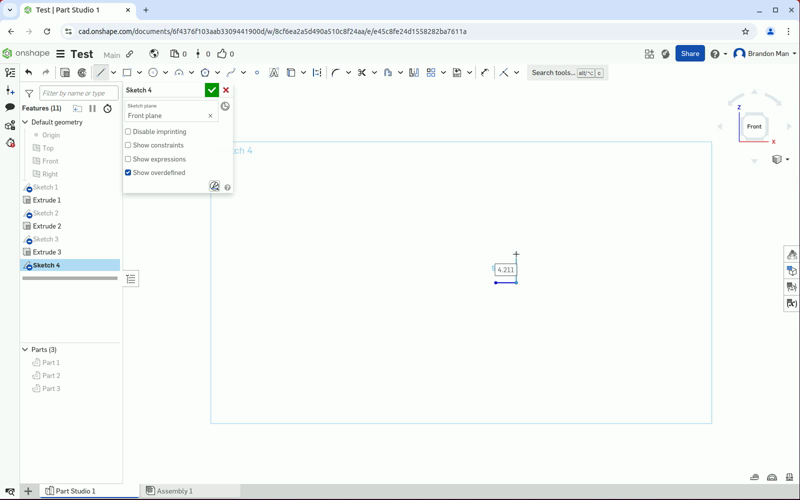
click(516, 253)
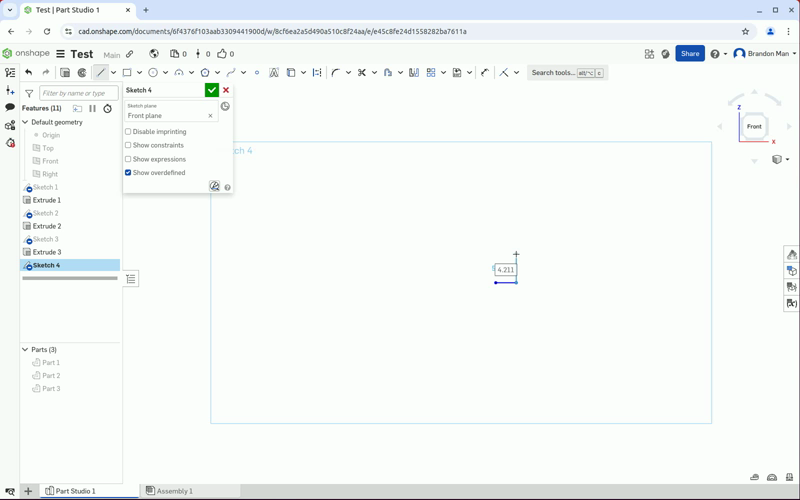
key_up(shift)
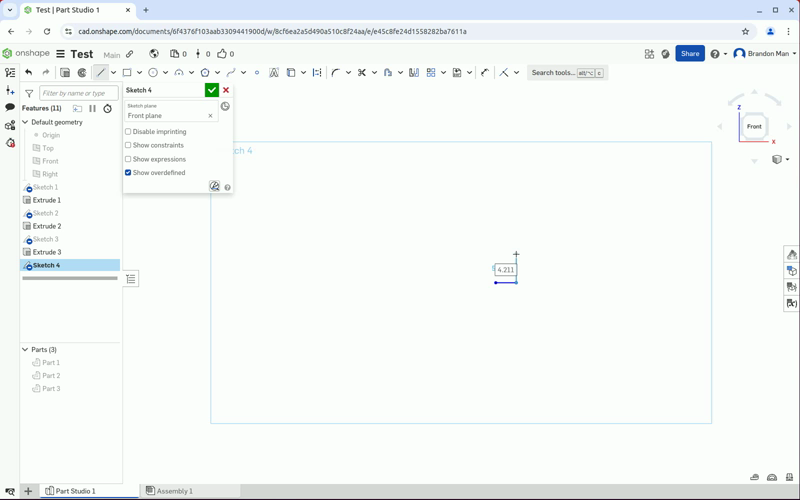
key_down(shift)
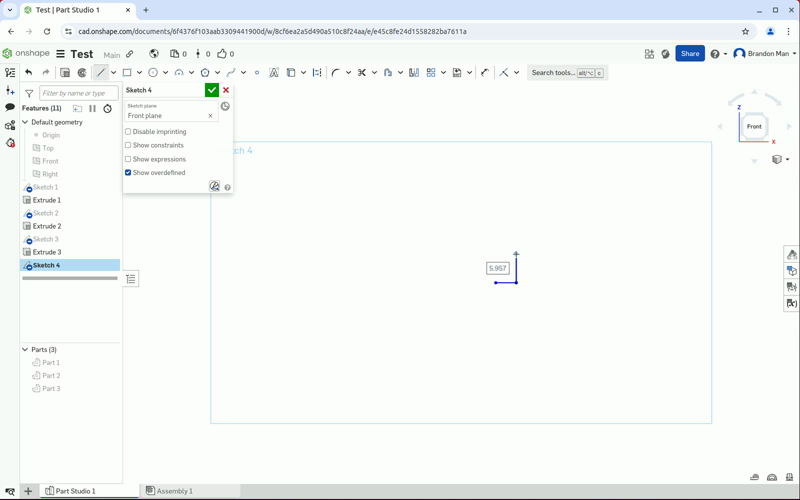
mouse_move(546, 253)
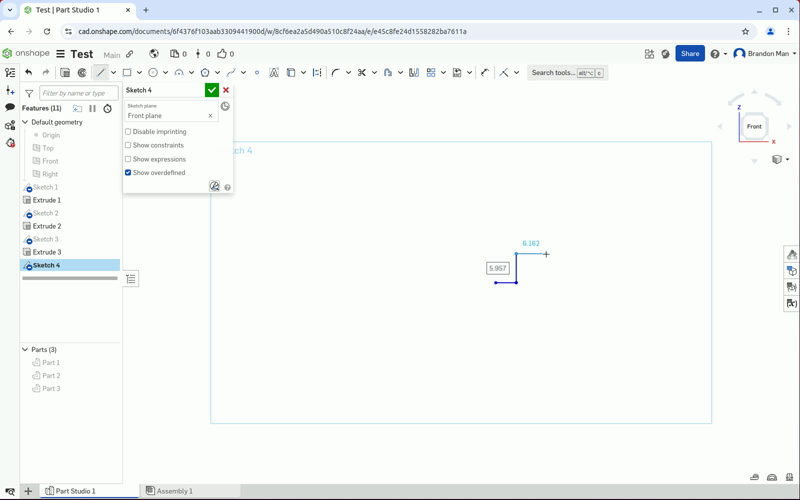
mouse_move(495, 253)
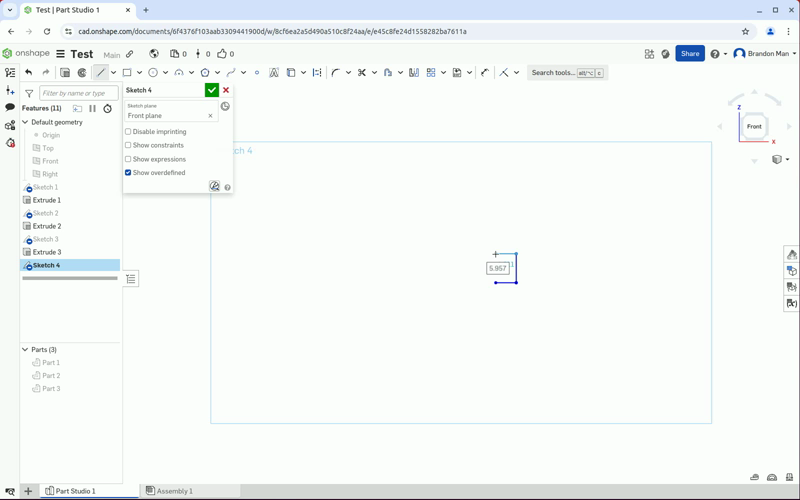
click(495, 253)
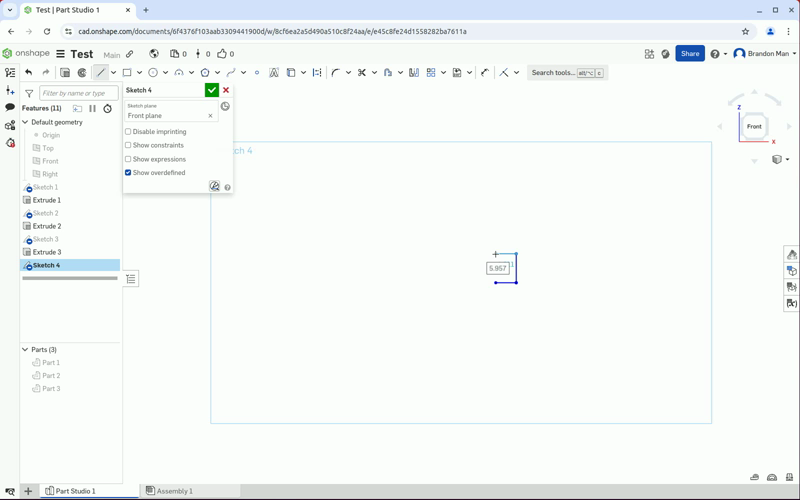
key_up(shift)
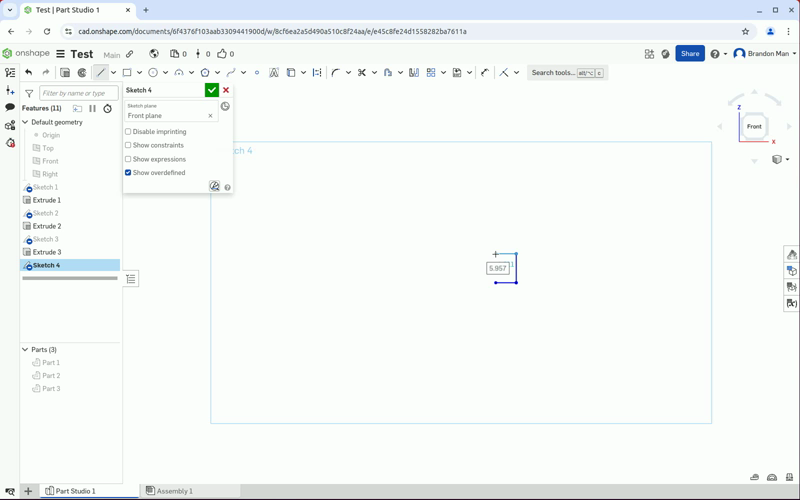
mouse_move(525, 253)
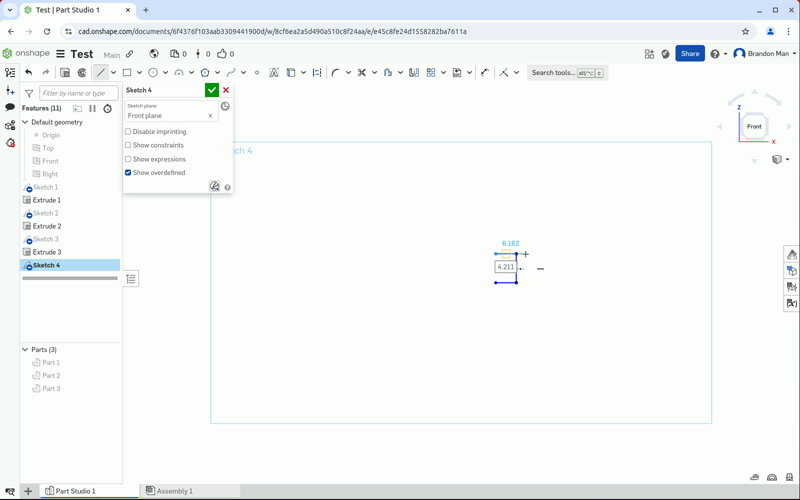
key_down(shift)
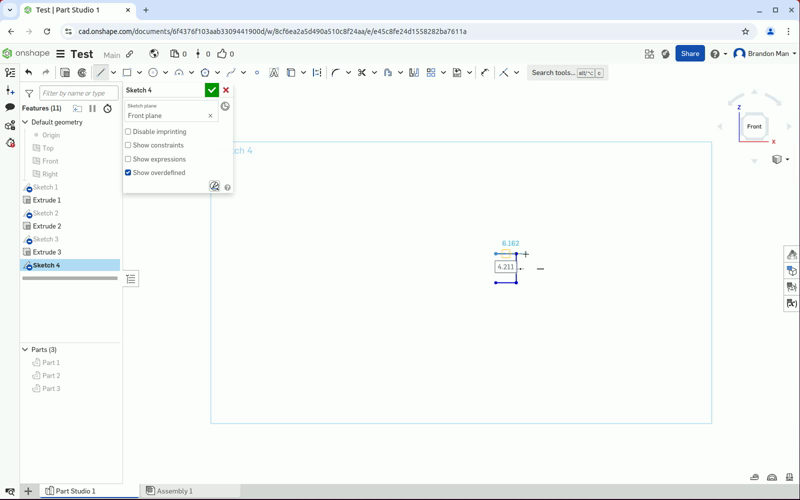
mouse_move(495, 282)
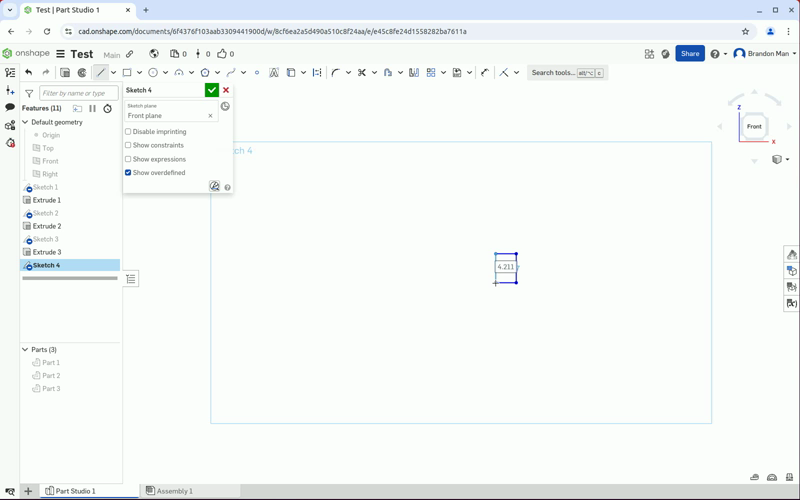
key_up(shift)
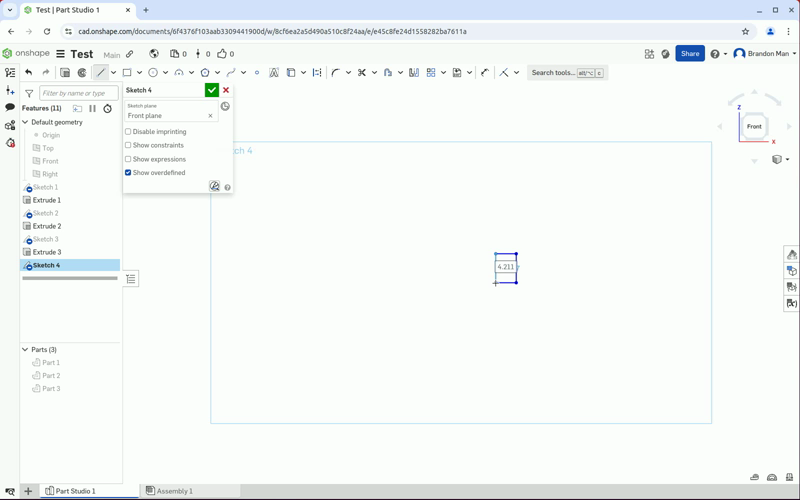
click(495, 282)
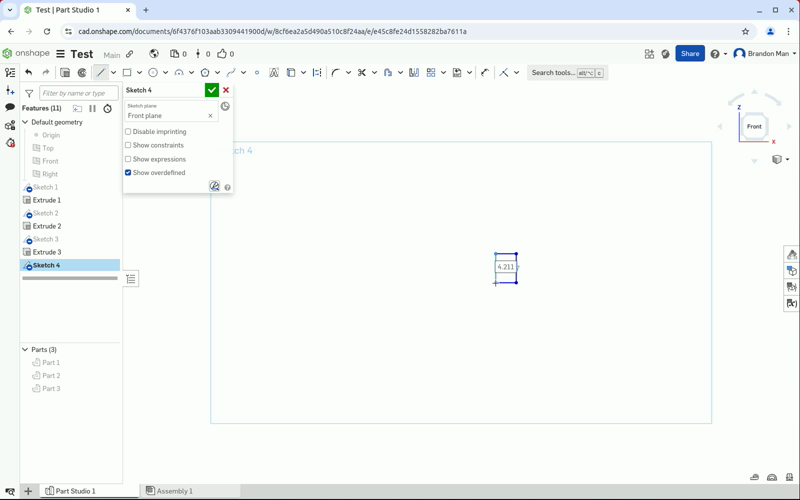
key(esc)
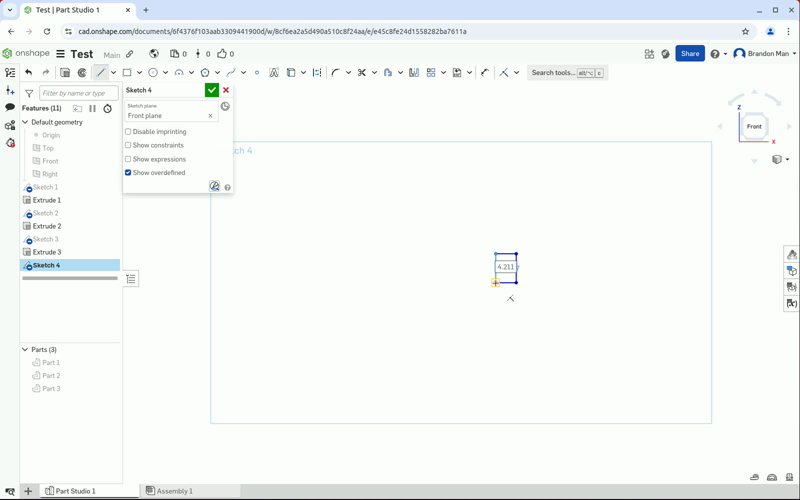
mouse_move(497, 264)
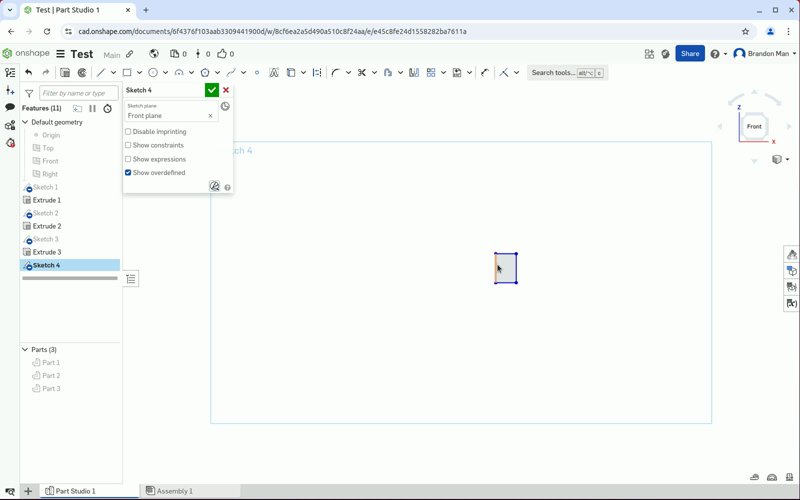
scroll(6)
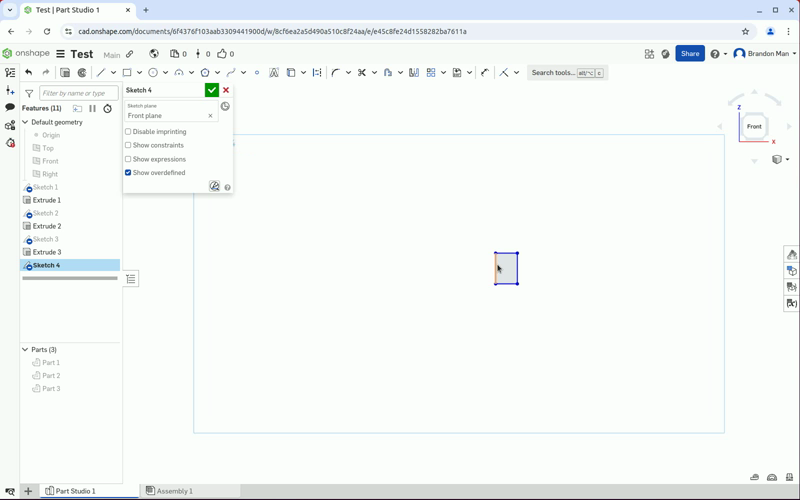
scroll(6)
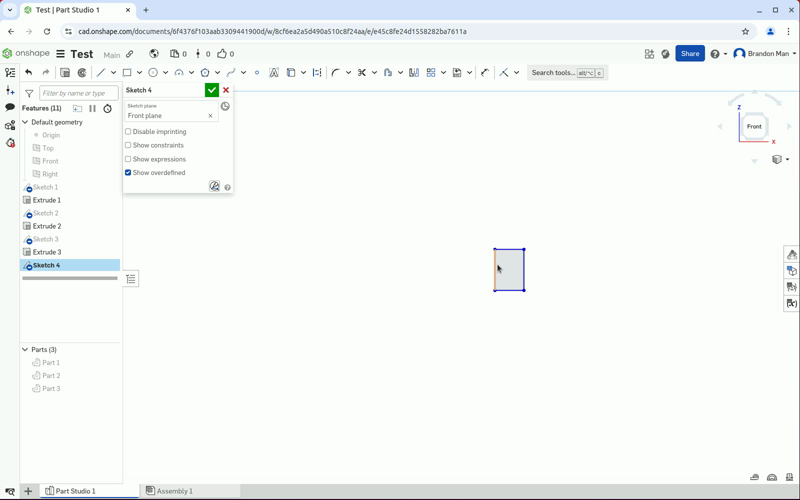
scroll(6)
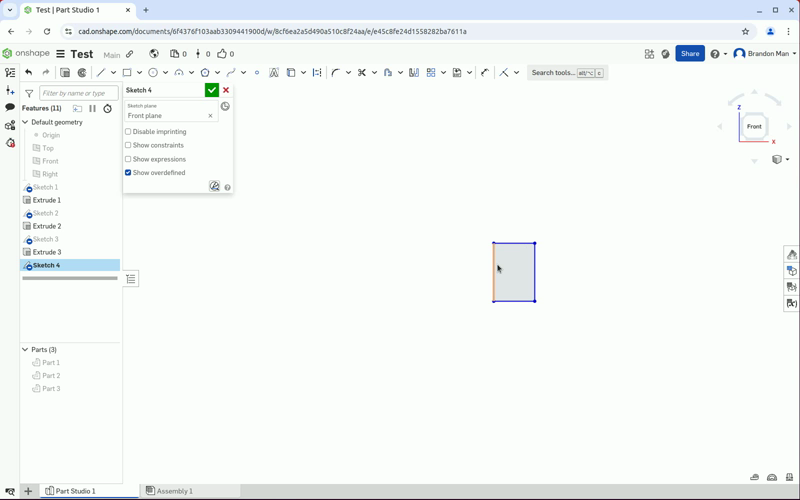
scroll(6)
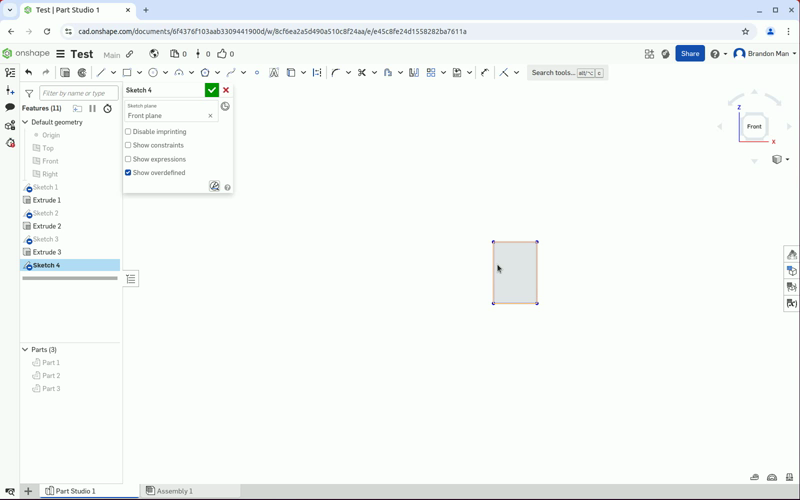
scroll(6)
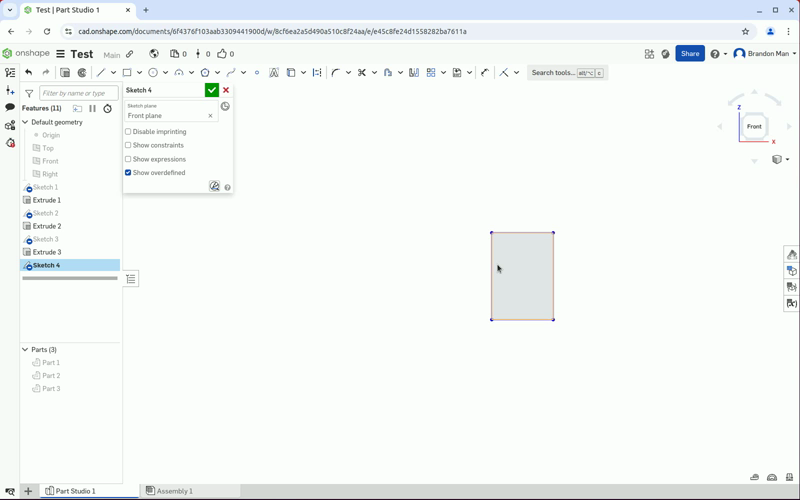
scroll(6)
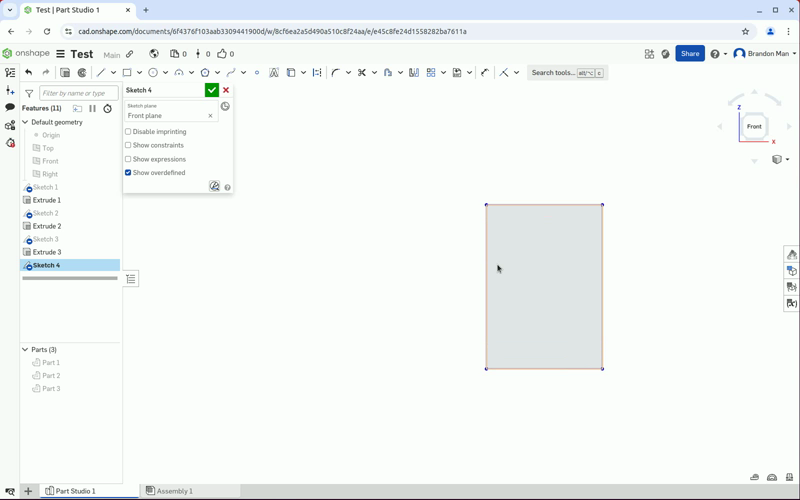
scroll(6)
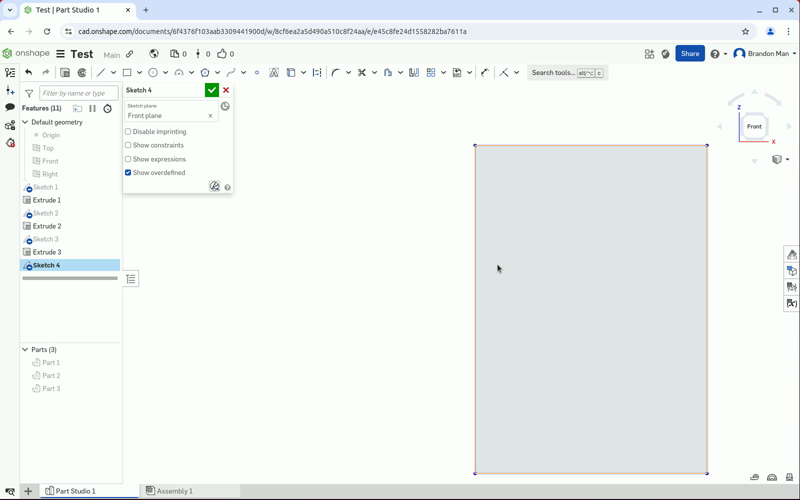
click(497, 264)
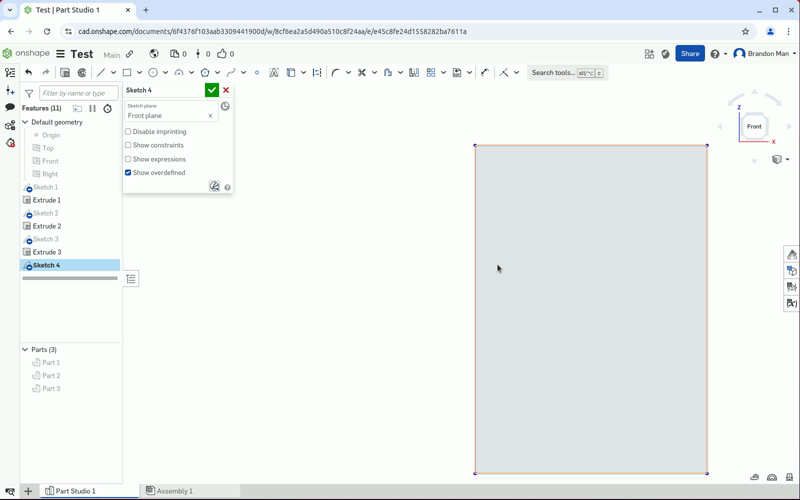
scroll(-6)
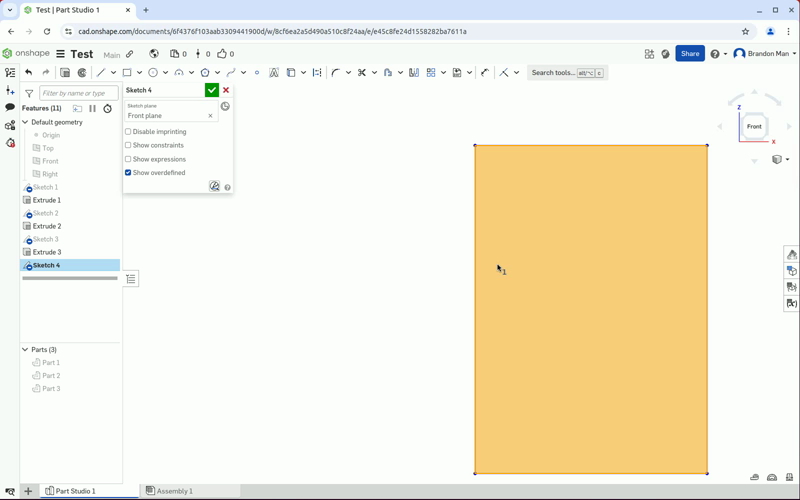
scroll(-6)
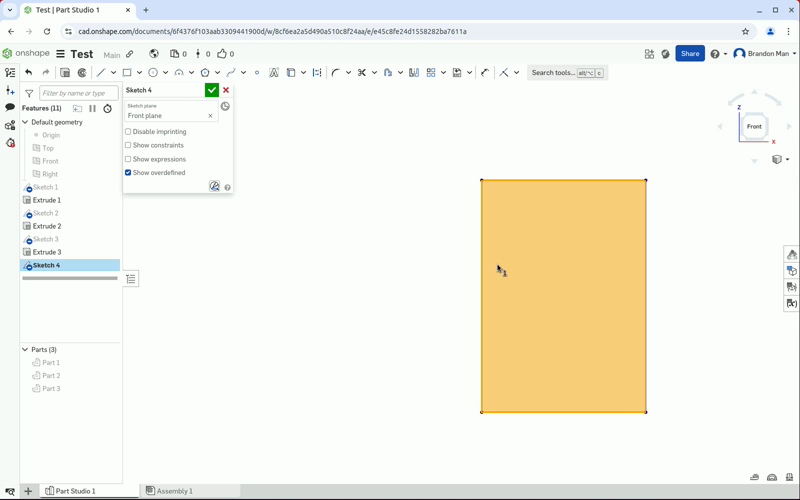
scroll(-6)
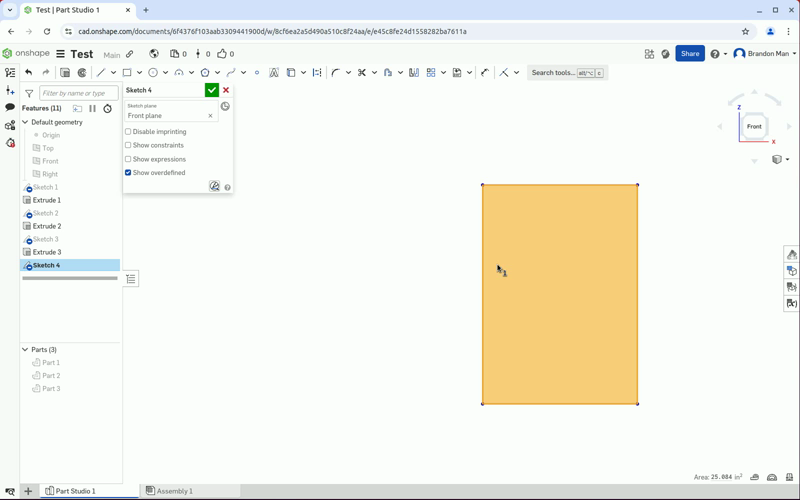
scroll(-6)
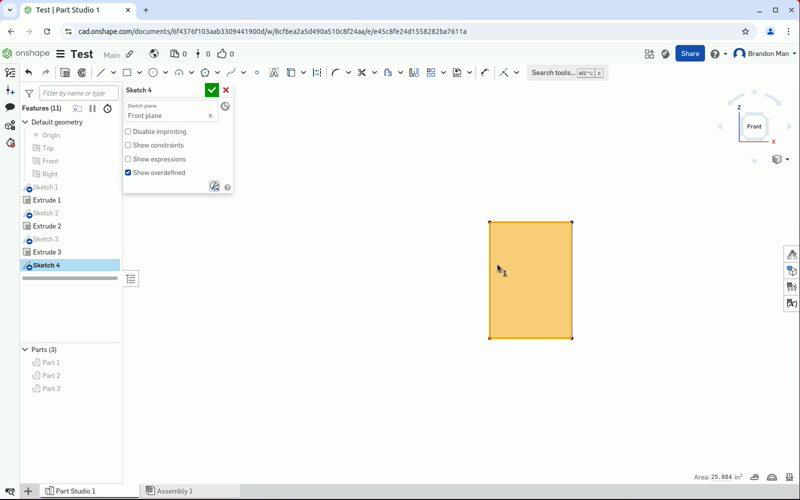
scroll(-6)
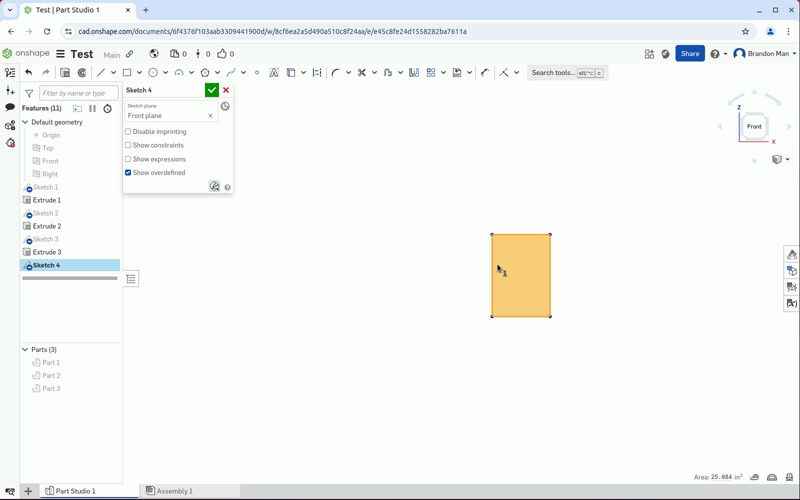
scroll(-6)
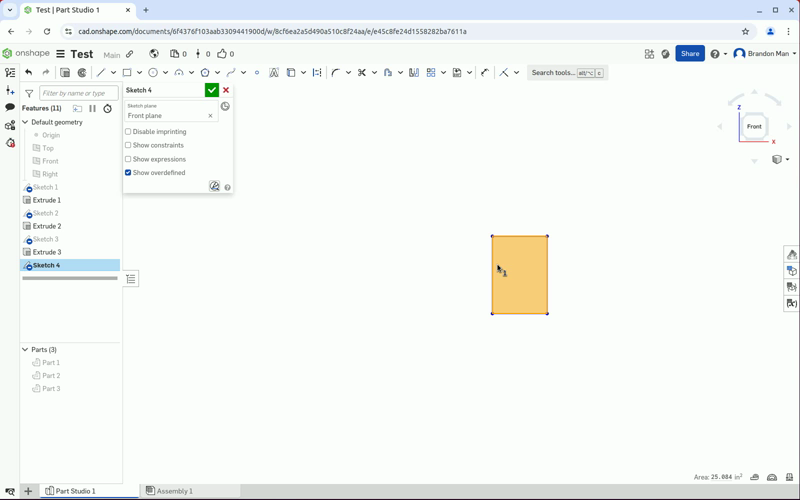
scroll(-6)
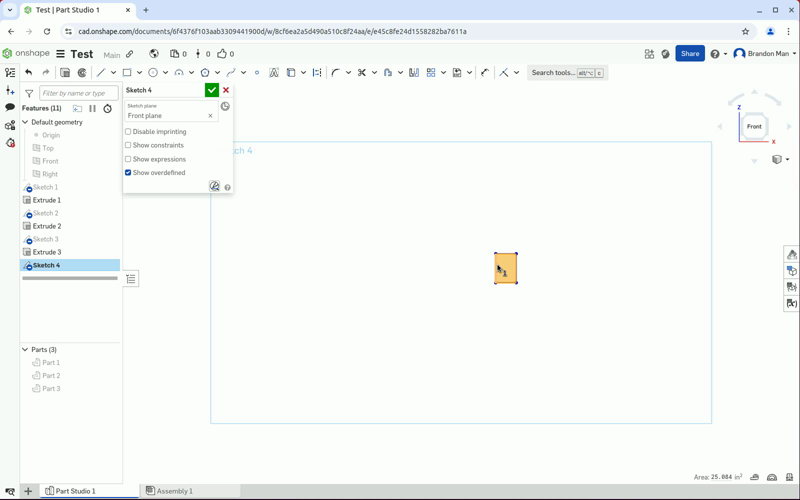
mouse_move(73, 352)
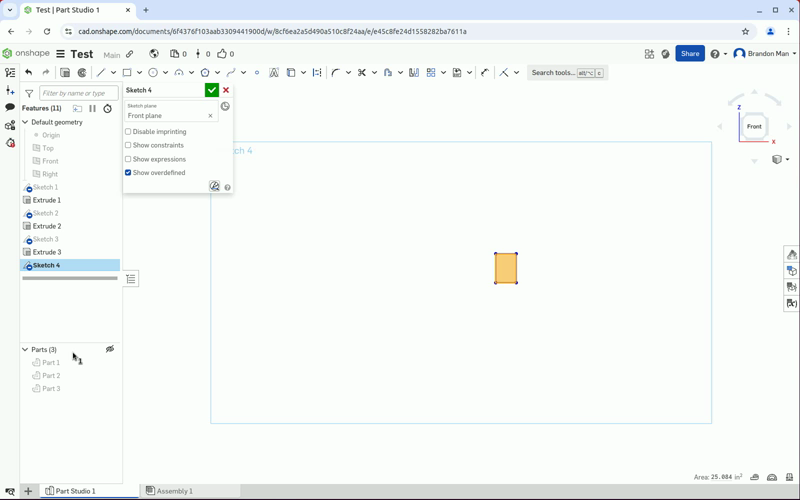
key(shift+y)
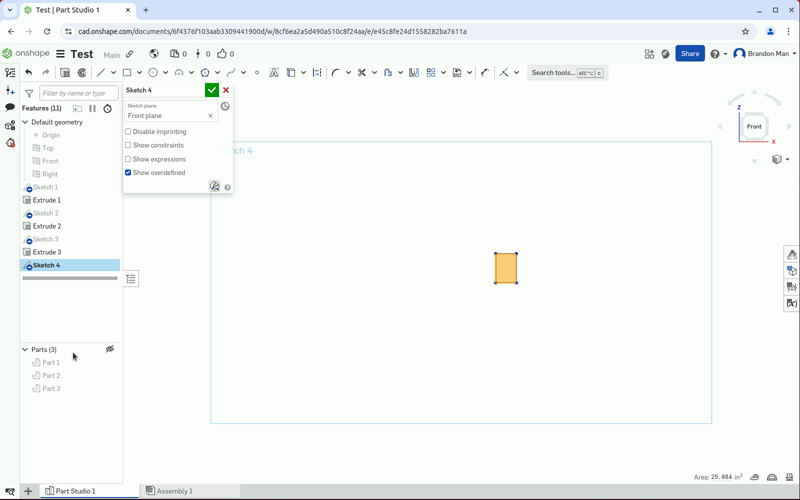
key(shift+e)
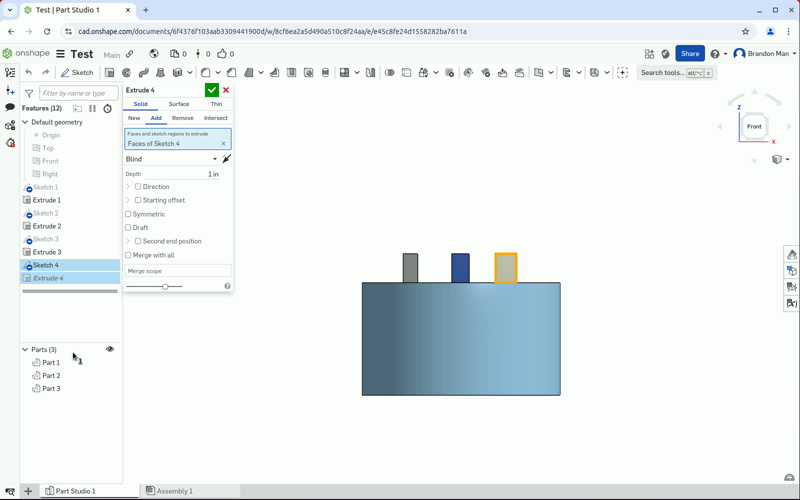
mouse_move(143, 106)
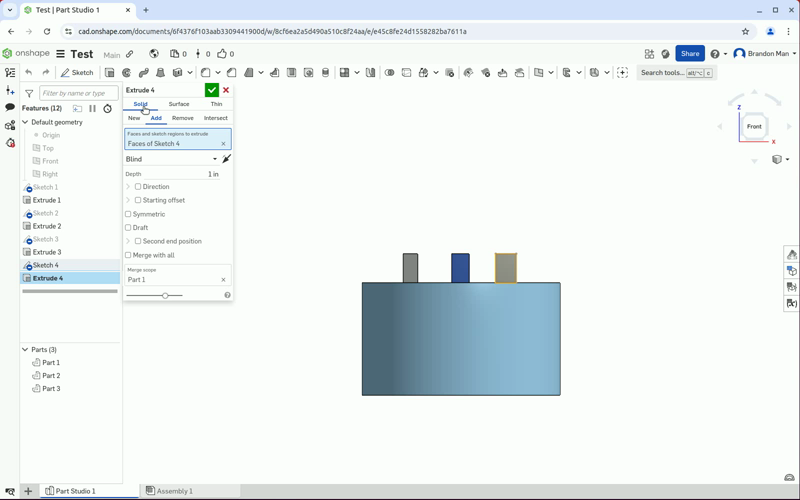
click(143, 106)
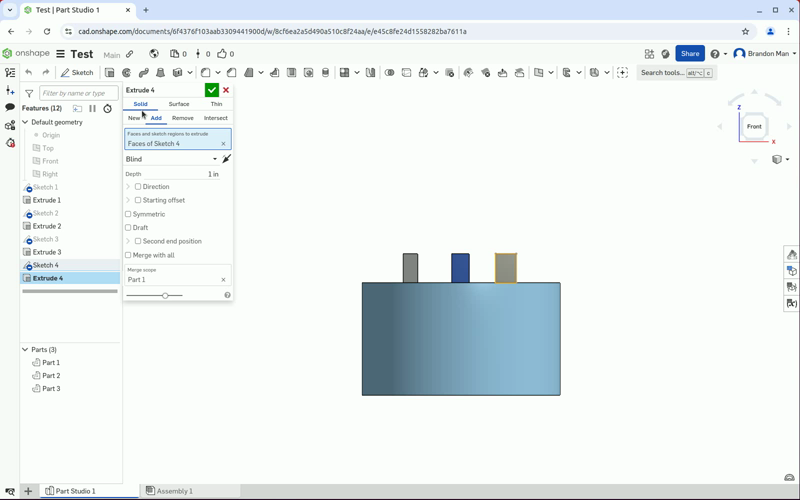
mouse_move(137, 120)
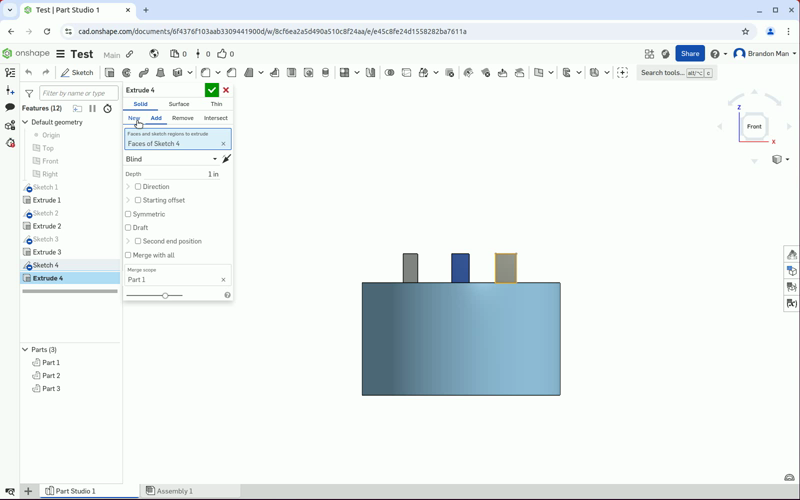
click(137, 120)
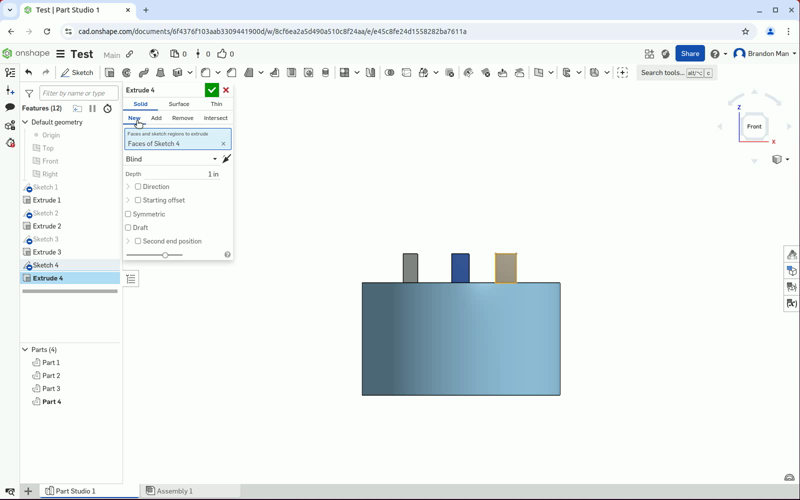
key(tab, 4)
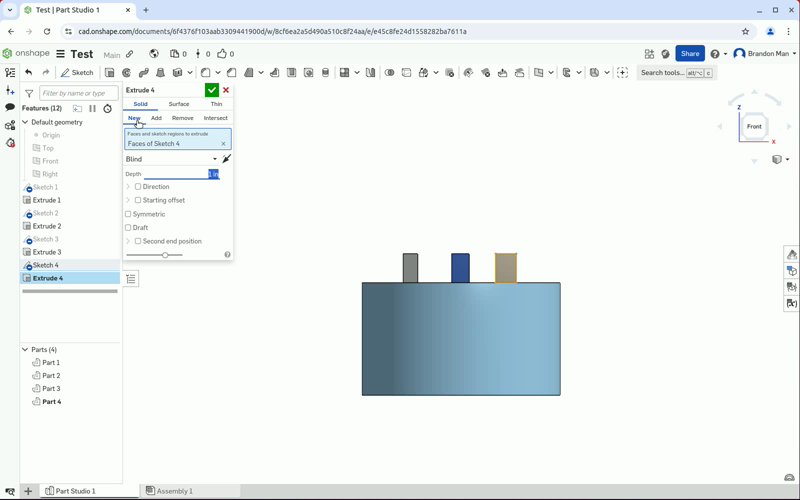
text(2.407)
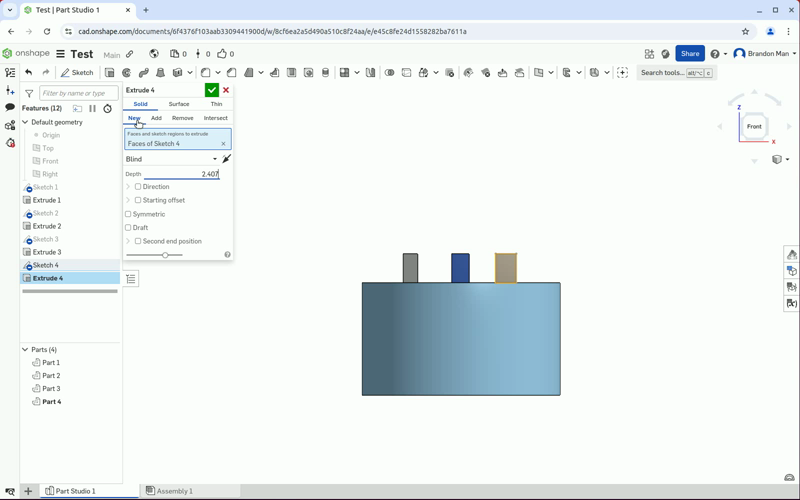
key(enter)
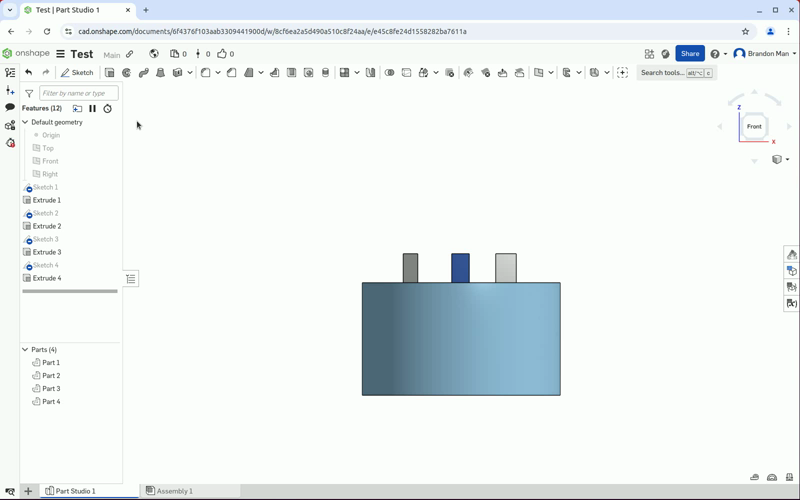
key(shift+h)
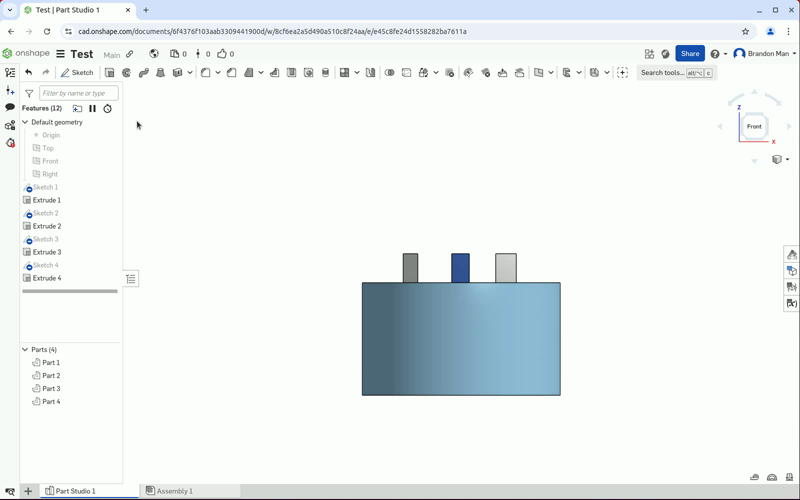
key(shift+h)
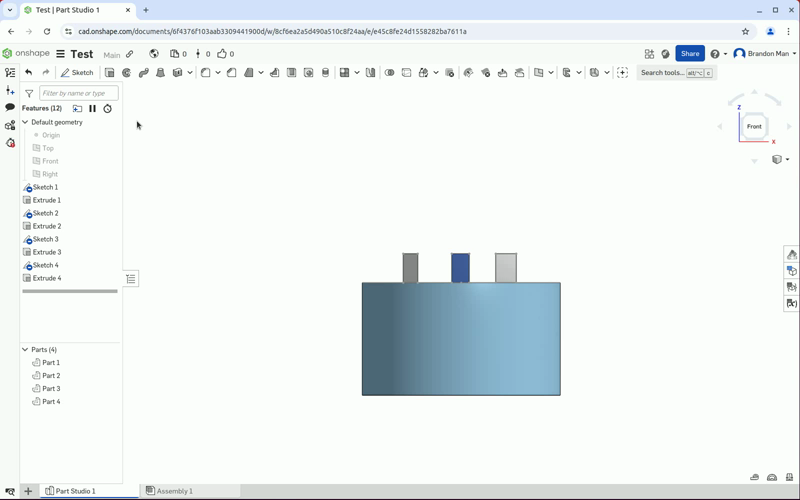
key(shift+7)
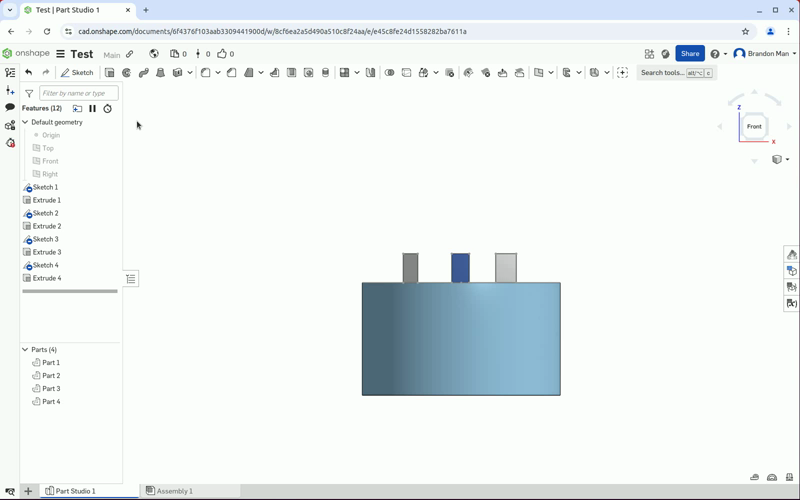
key(left, 2)
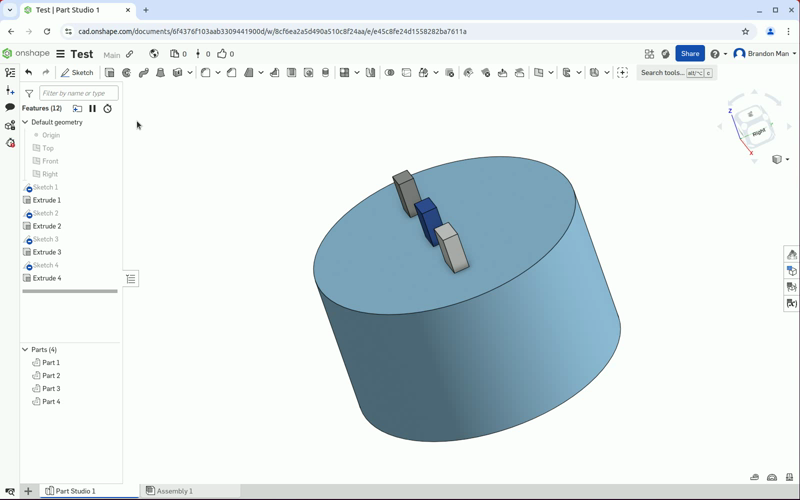
key(down, 2)
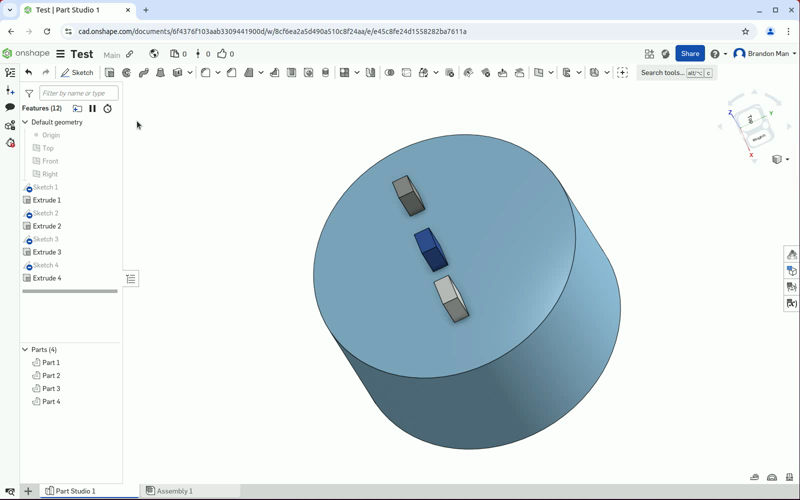
key(up, 2)
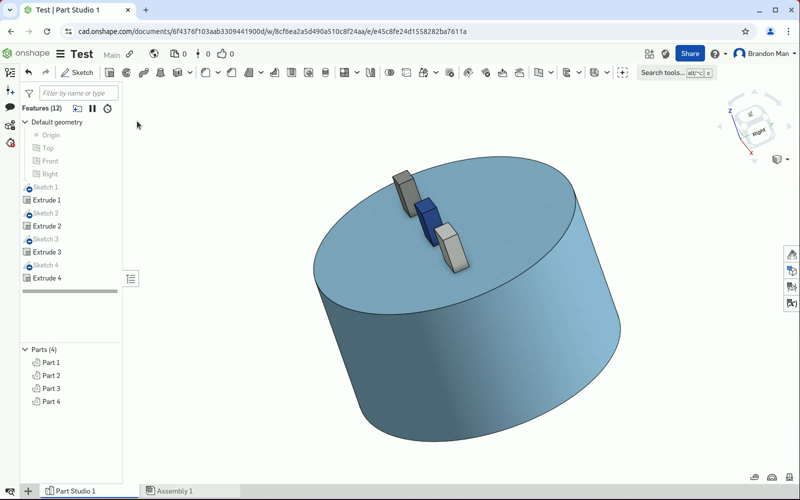
key(right, 2)
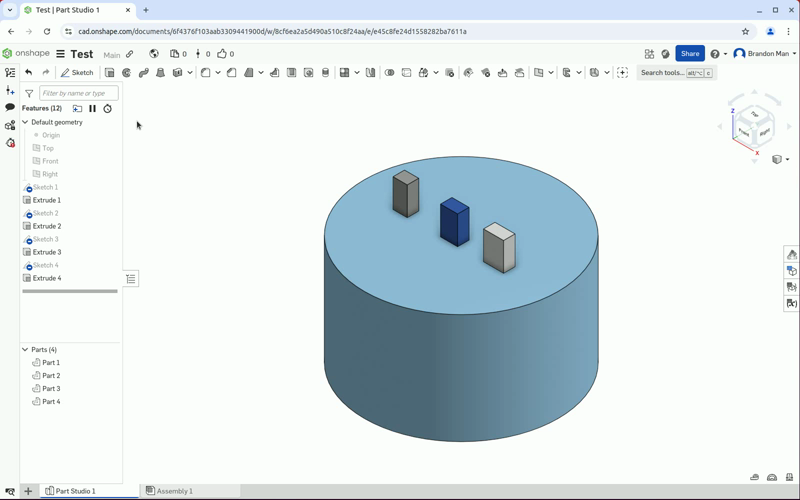
mouse_move(73, 189)
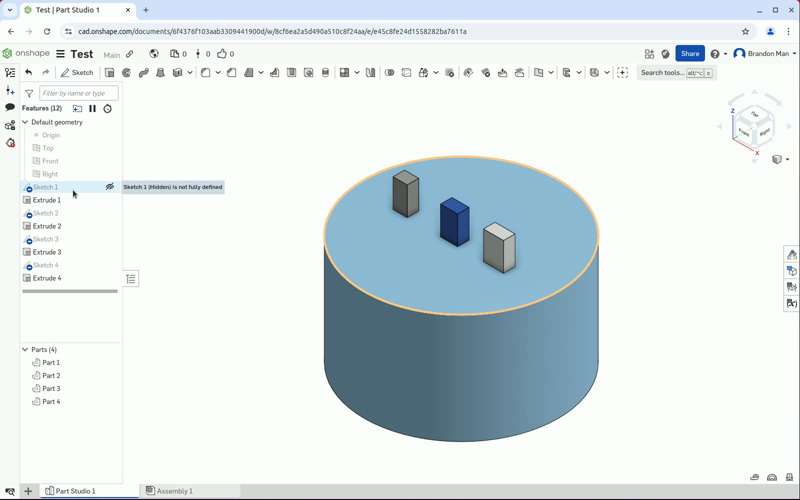
click(73, 189)